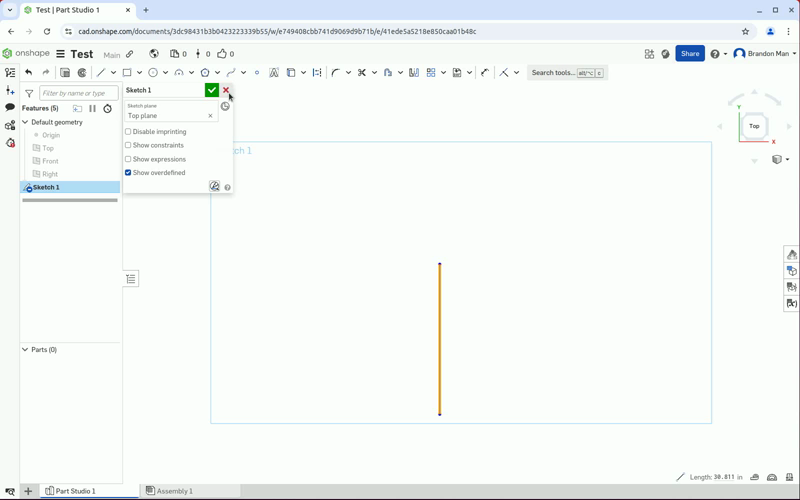
key(shift+h)
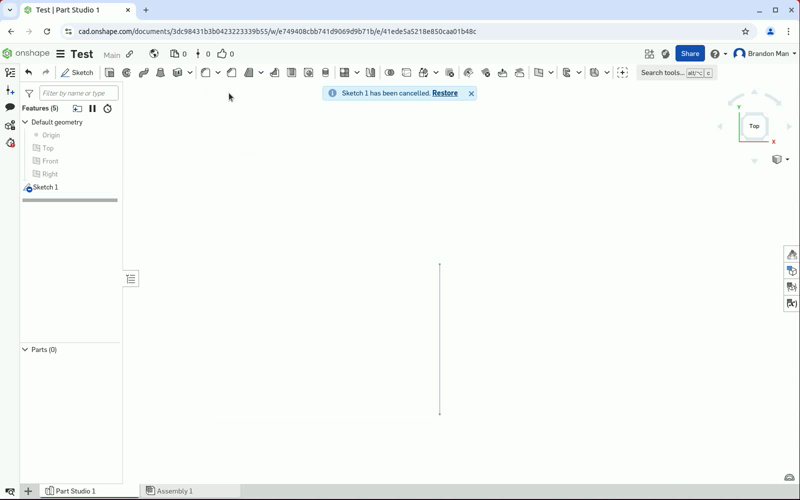
key(shift+s)
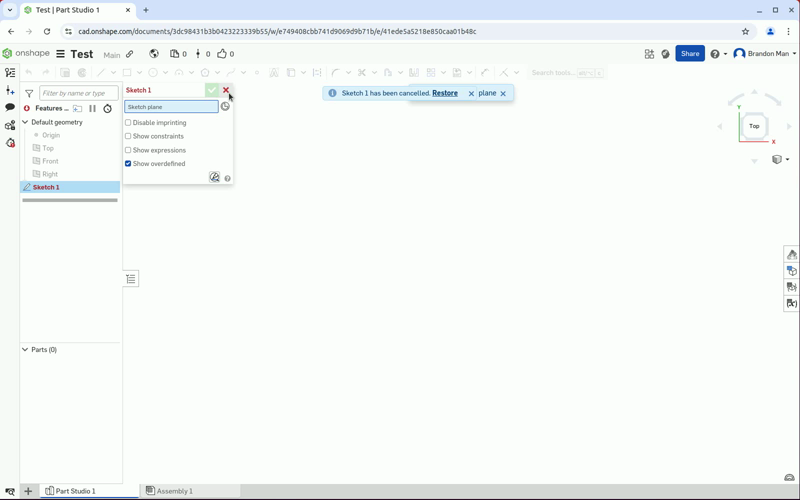
mouse_move(73, 150)
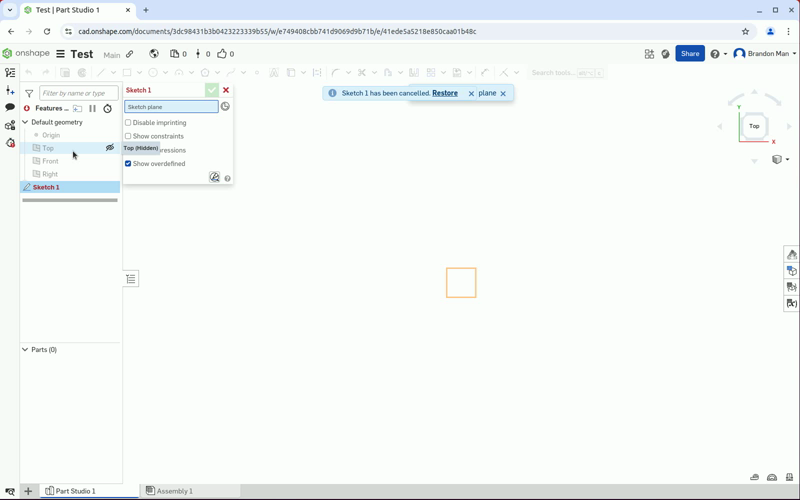
click(73, 150)
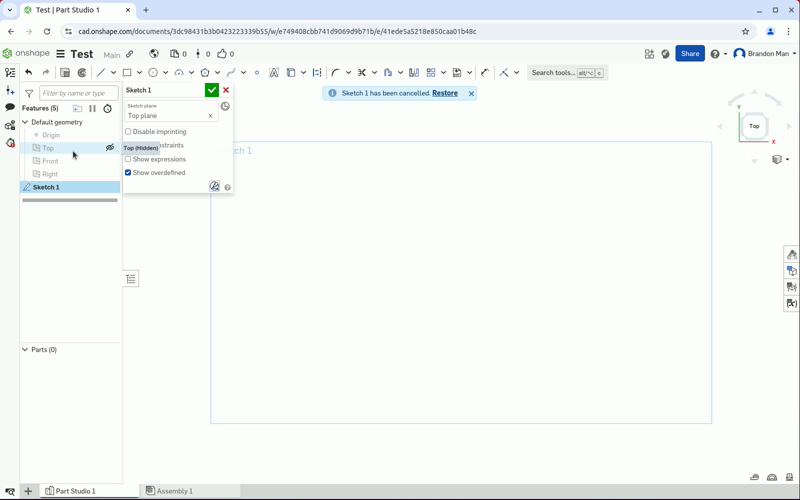
mouse_move(73, 352)
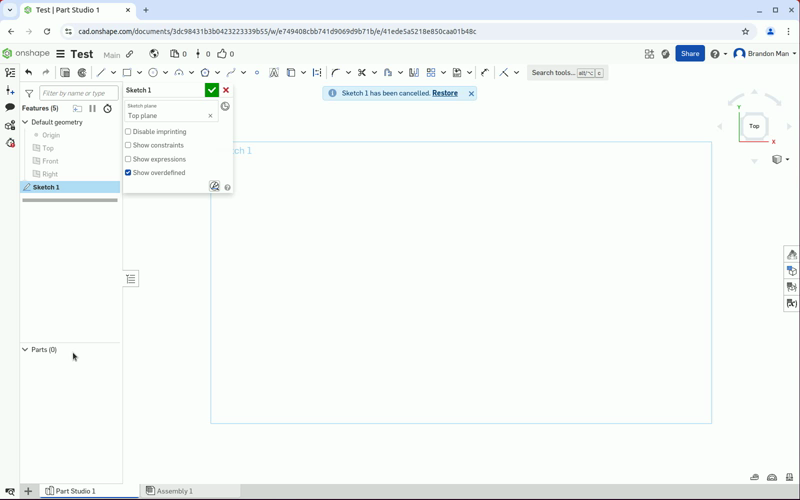
key(y)
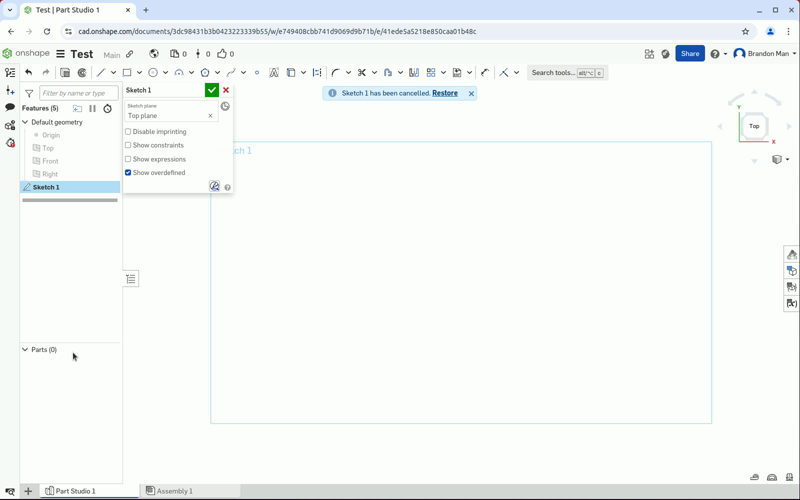
key(a)
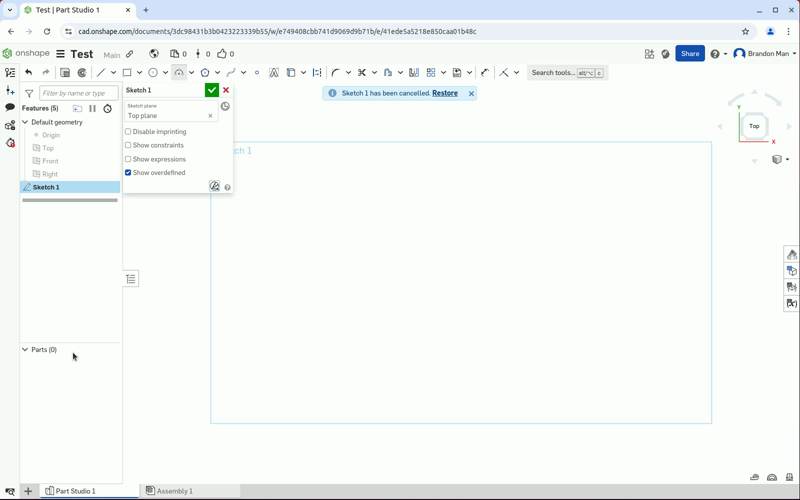
key_down(shift)
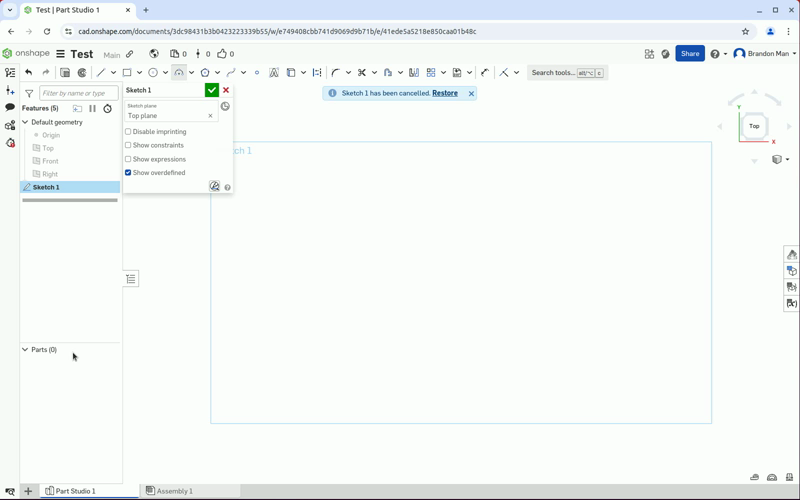
mouse_move(348, 314)
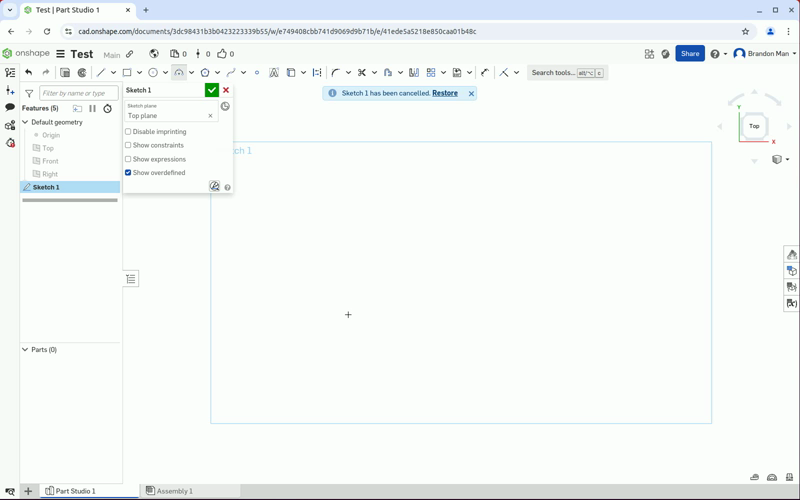
click(348, 314)
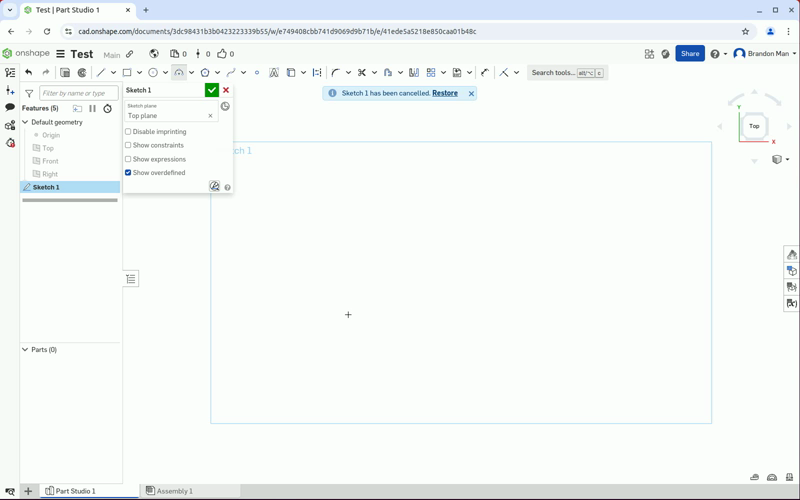
key_up(shift)
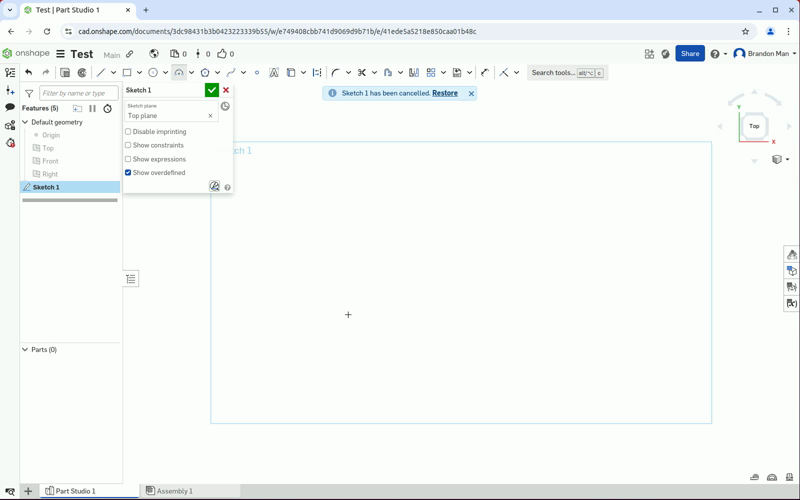
key_down(shift)
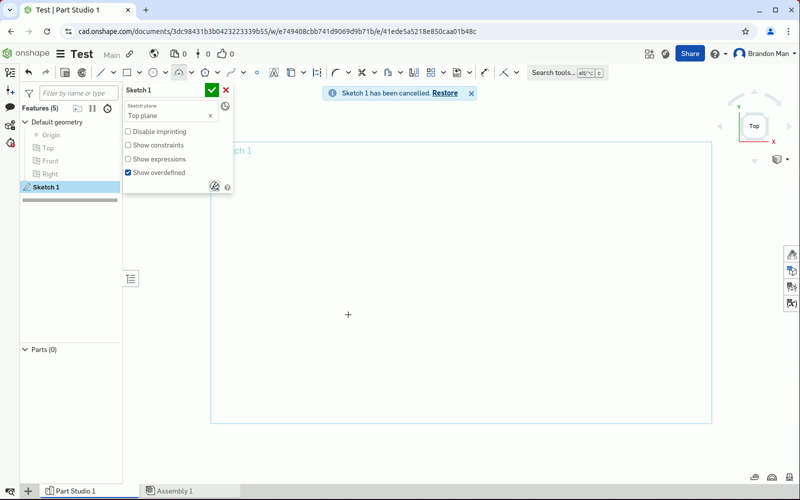
mouse_move(362, 328)
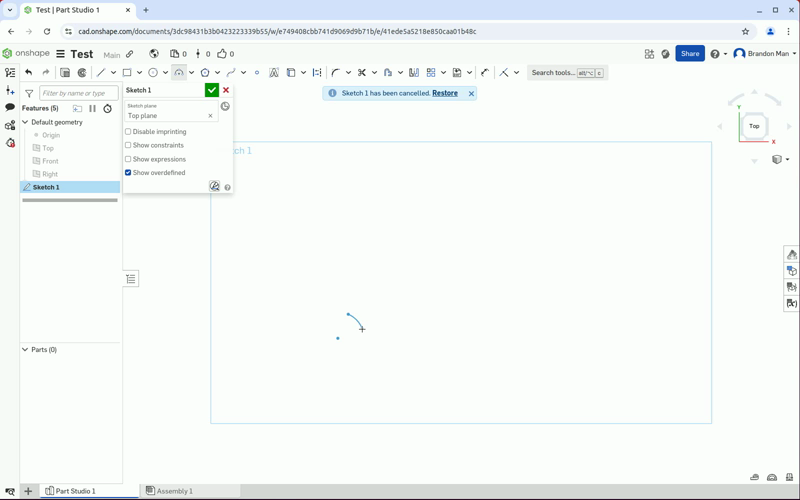
click(362, 328)
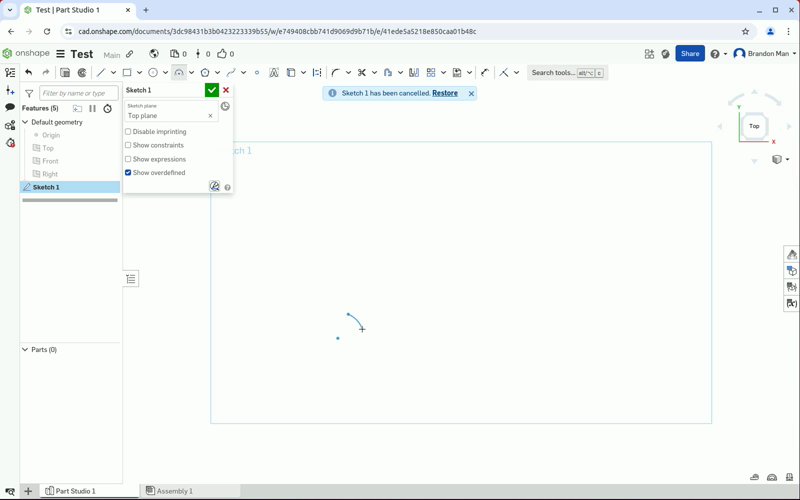
mouse_move(352, 324)
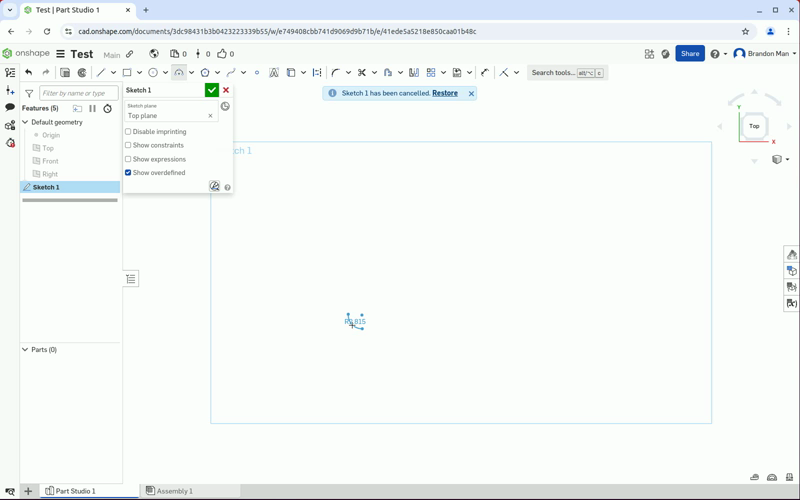
click(352, 324)
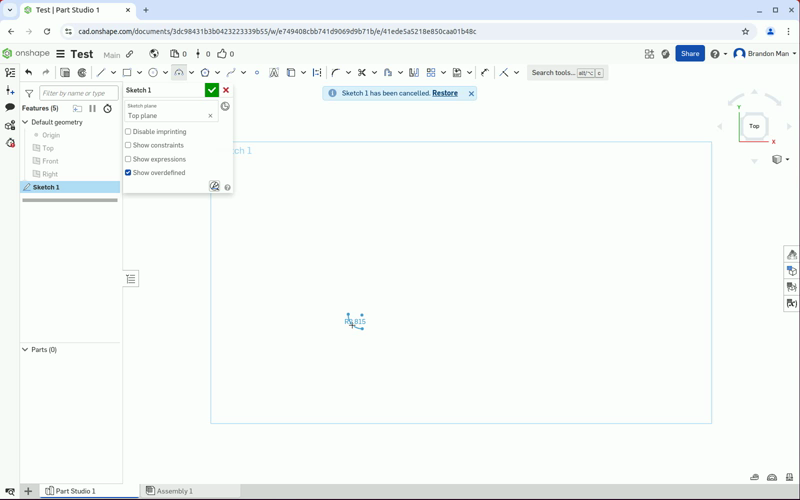
key_up(shift)
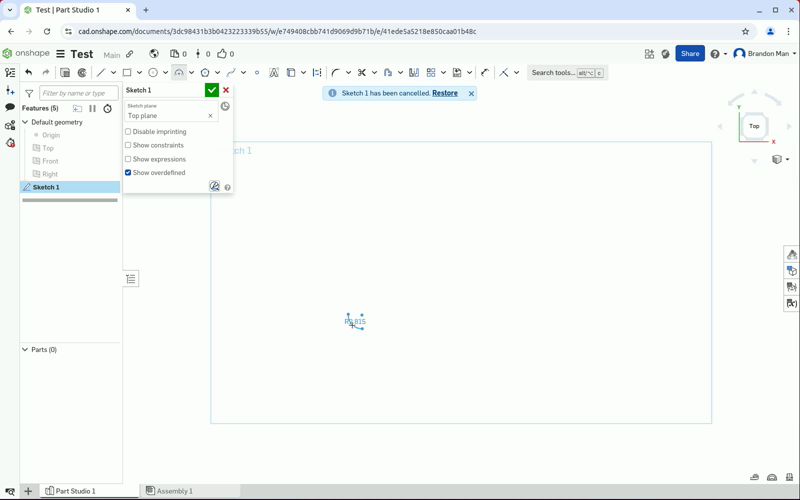
key(esc)
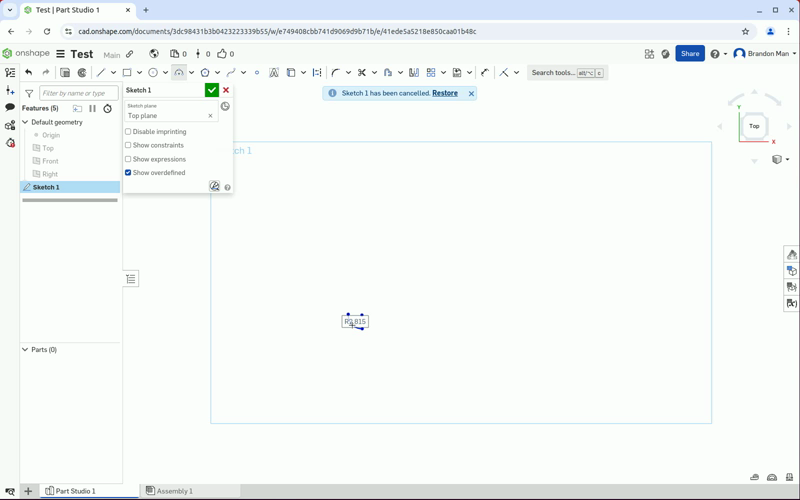
key(l)
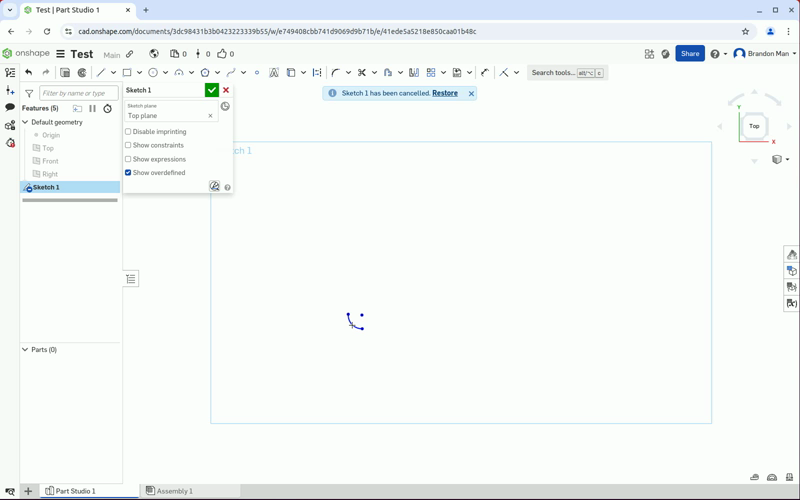
mouse_move(362, 328)
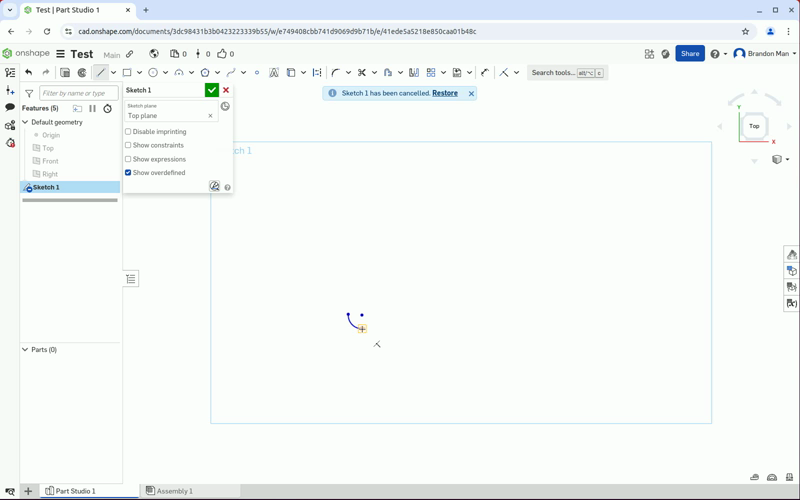
click(362, 328)
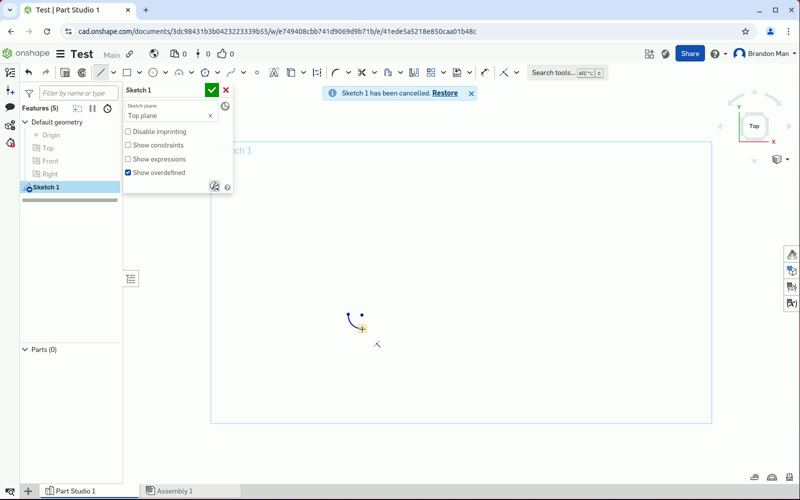
key_down(shift)
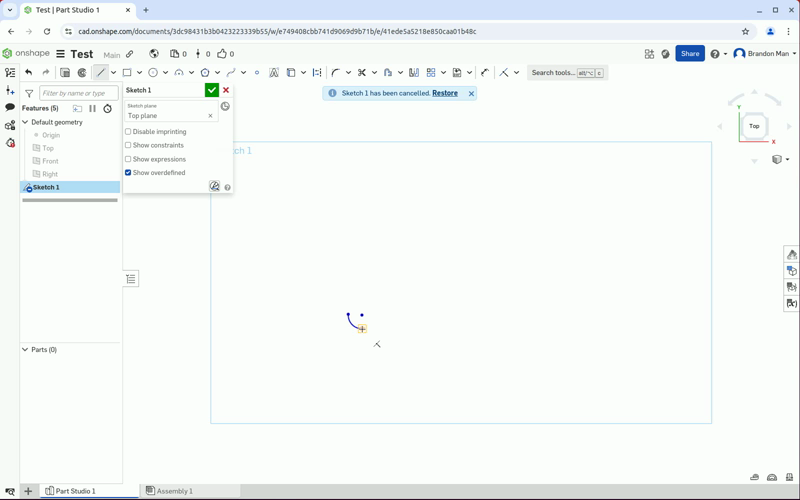
mouse_move(572, 328)
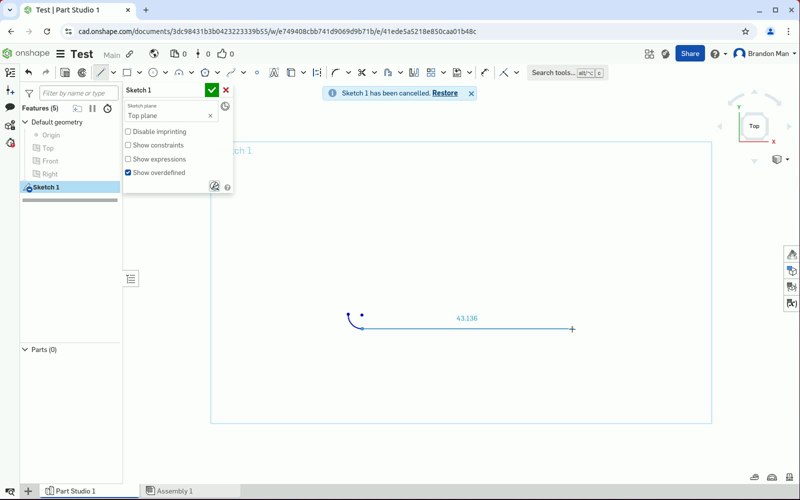
click(572, 328)
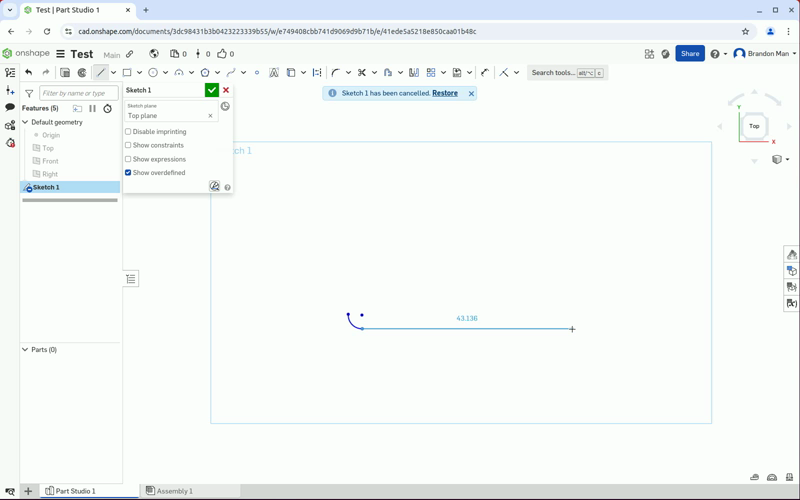
key_up(shift)
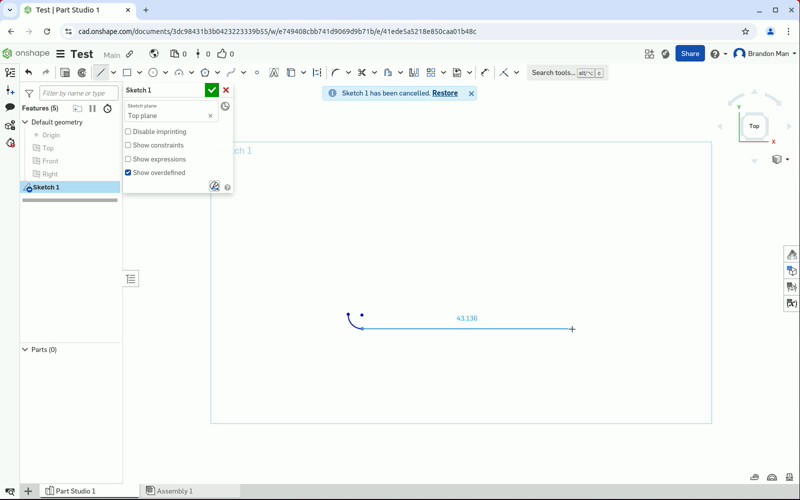
key_down(shift)
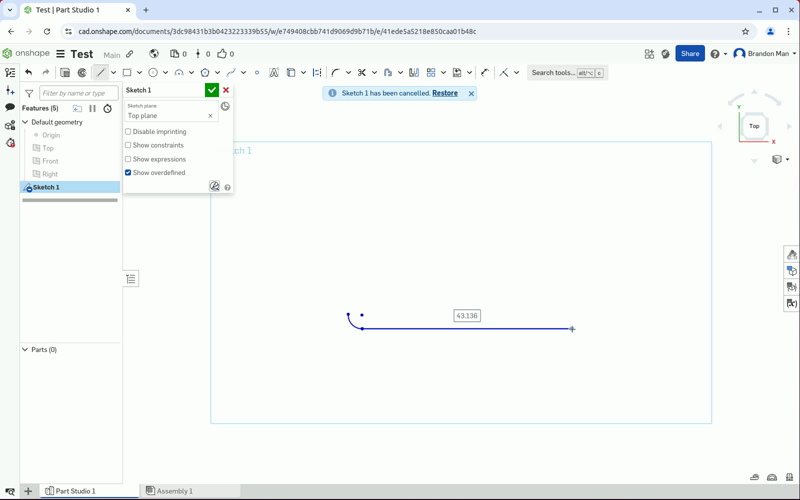
mouse_move(589, 328)
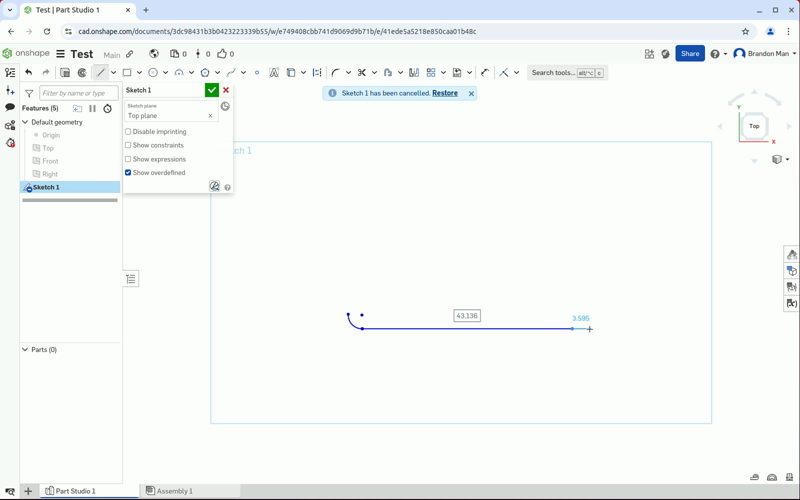
mouse_move(572, 316)
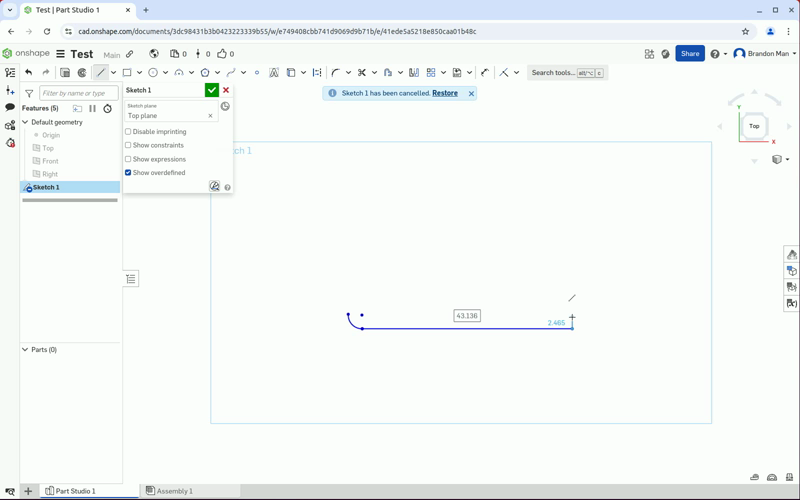
click(572, 316)
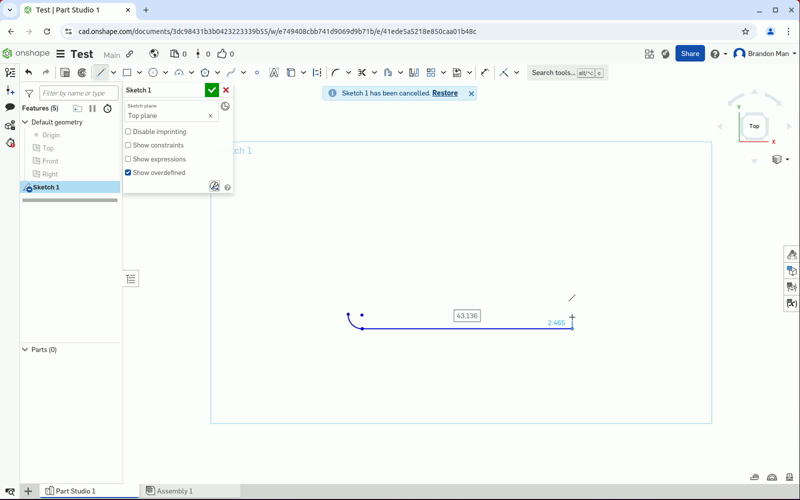
key_up(shift)
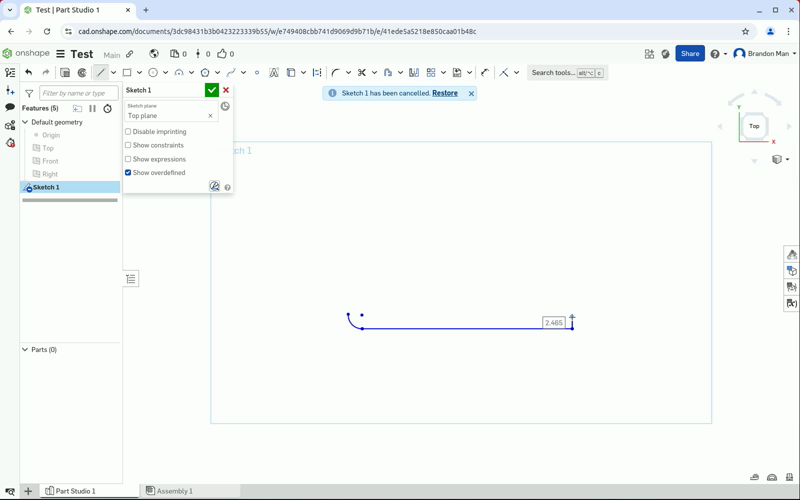
key_down(shift)
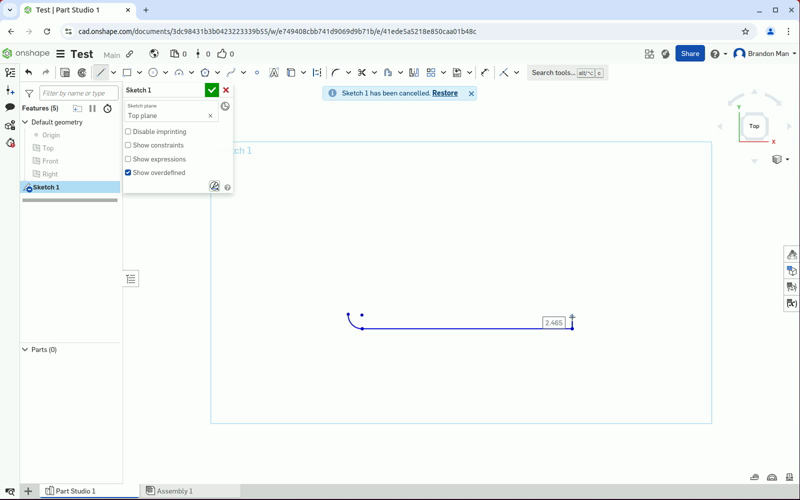
mouse_move(362, 316)
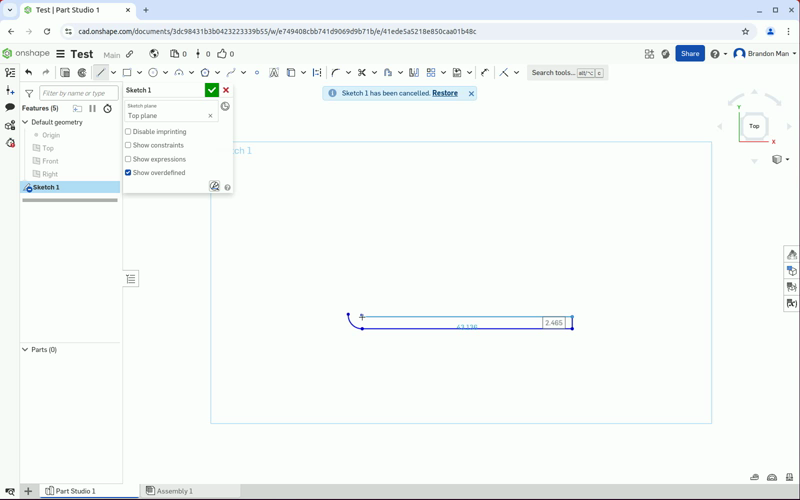
scroll(6)
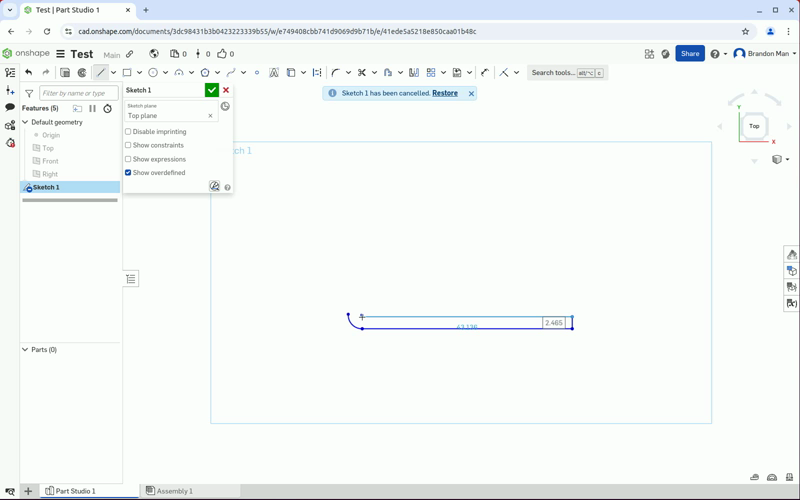
scroll(6)
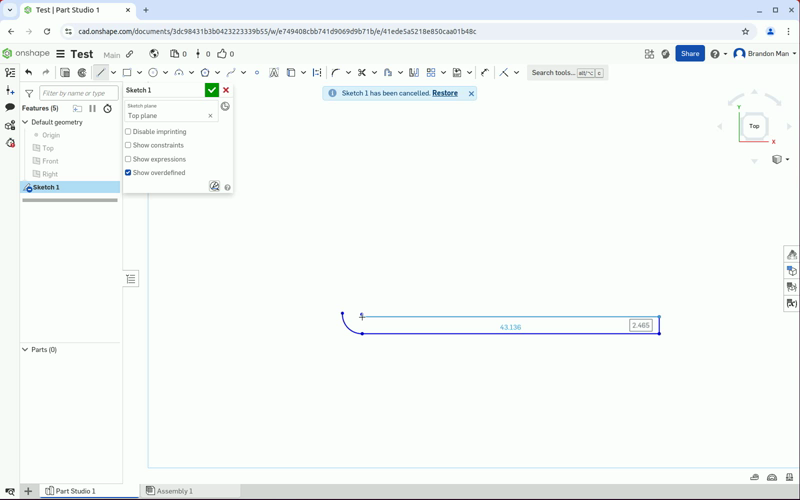
scroll(6)
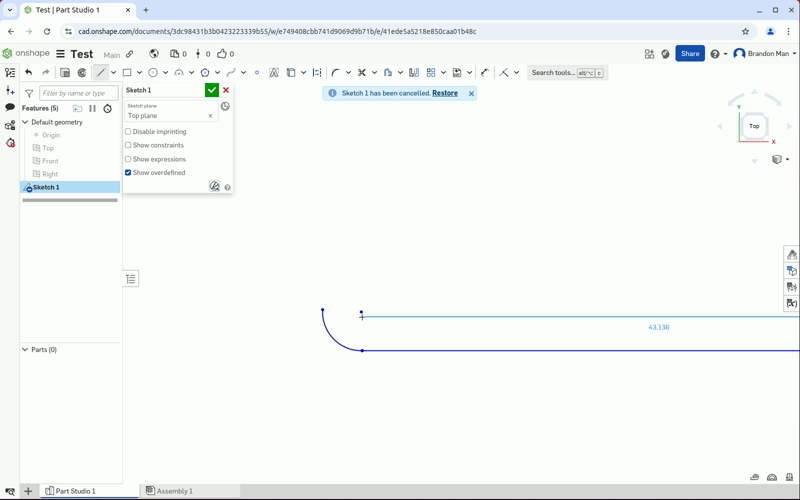
scroll(6)
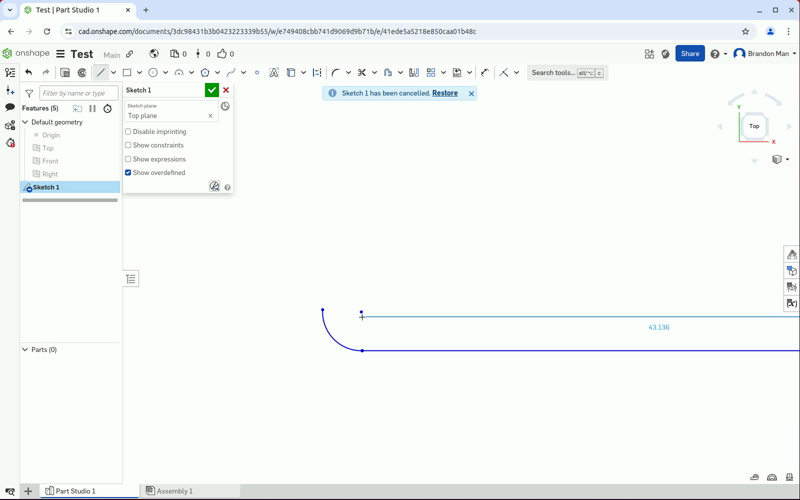
scroll(6)
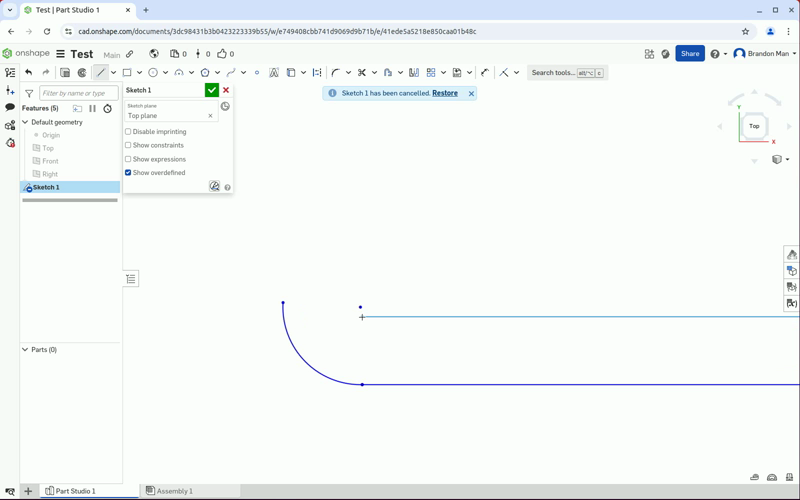
scroll(6)
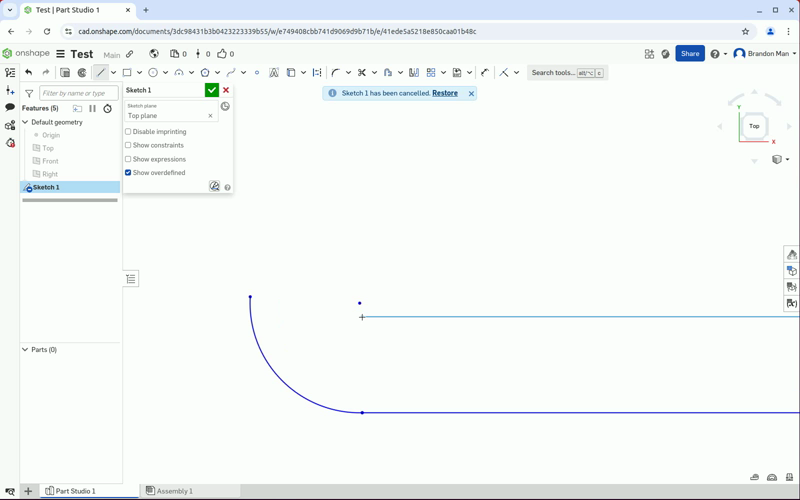
scroll(6)
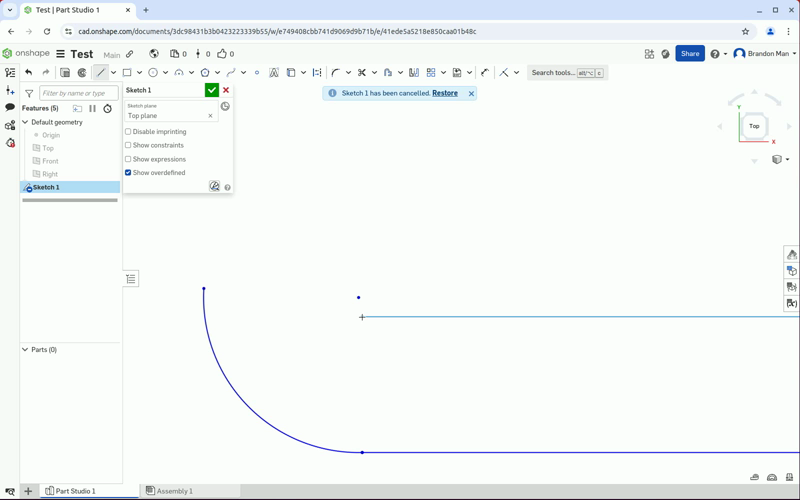
click(362, 316)
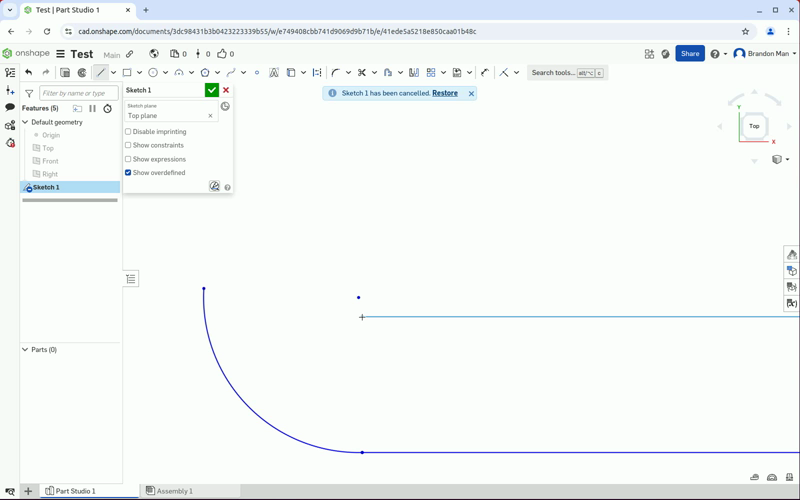
scroll(-6)
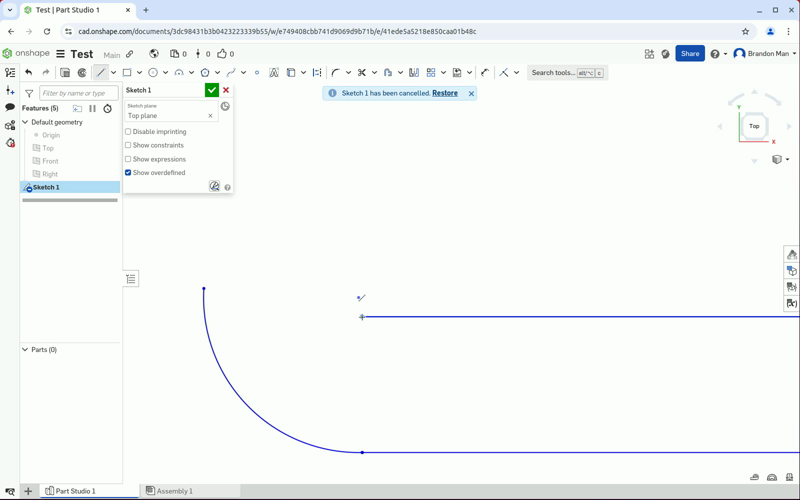
scroll(-6)
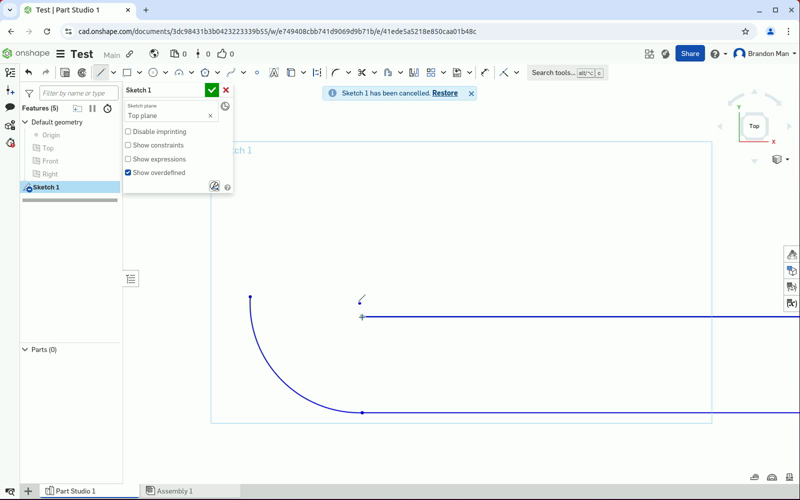
scroll(-6)
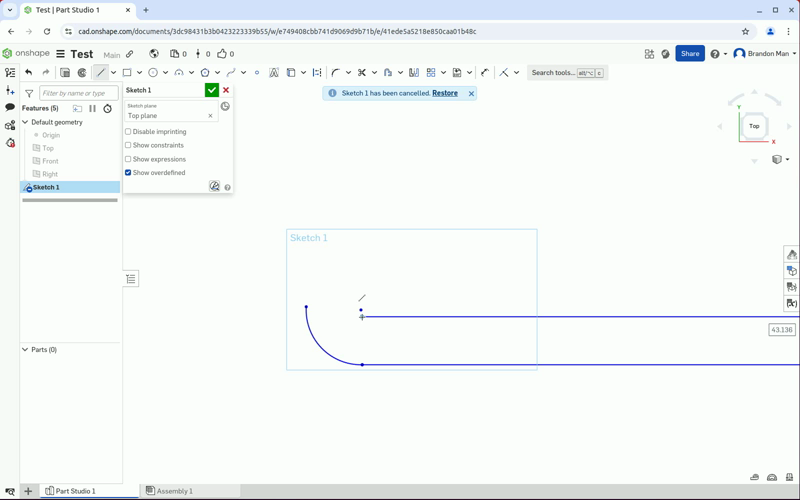
scroll(-6)
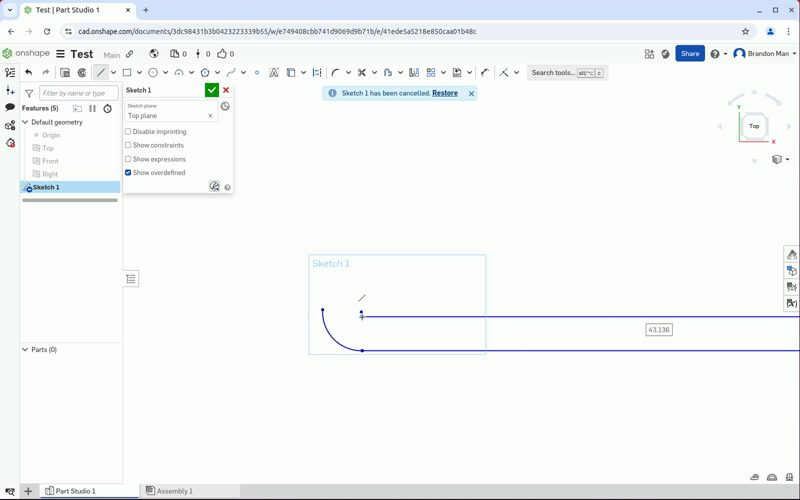
scroll(-6)
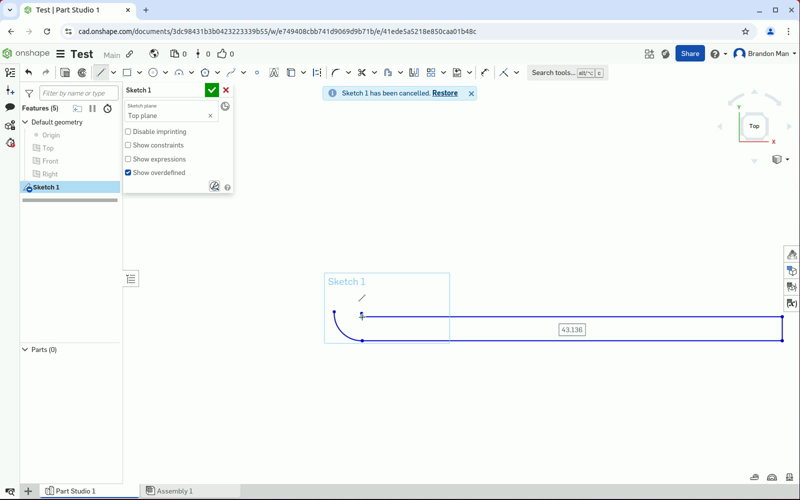
scroll(-6)
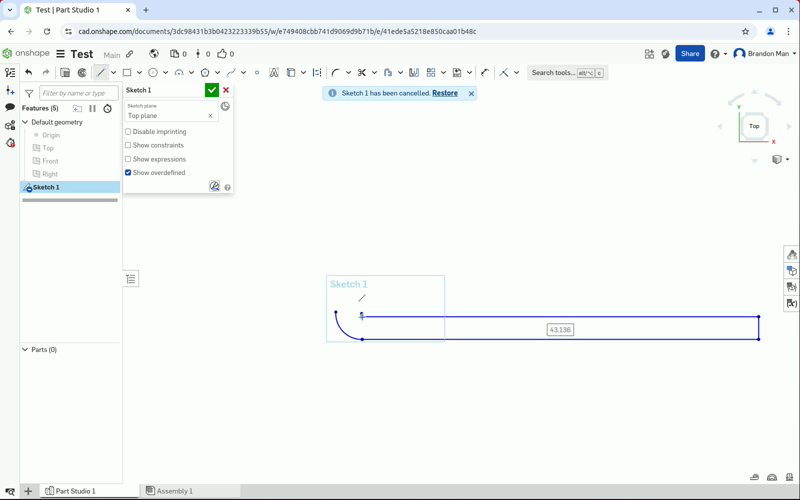
scroll(-6)
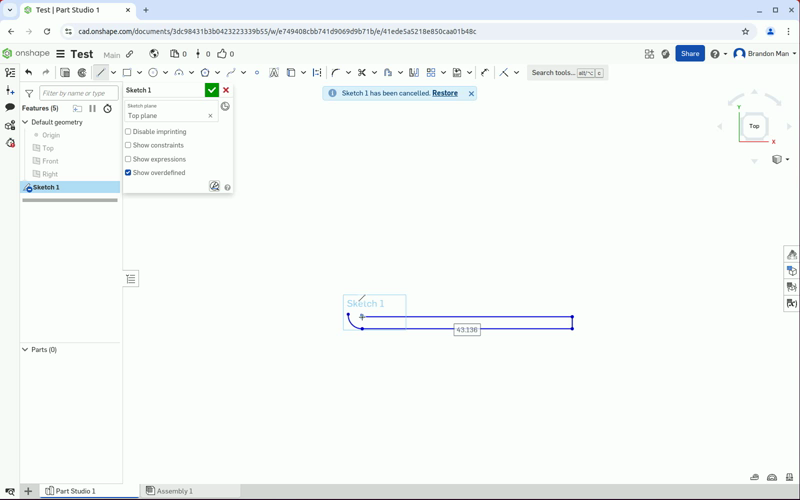
key_up(shift)
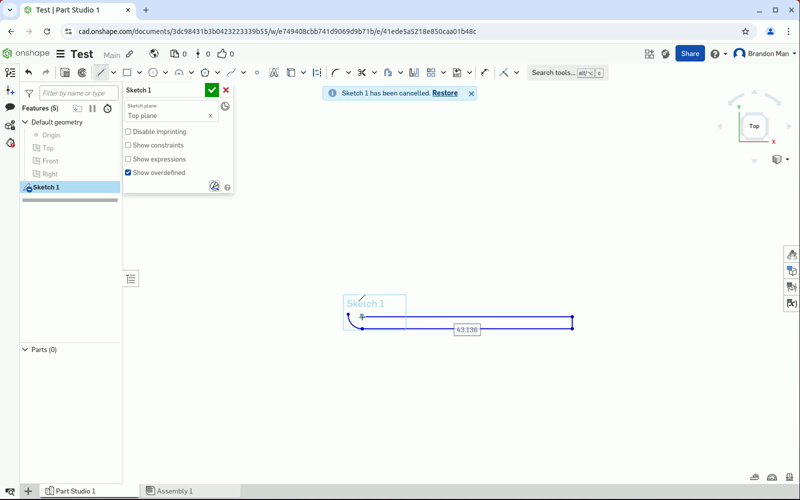
key(esc)
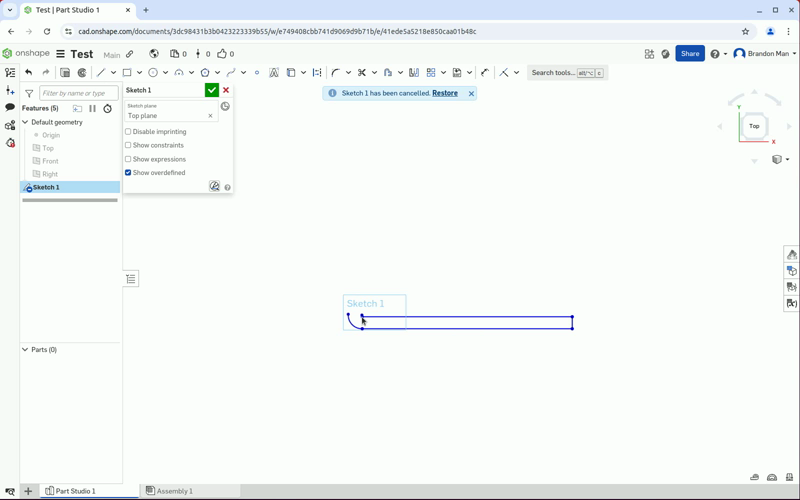
key(a)
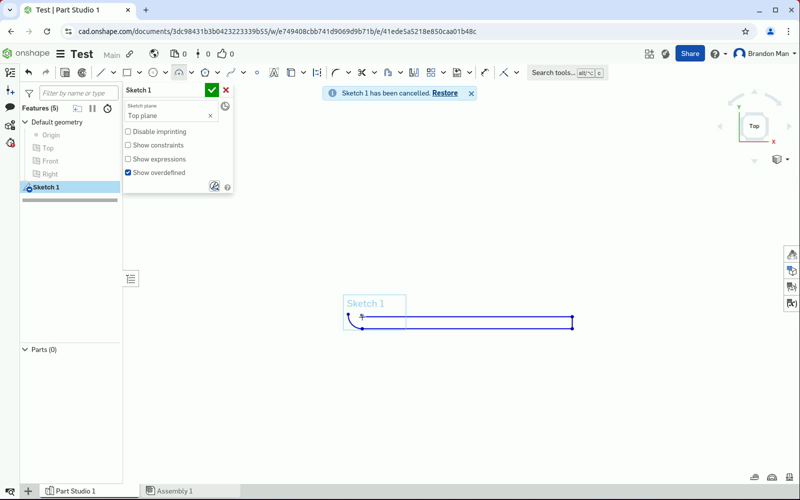
mouse_move(362, 316)
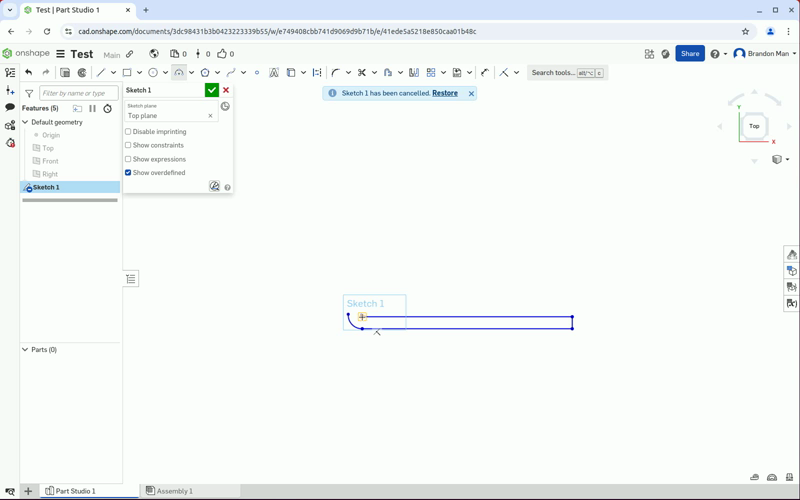
scroll(6)
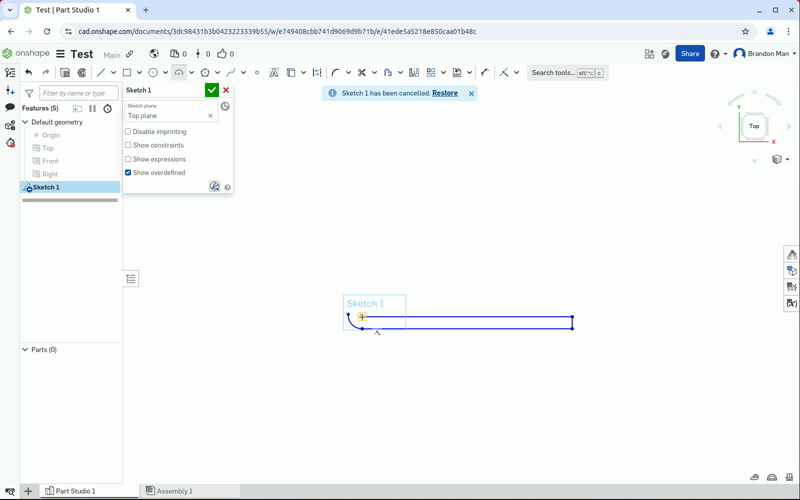
scroll(6)
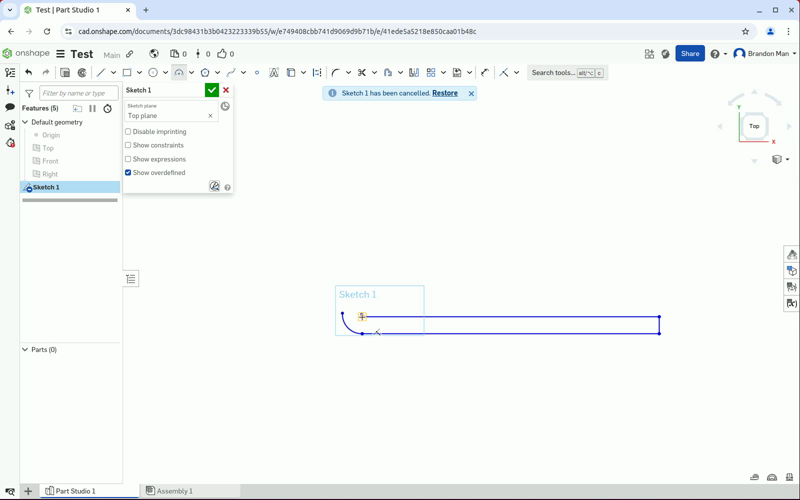
scroll(6)
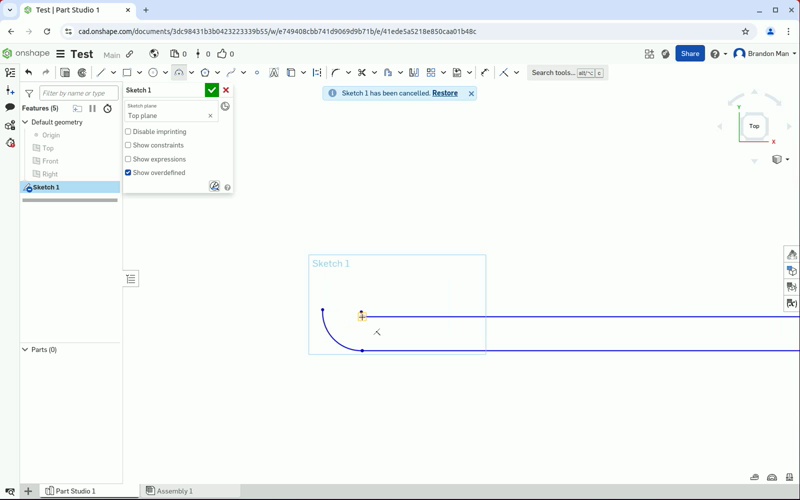
scroll(6)
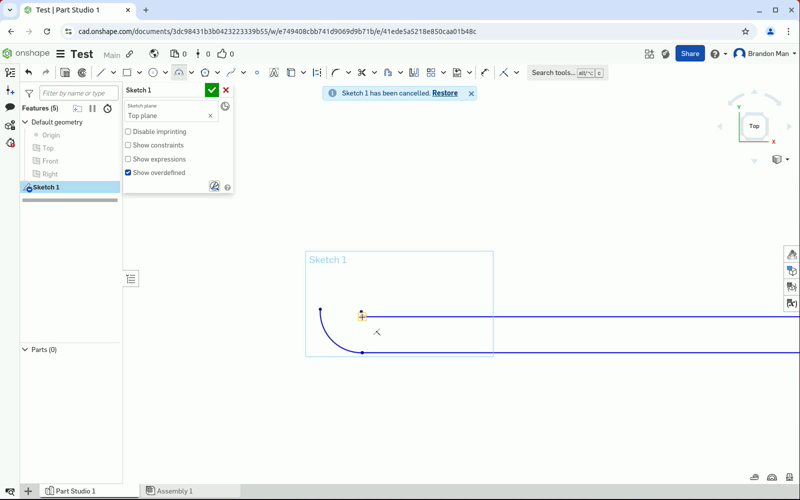
scroll(6)
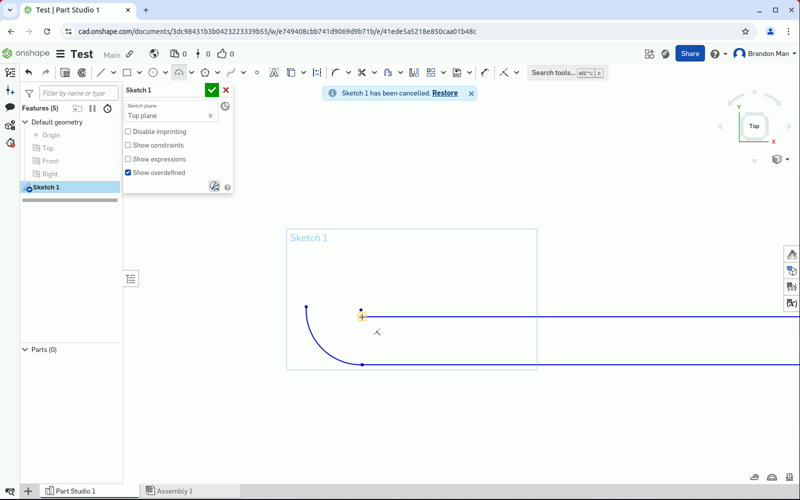
scroll(6)
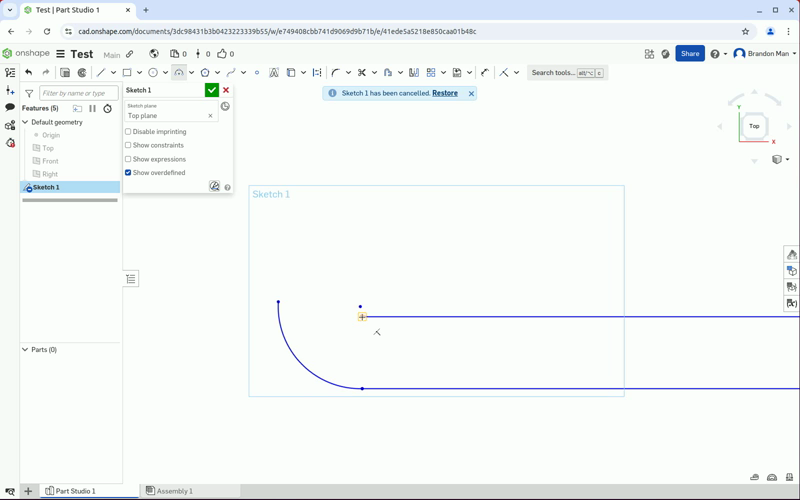
scroll(6)
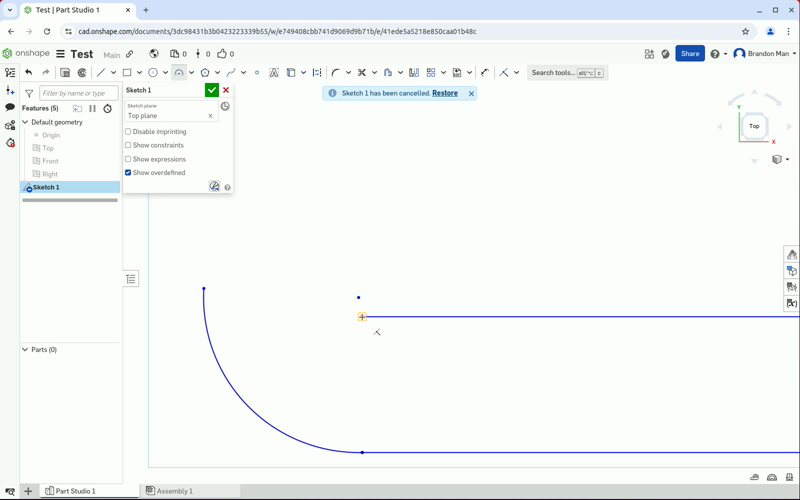
click(362, 316)
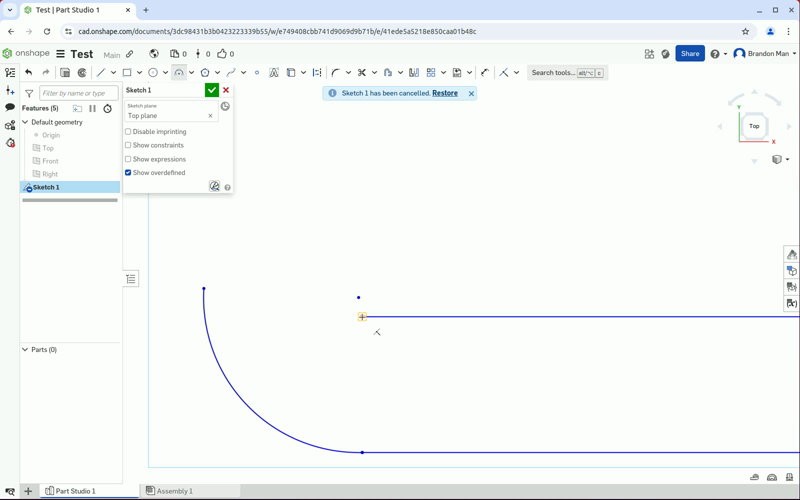
scroll(-6)
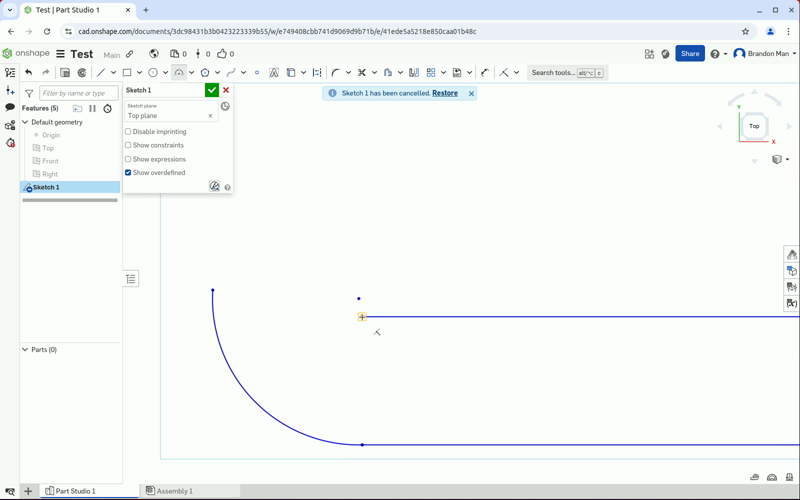
scroll(-6)
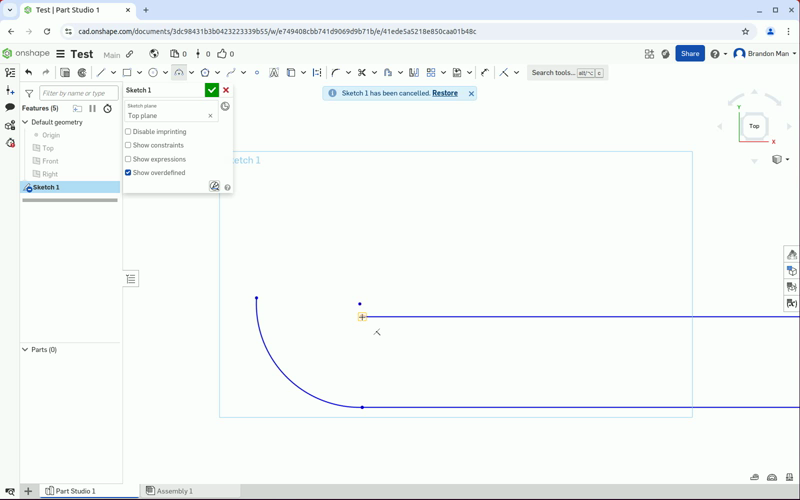
scroll(-6)
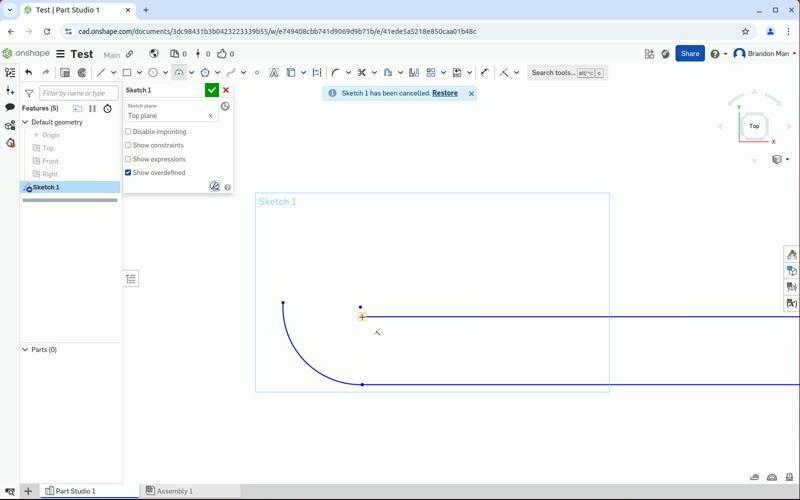
scroll(-6)
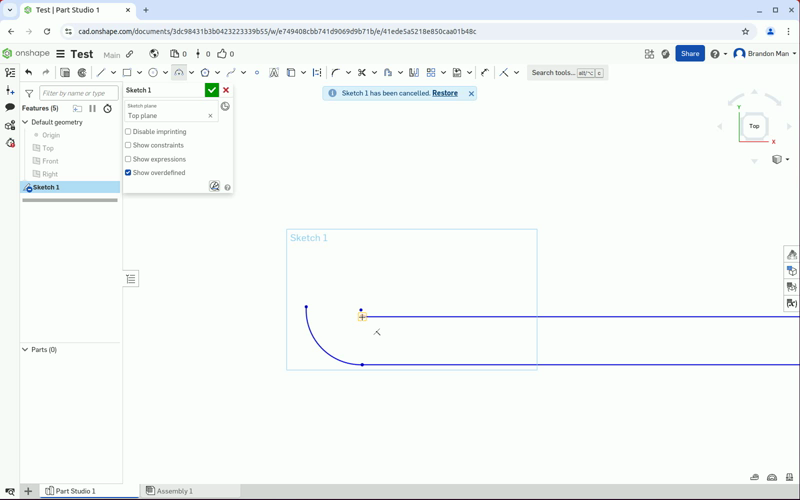
scroll(-6)
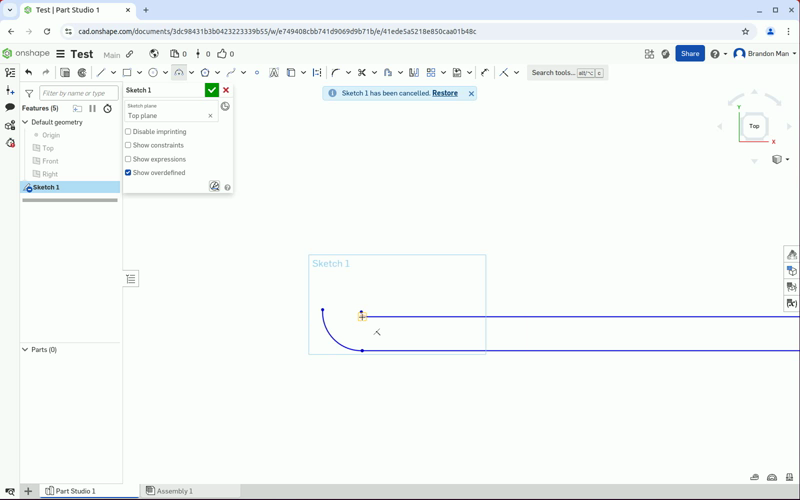
scroll(-6)
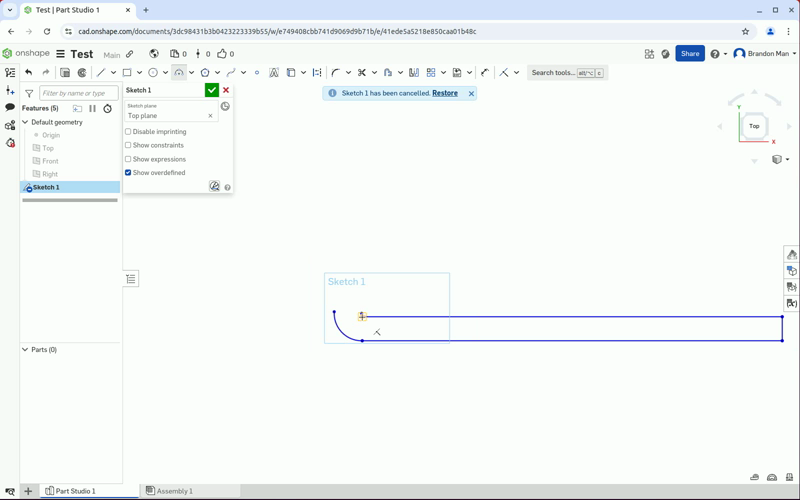
scroll(-6)
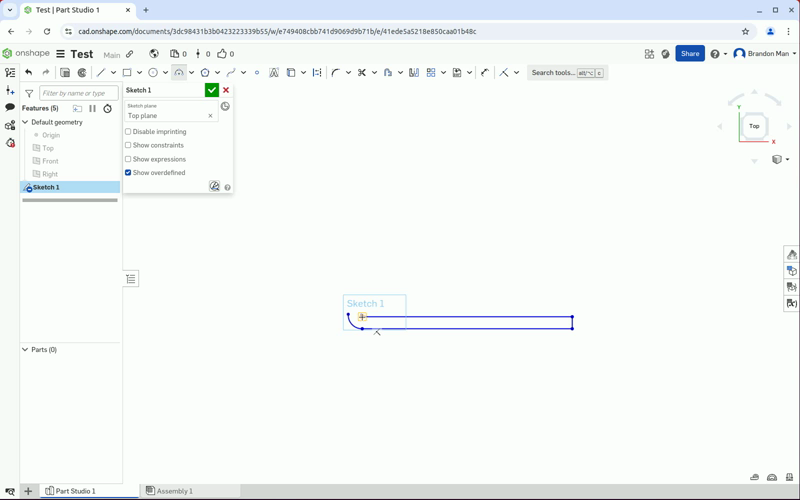
key_down(shift)
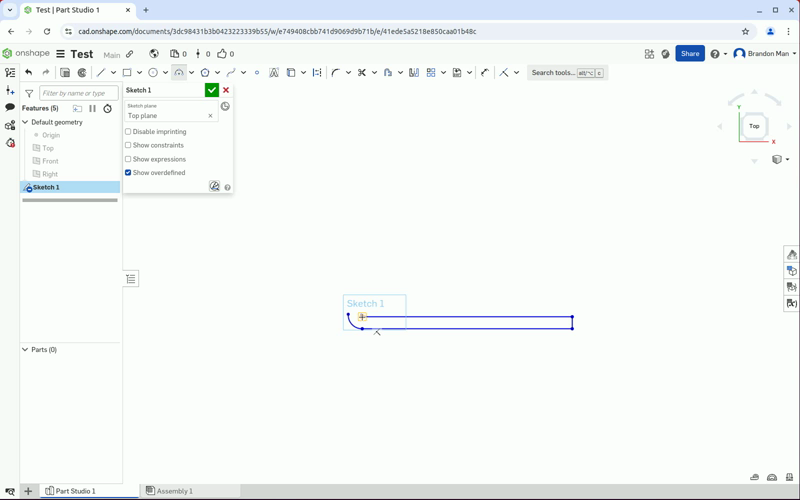
mouse_move(355, 309)
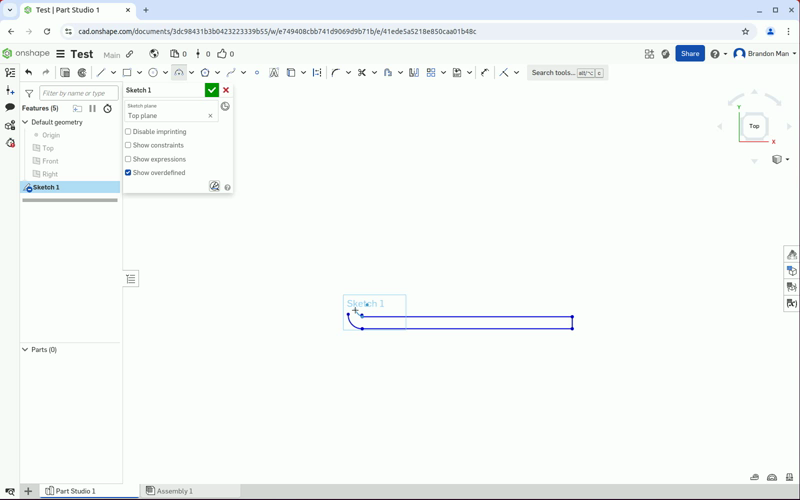
click(355, 309)
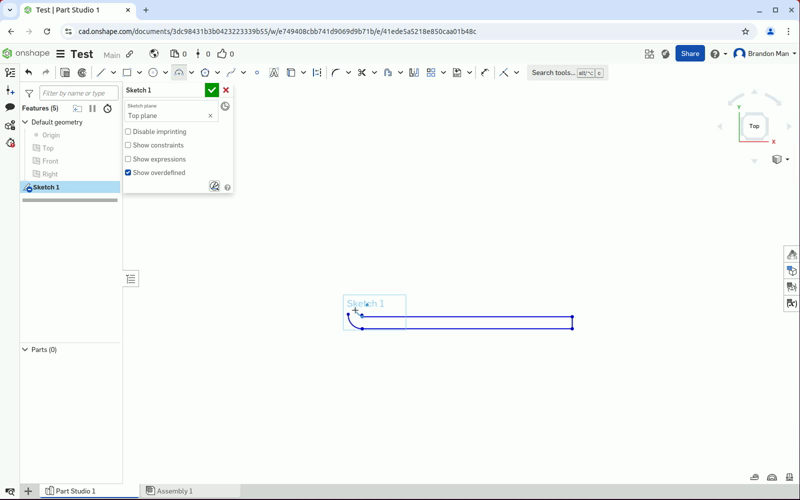
mouse_move(357, 314)
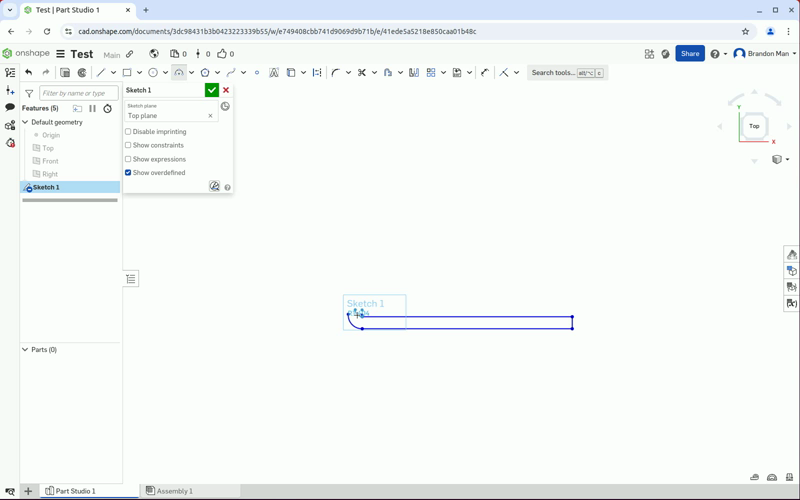
click(357, 314)
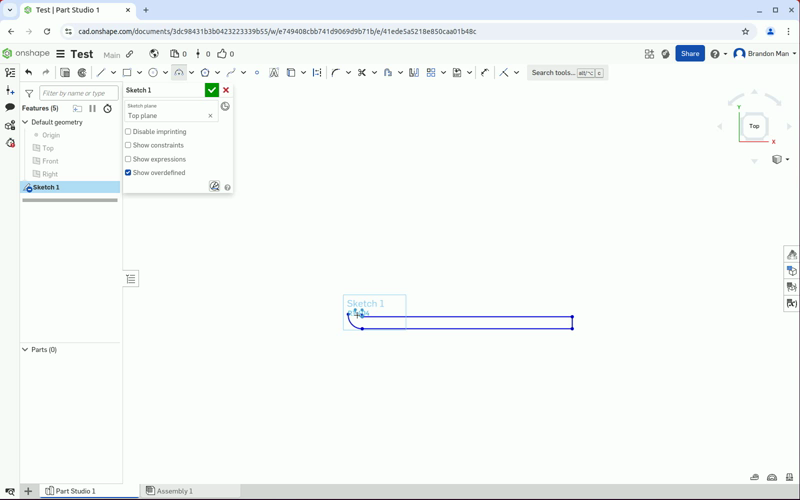
key_up(shift)
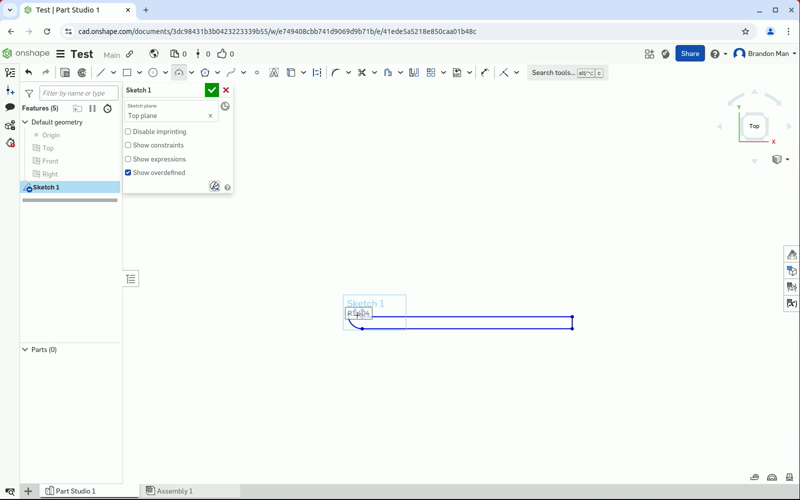
key(esc)
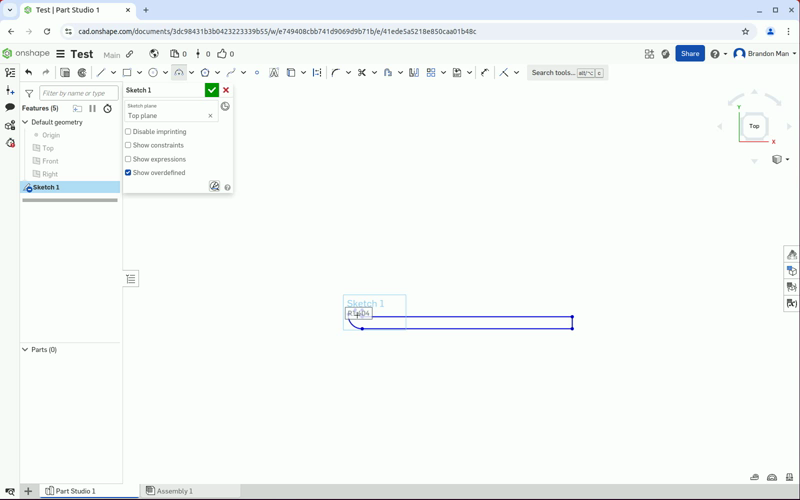
key(l)
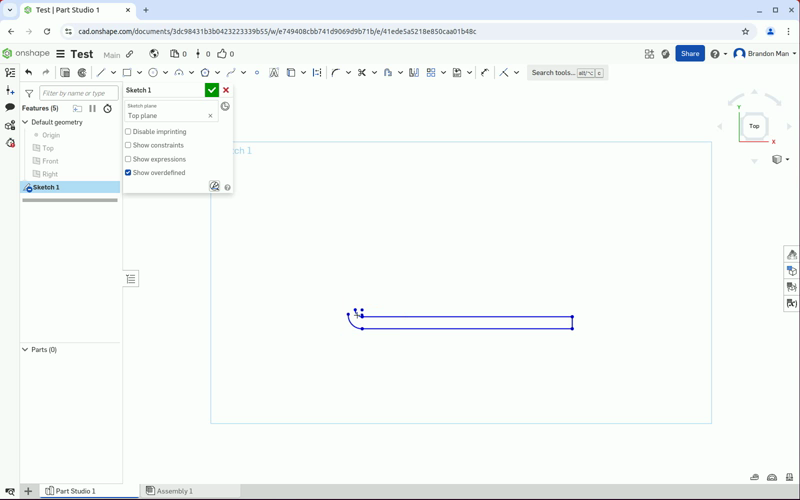
mouse_move(355, 309)
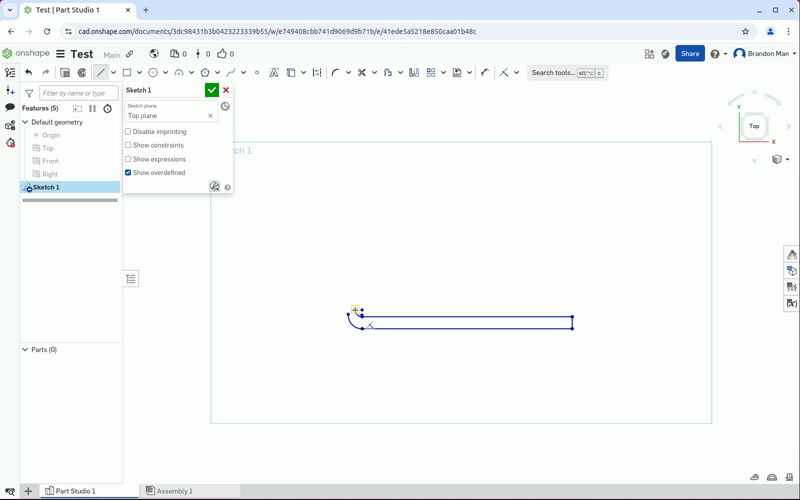
click(355, 309)
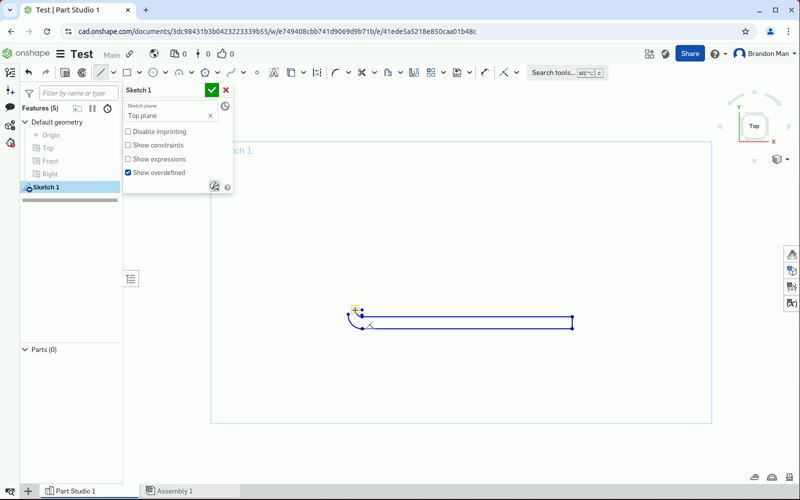
key_down(shift)
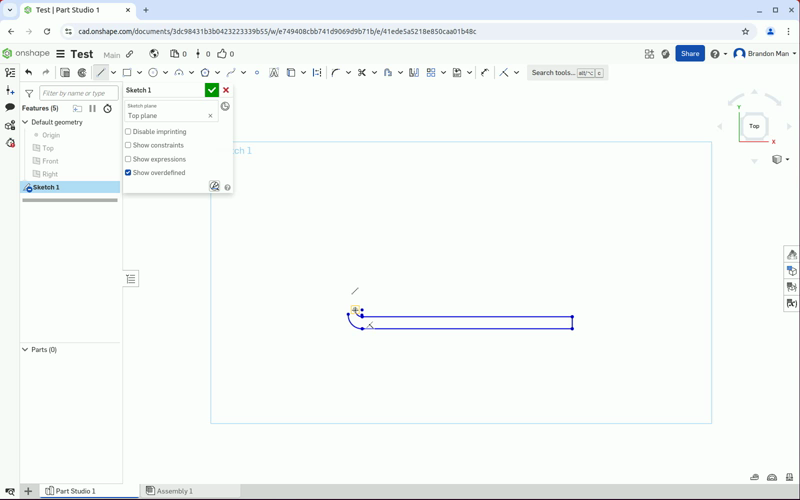
mouse_move(385, 309)
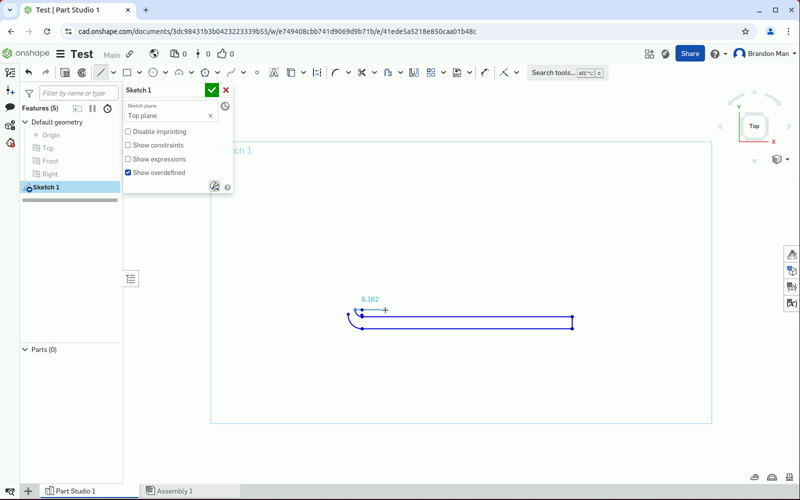
mouse_move(355, 255)
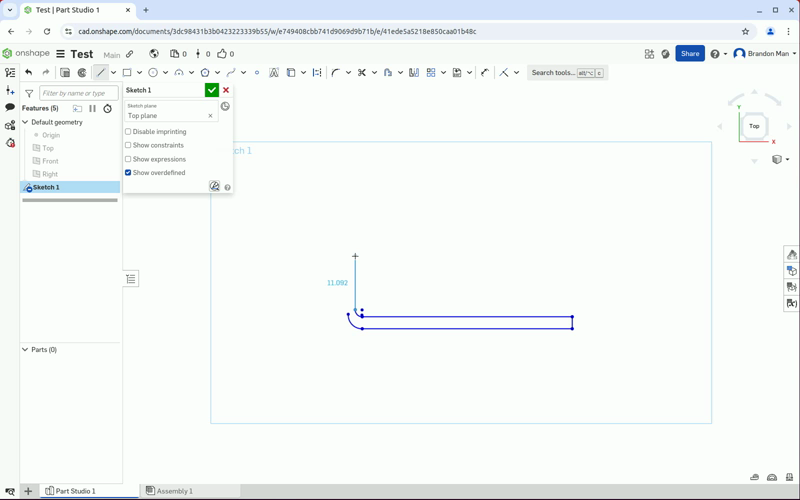
click(355, 255)
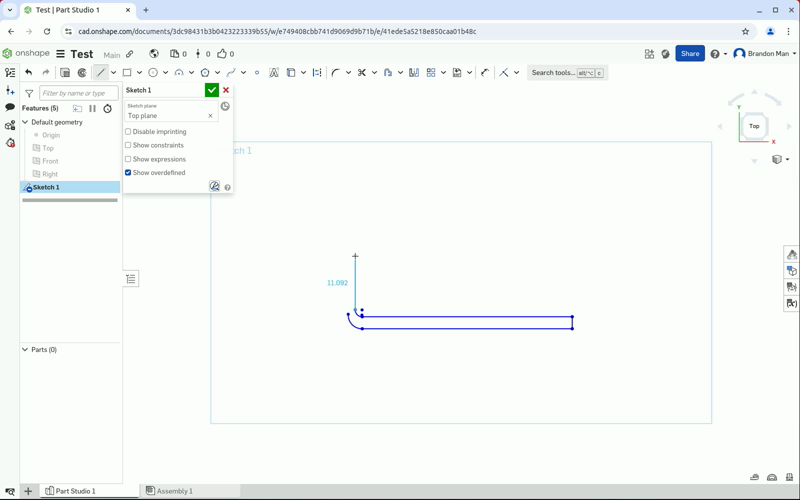
key_up(shift)
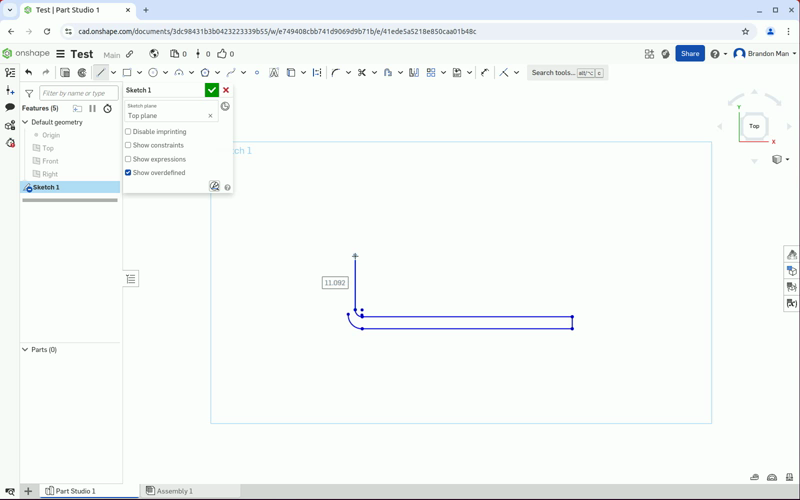
key(esc)
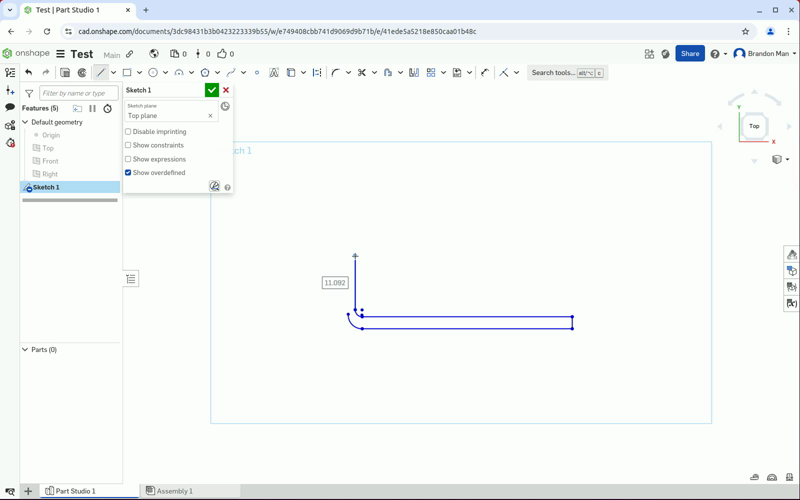
key(a)
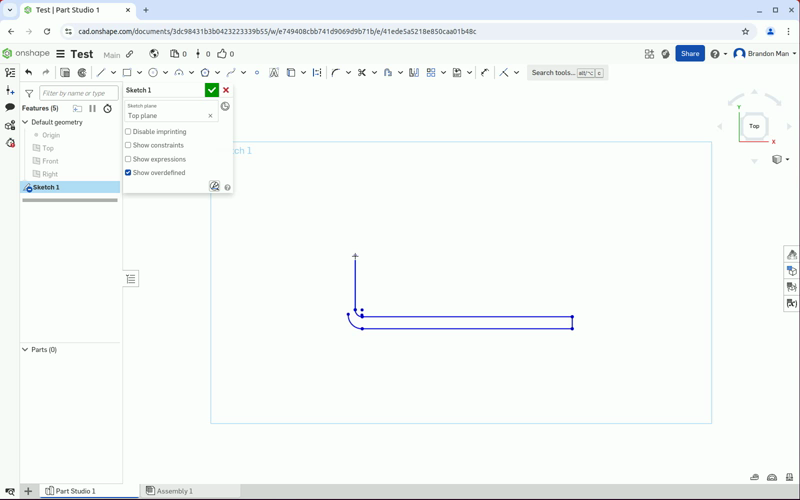
mouse_move(355, 255)
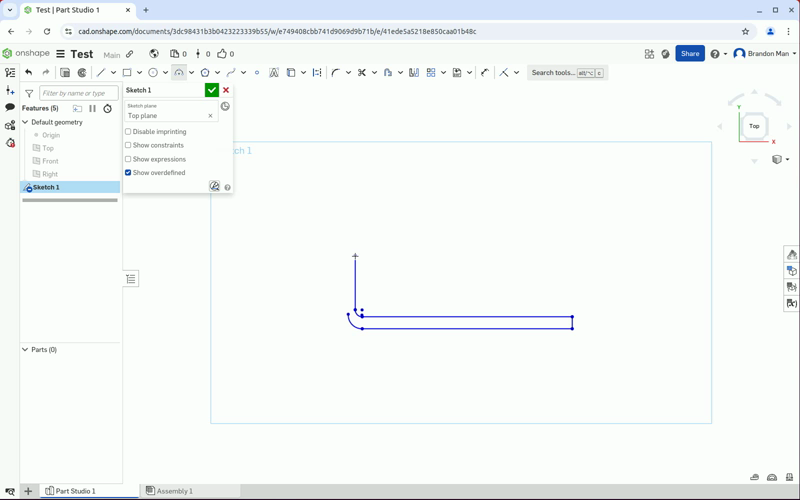
click(355, 255)
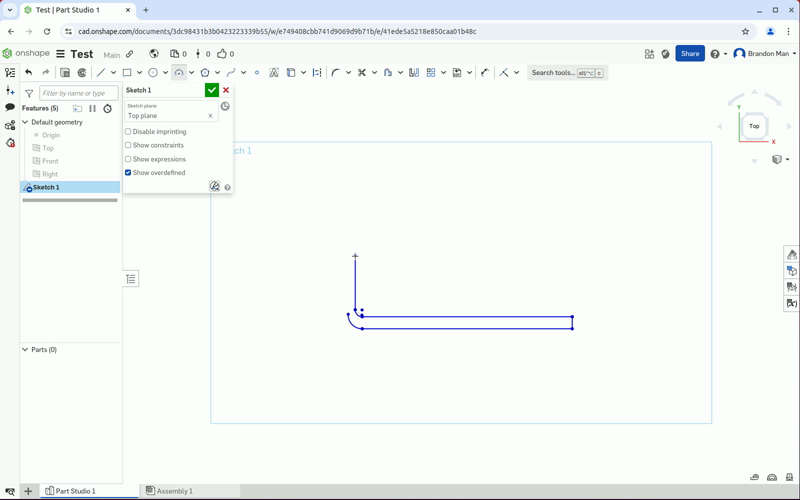
key_down(shift)
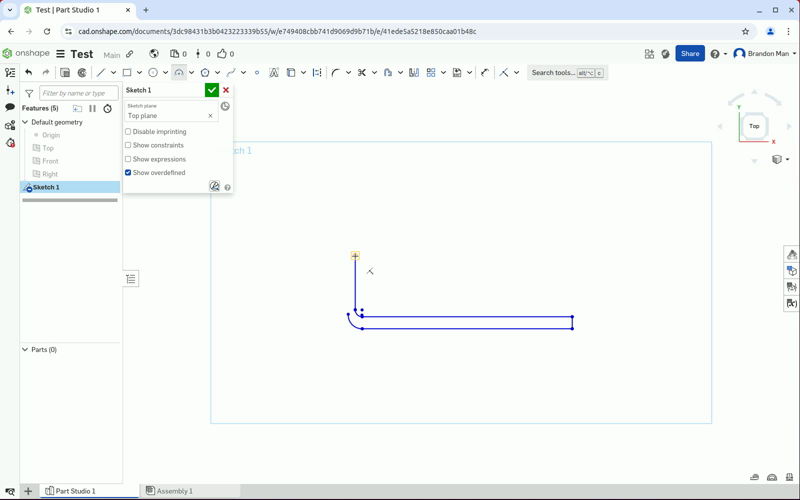
mouse_move(362, 248)
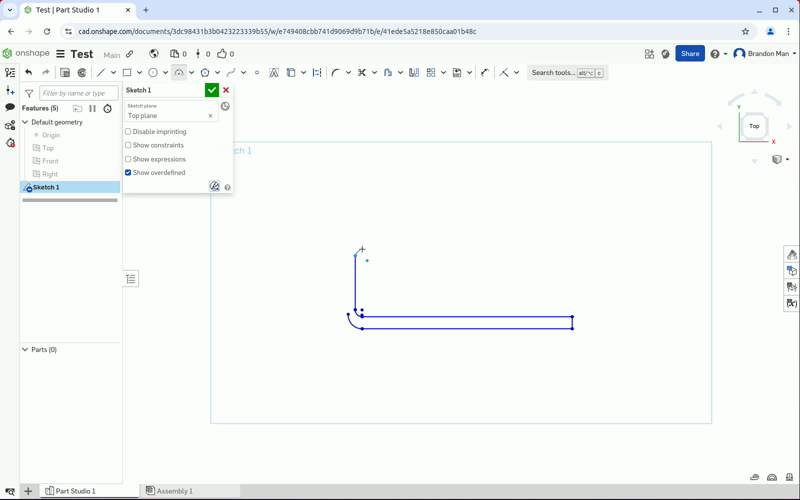
click(362, 248)
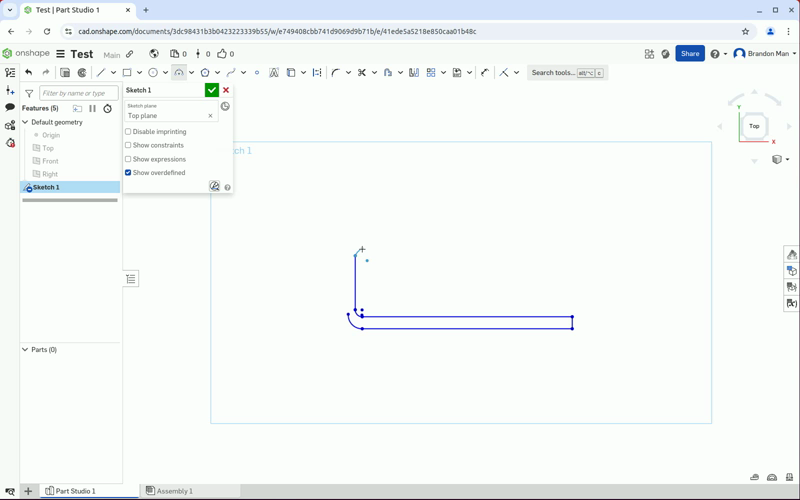
mouse_move(357, 250)
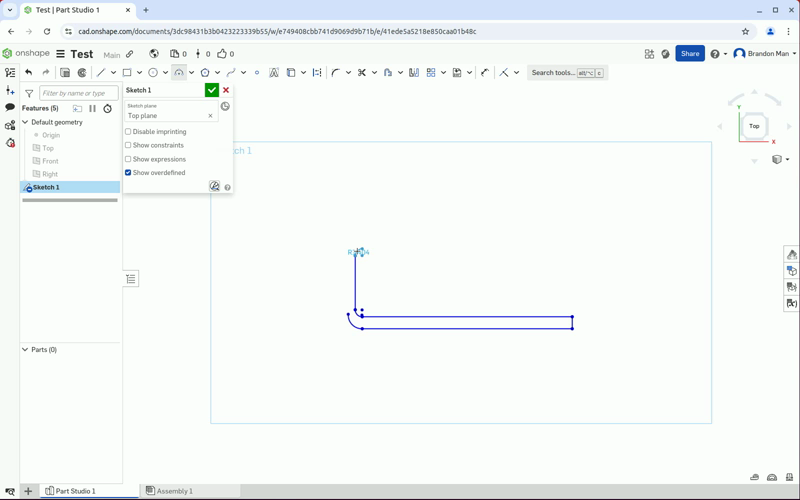
click(357, 250)
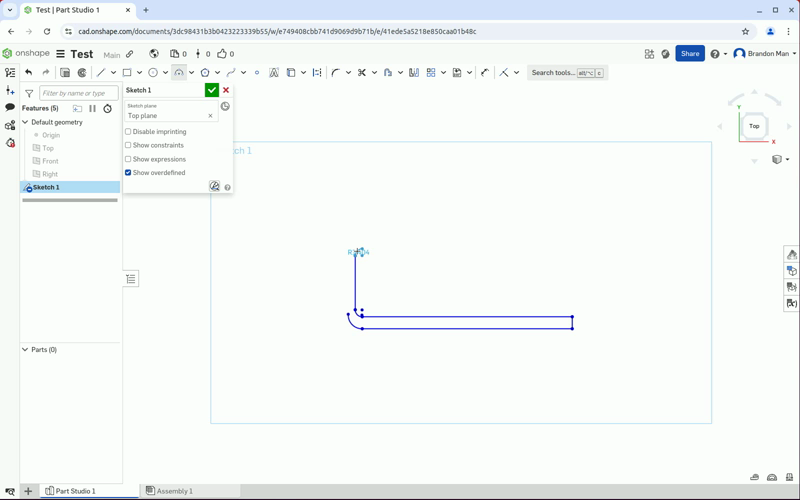
key_up(shift)
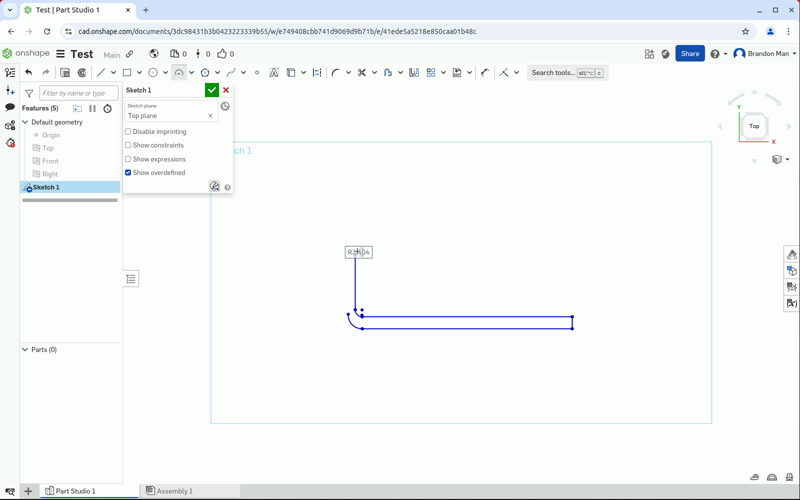
key(esc)
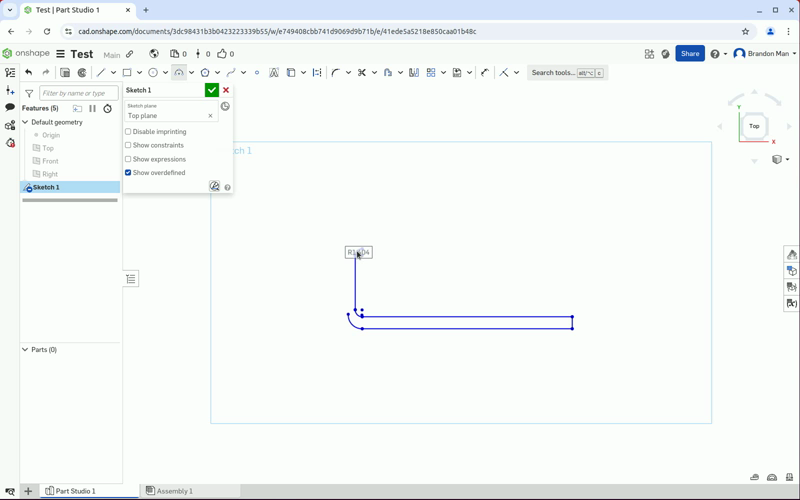
key(l)
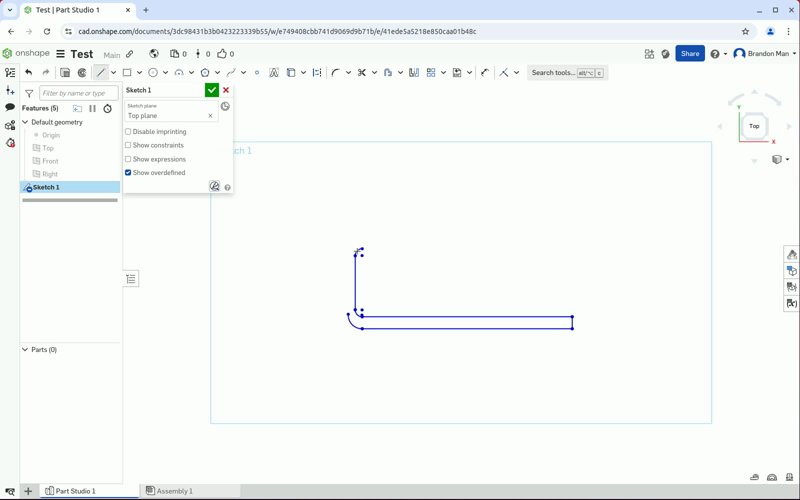
mouse_move(362, 248)
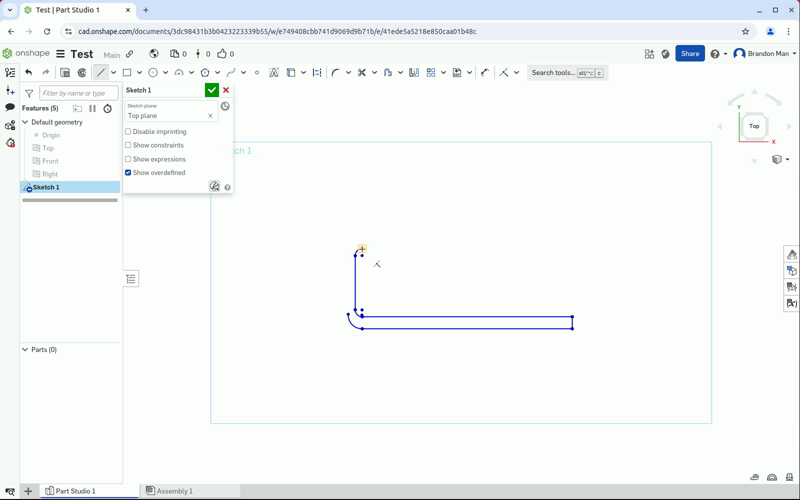
click(362, 248)
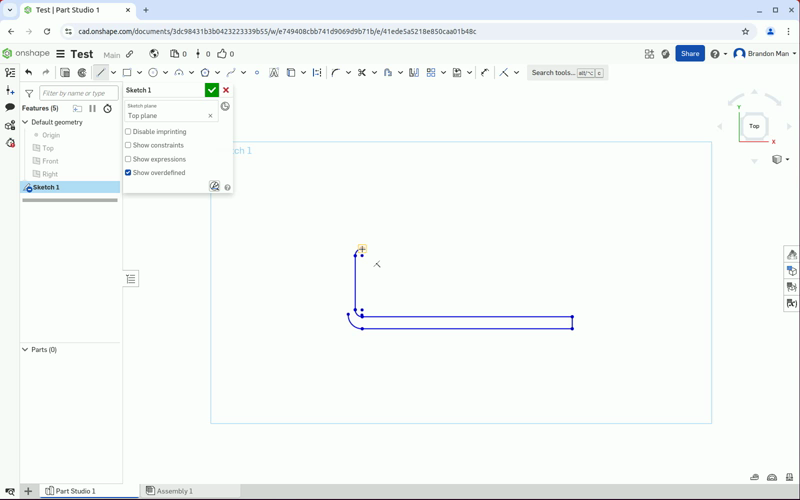
key_down(shift)
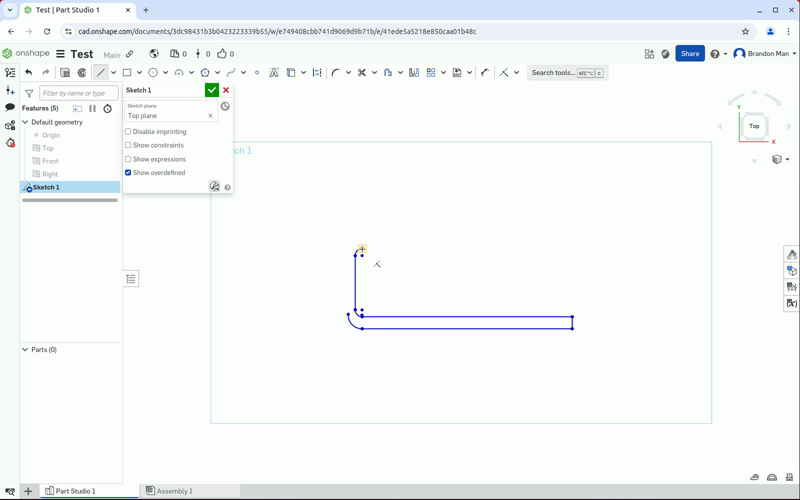
mouse_move(572, 248)
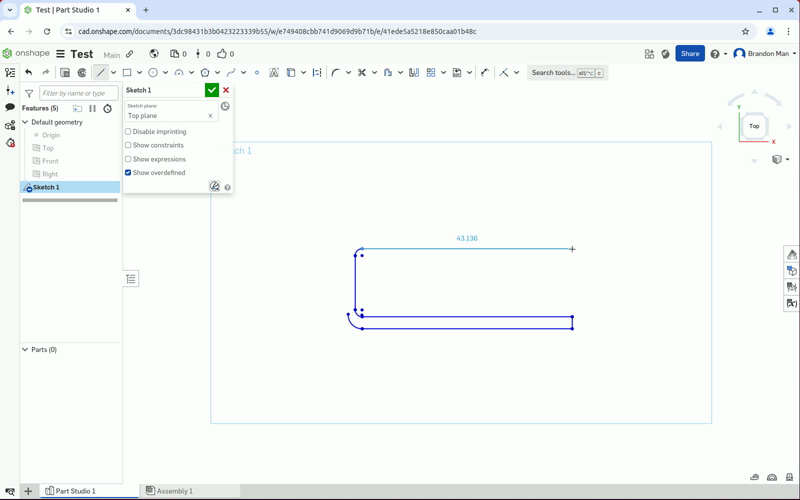
click(572, 248)
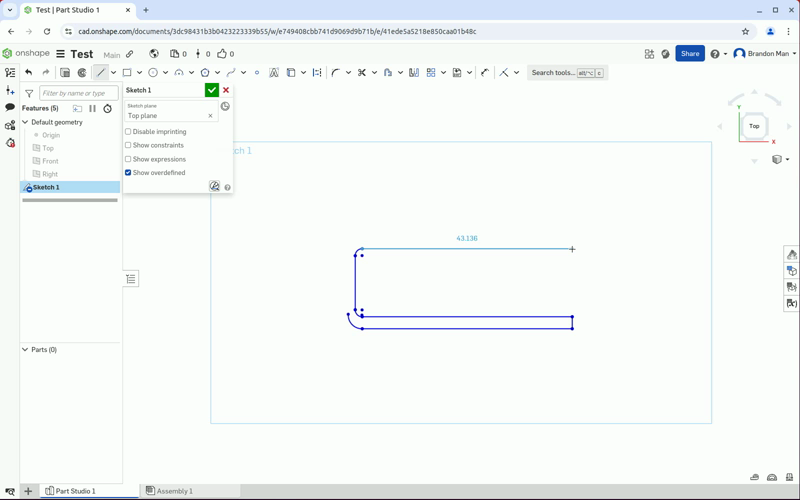
key_up(shift)
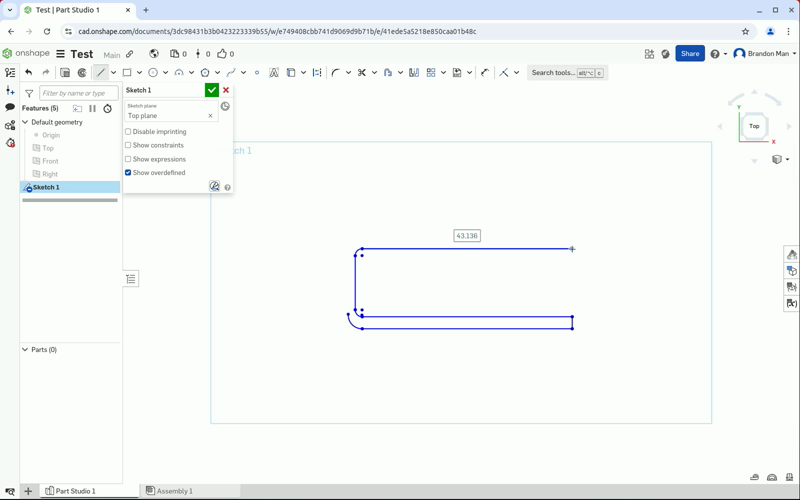
key_down(shift)
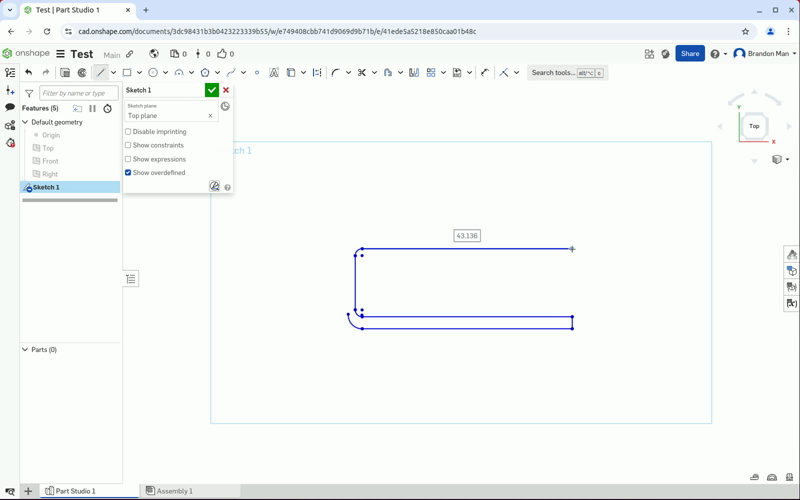
mouse_move(589, 248)
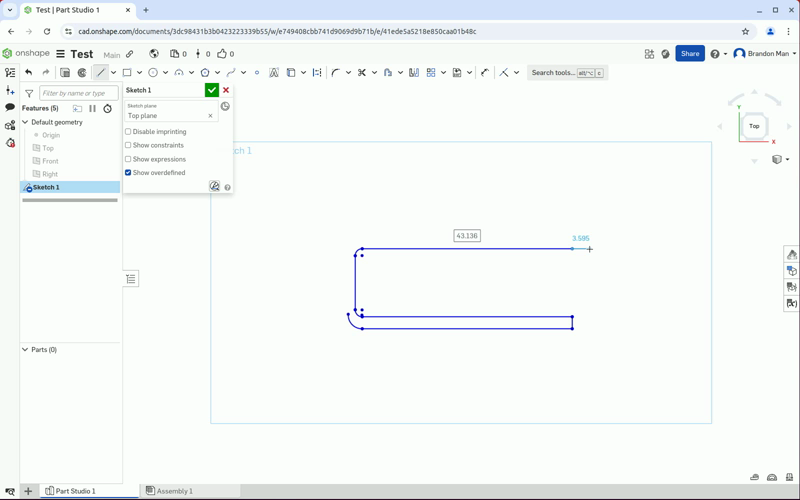
mouse_move(572, 236)
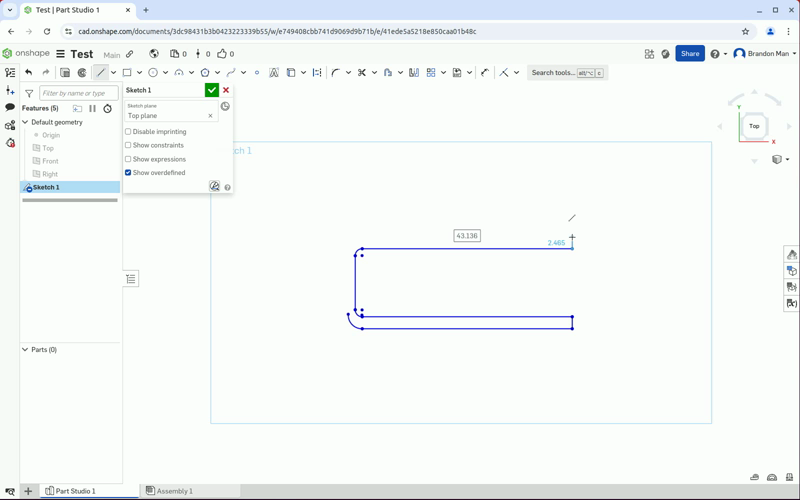
click(572, 236)
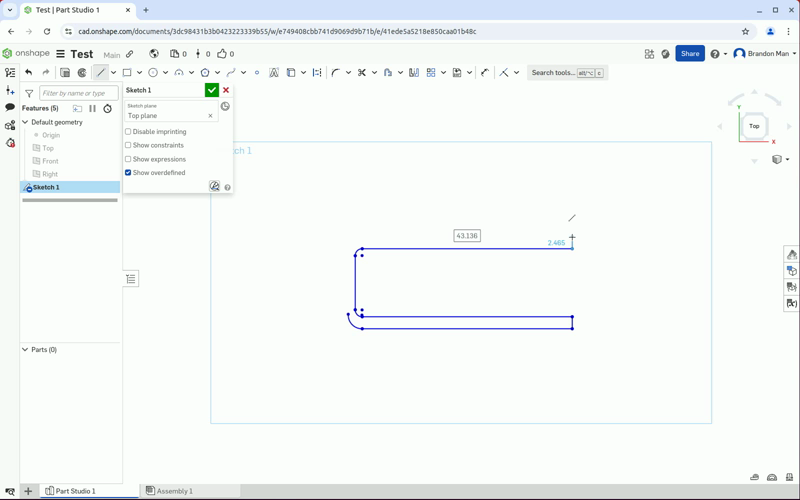
key_up(shift)
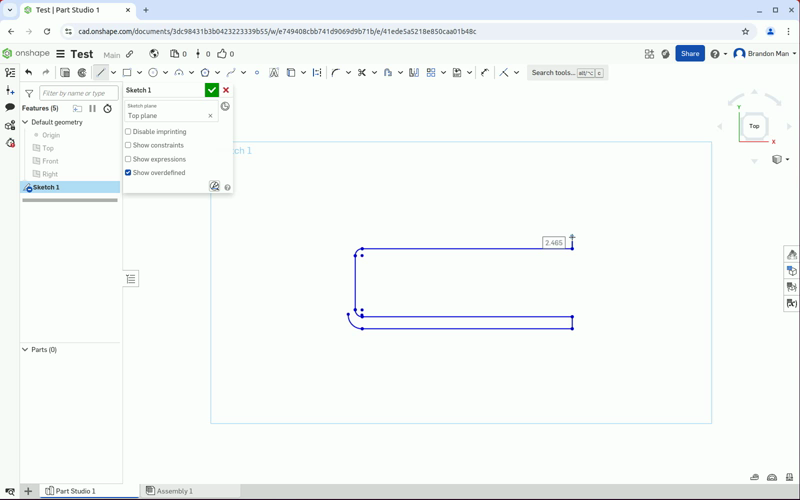
key_down(shift)
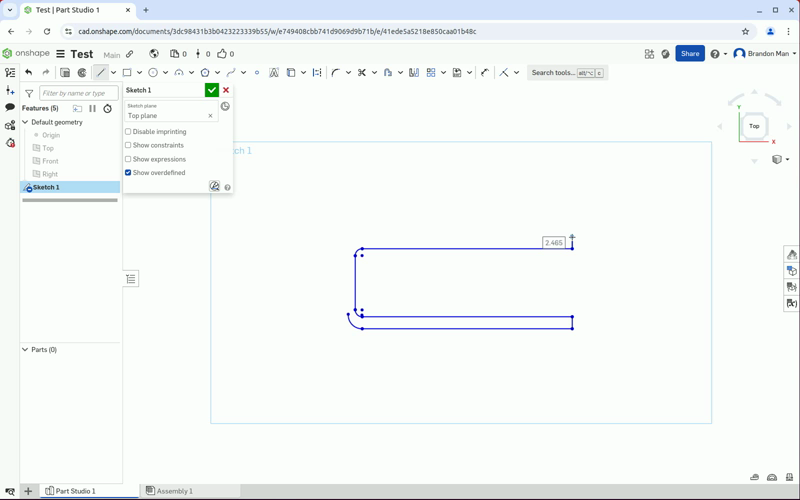
mouse_move(362, 236)
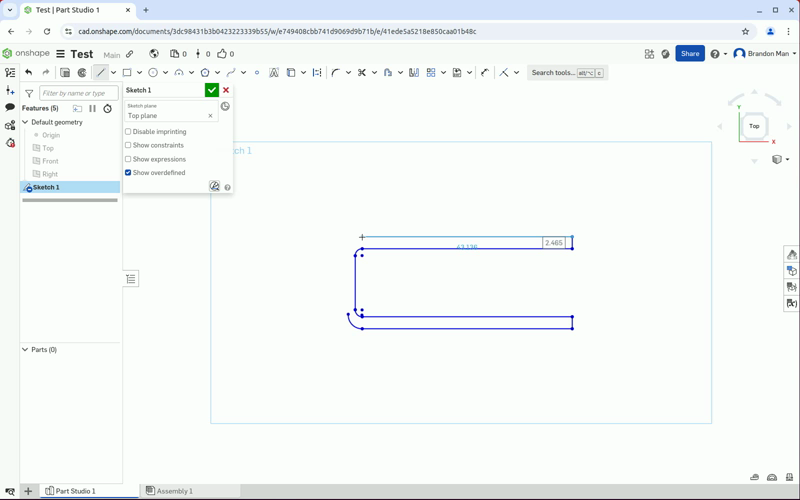
click(362, 236)
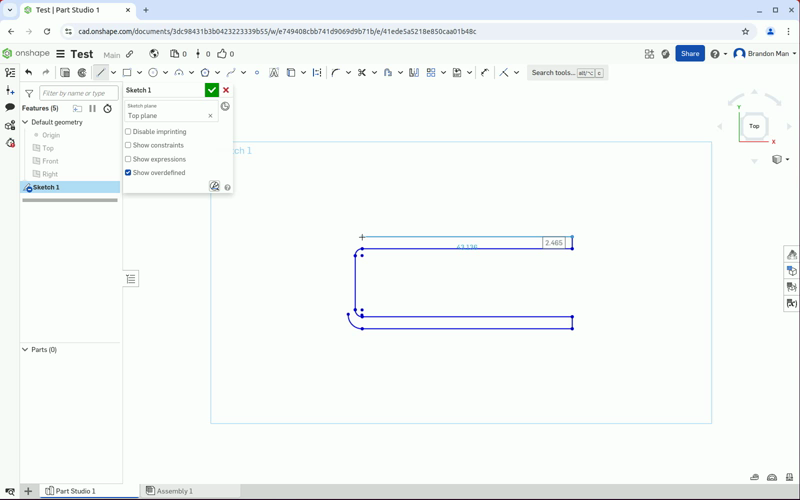
key_up(shift)
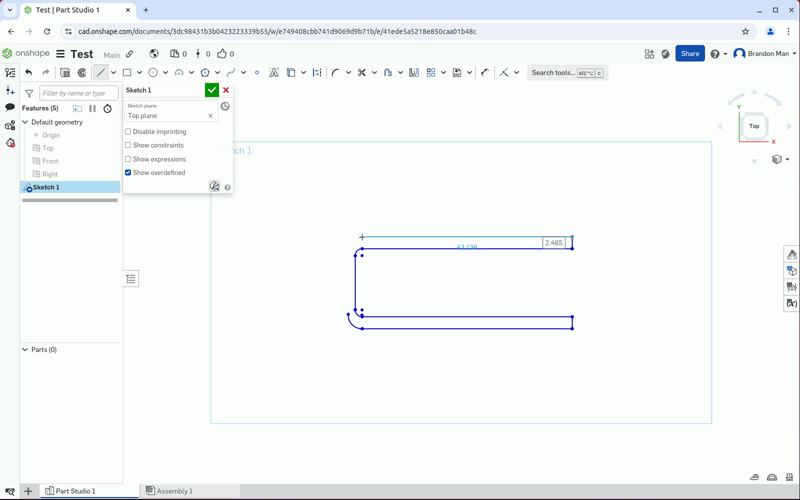
key(esc)
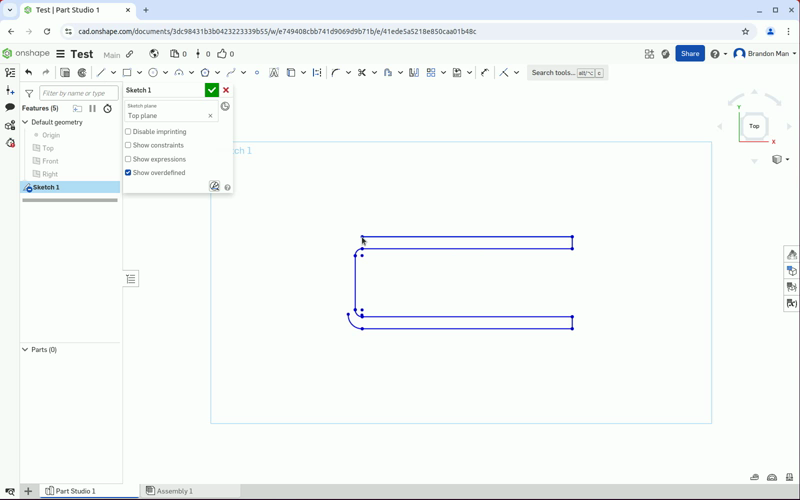
key(a)
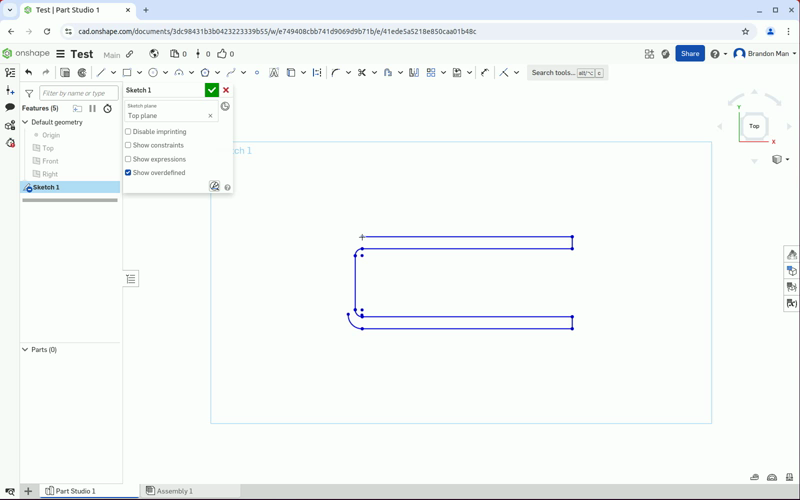
mouse_move(362, 236)
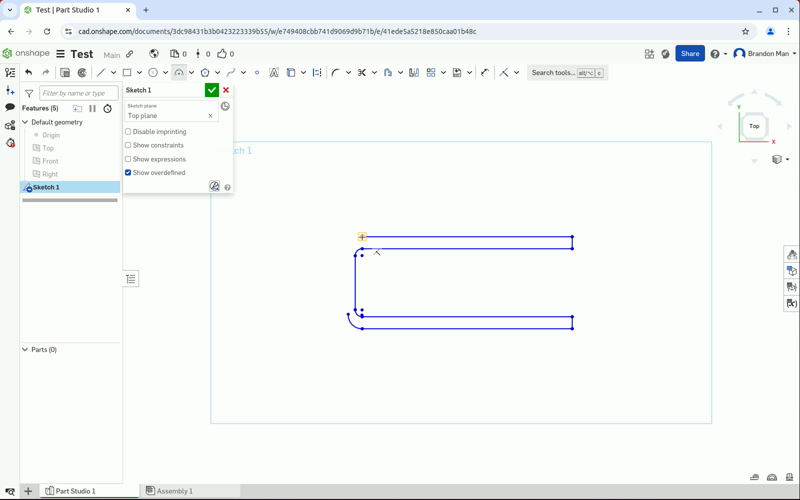
click(362, 236)
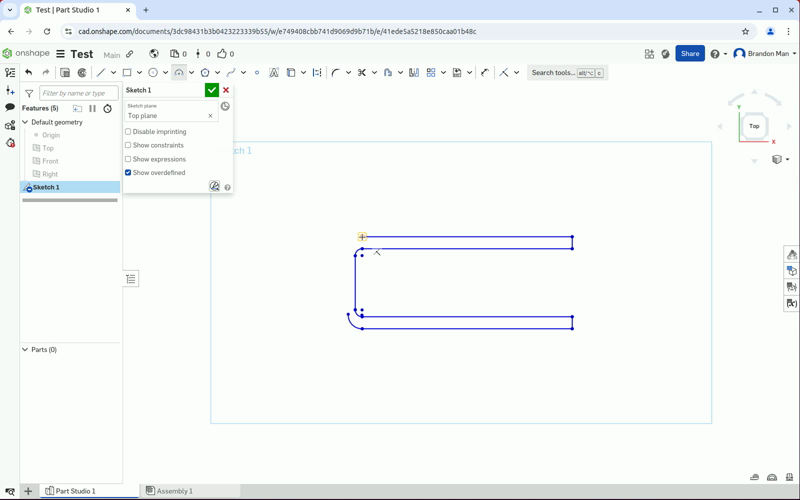
key_down(shift)
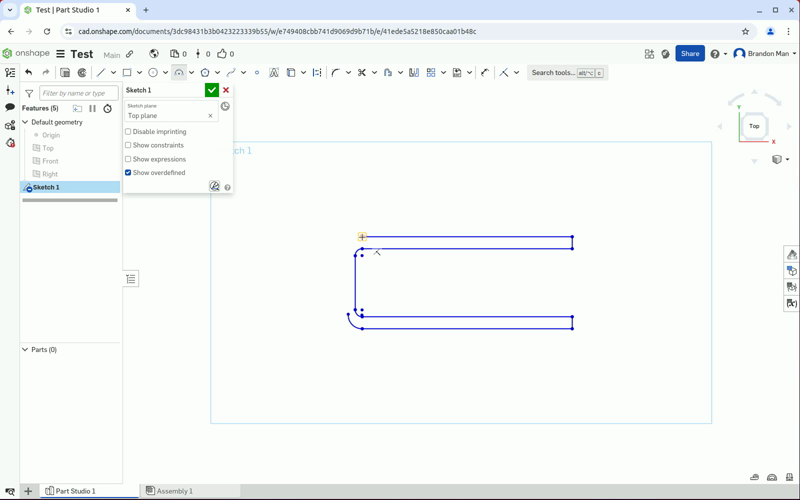
mouse_move(348, 250)
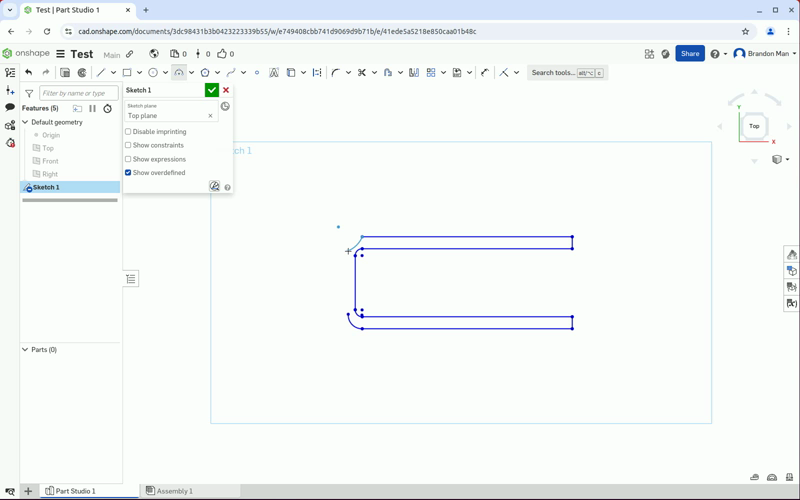
click(348, 250)
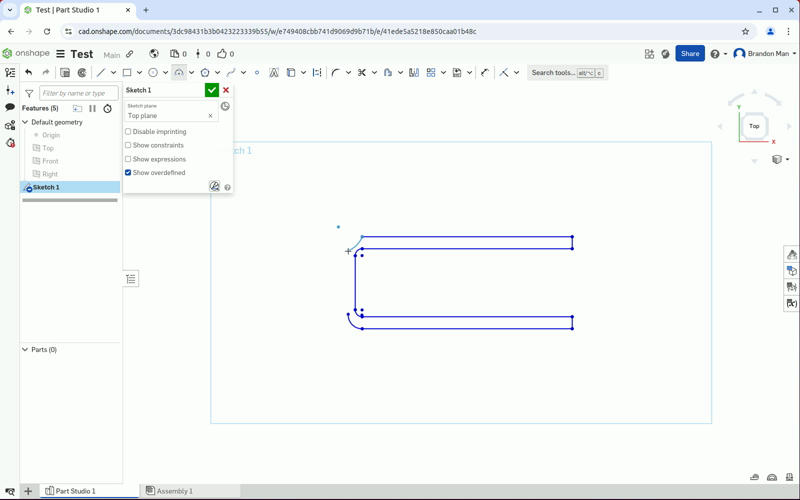
mouse_move(352, 240)
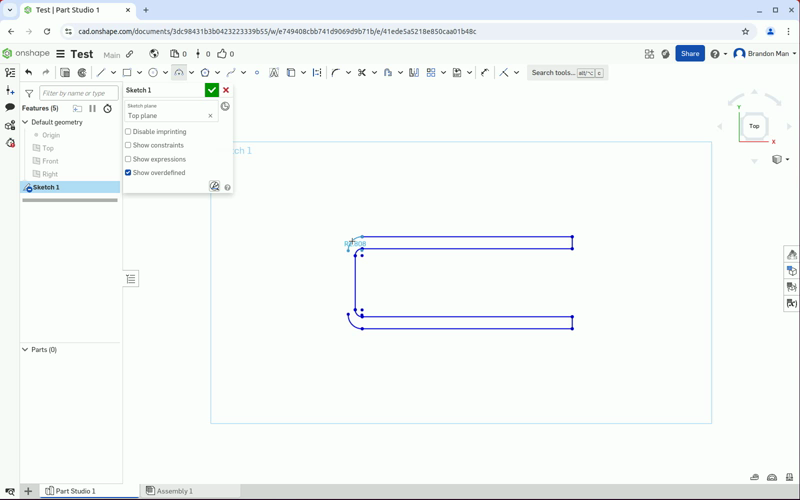
click(352, 240)
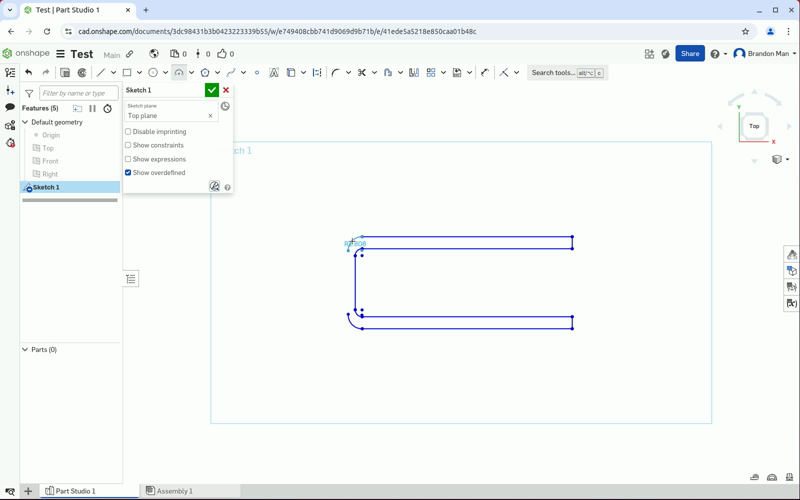
key_up(shift)
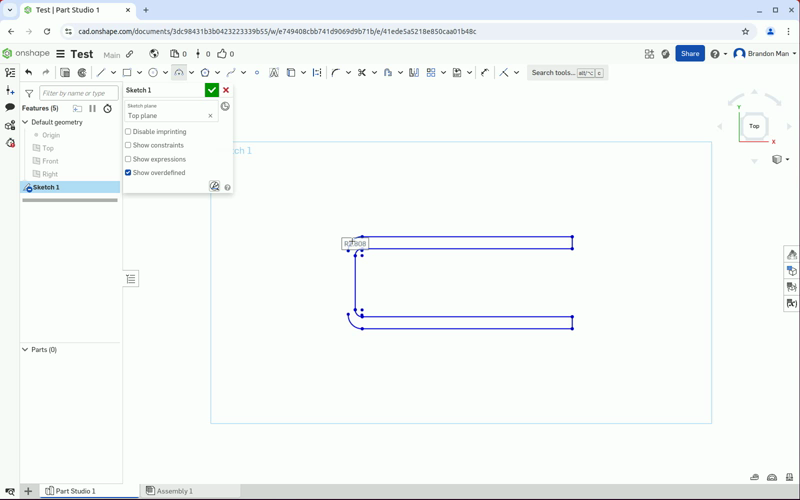
key(esc)
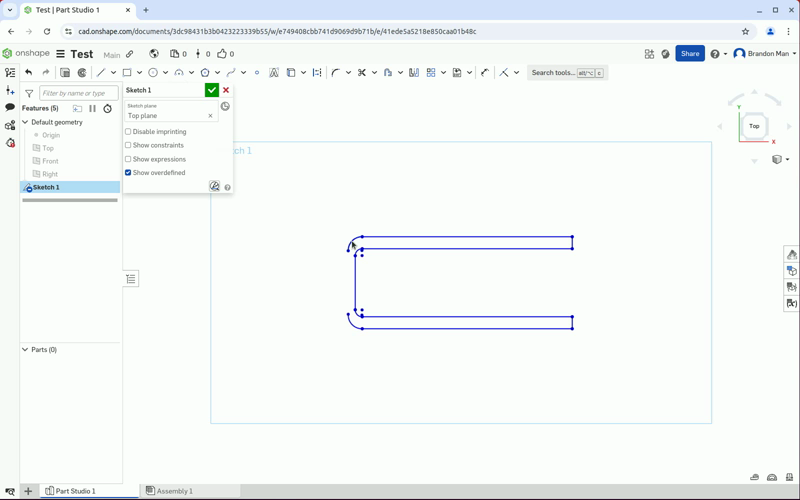
key(l)
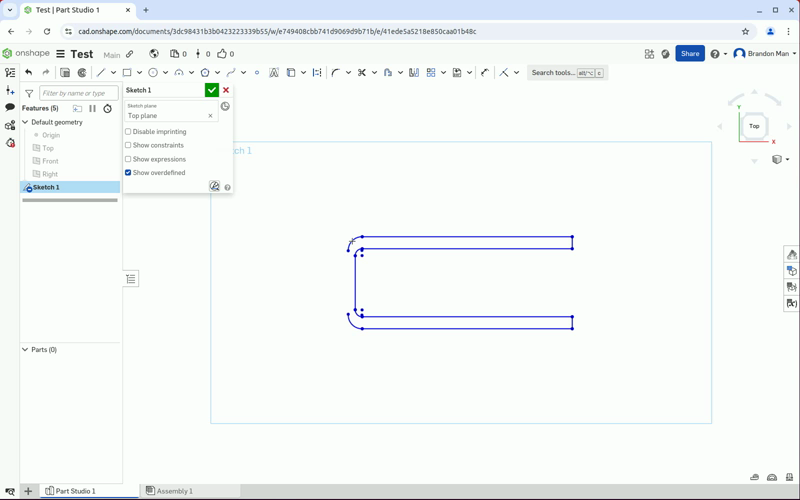
mouse_move(348, 250)
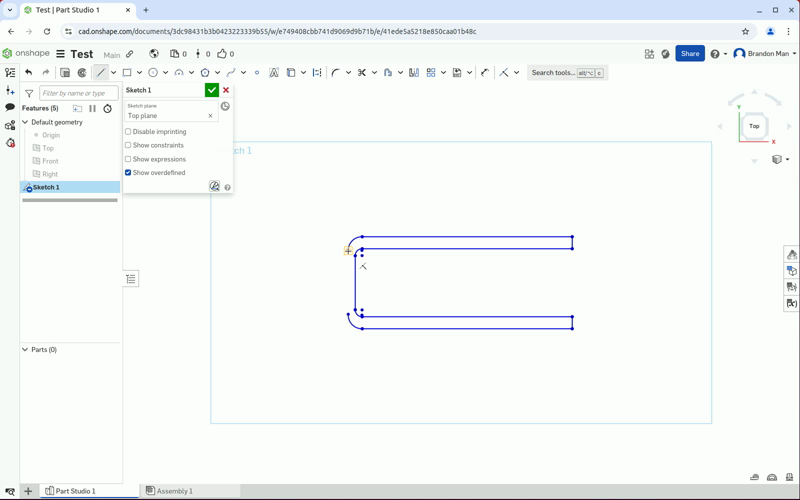
click(348, 250)
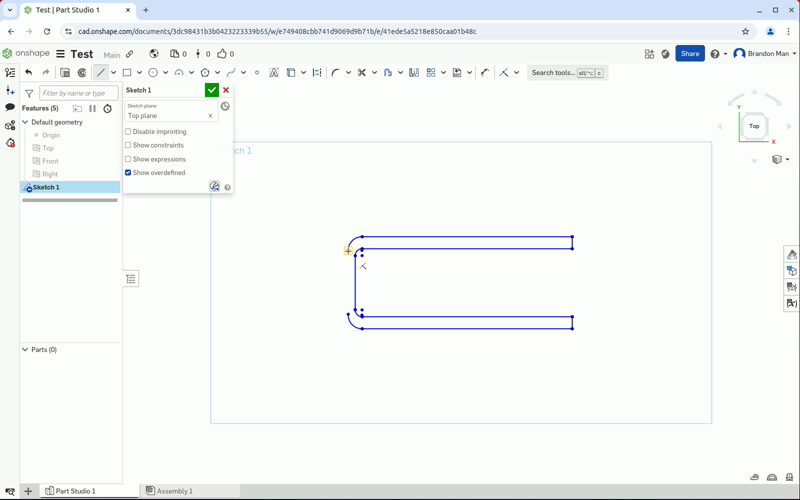
key_down(shift)
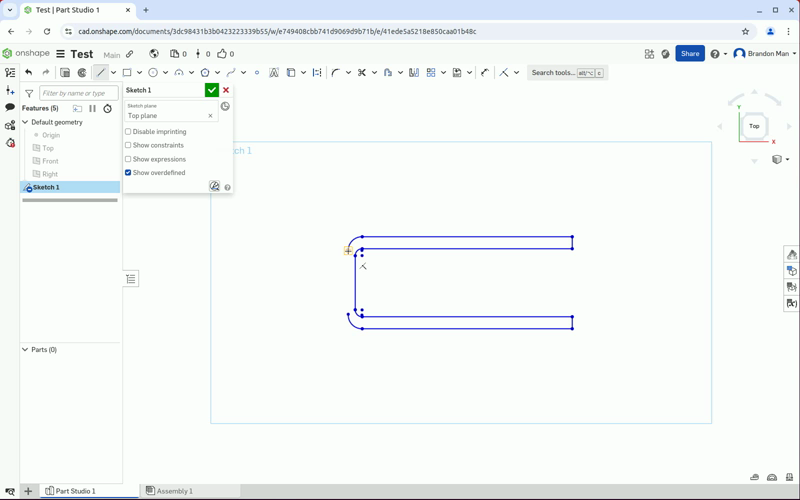
mouse_move(348, 314)
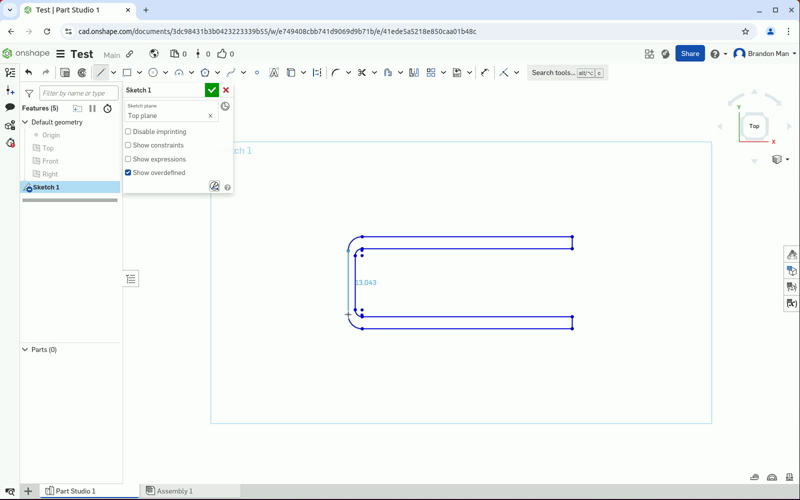
key_up(shift)
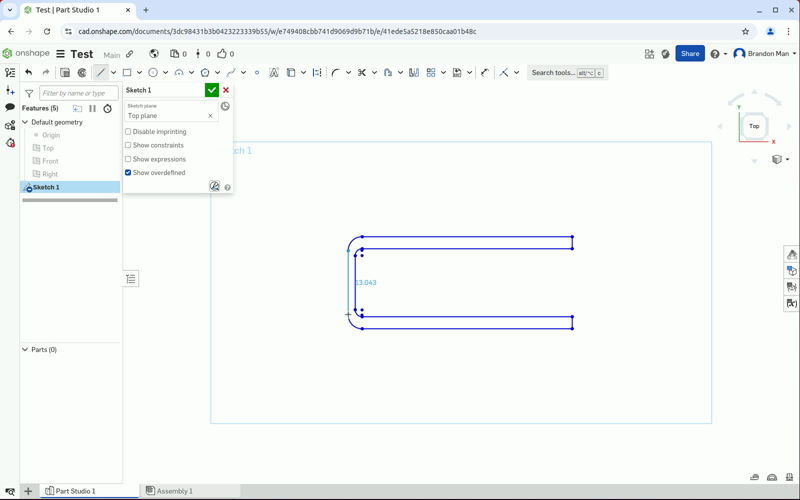
click(348, 314)
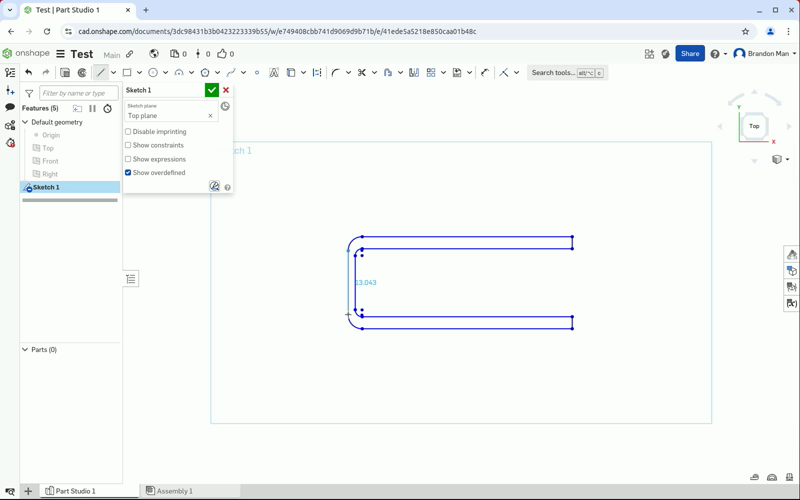
key(esc)
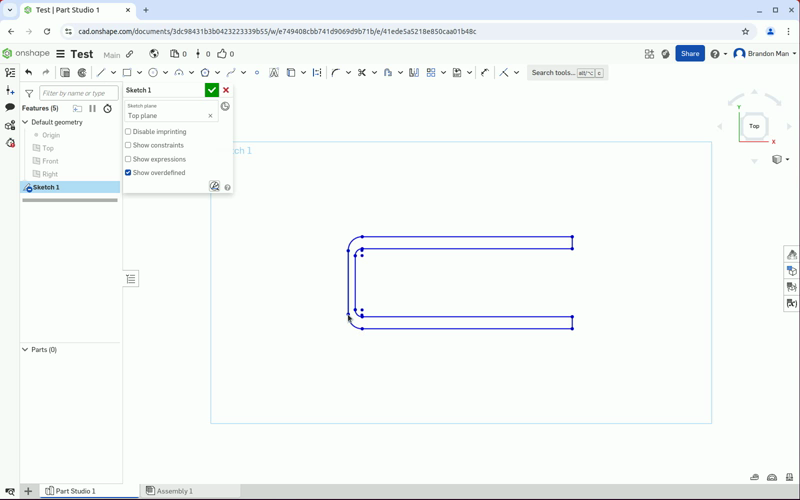
mouse_move(431, 244)
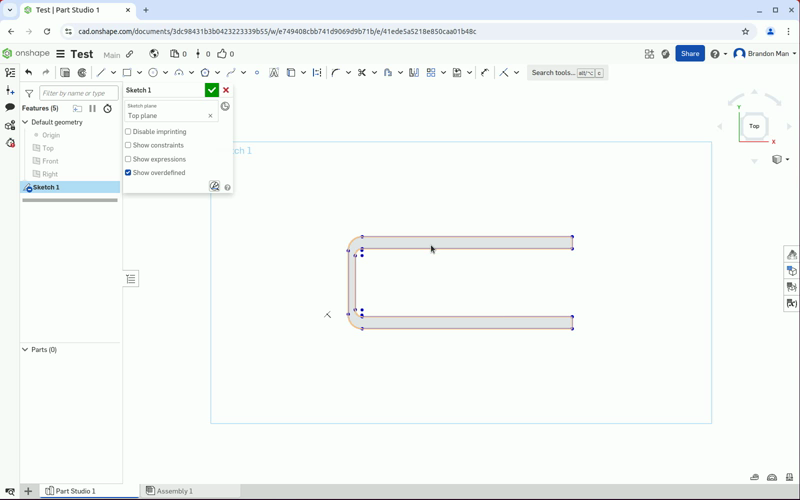
click(431, 244)
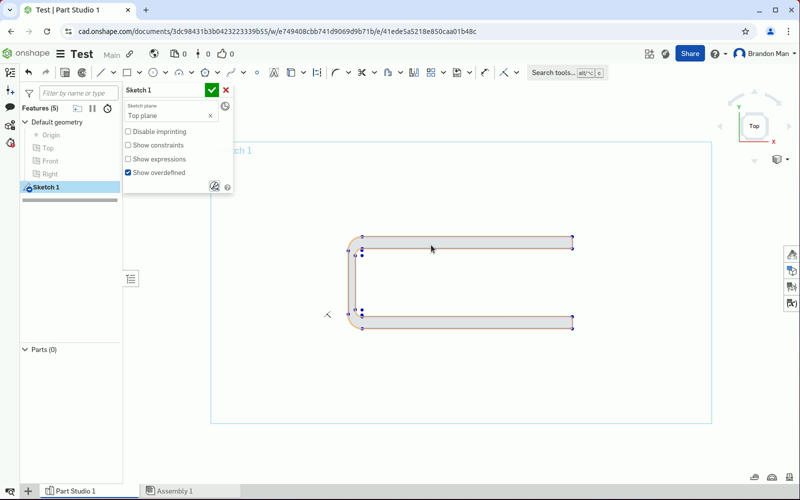
mouse_move(73, 352)
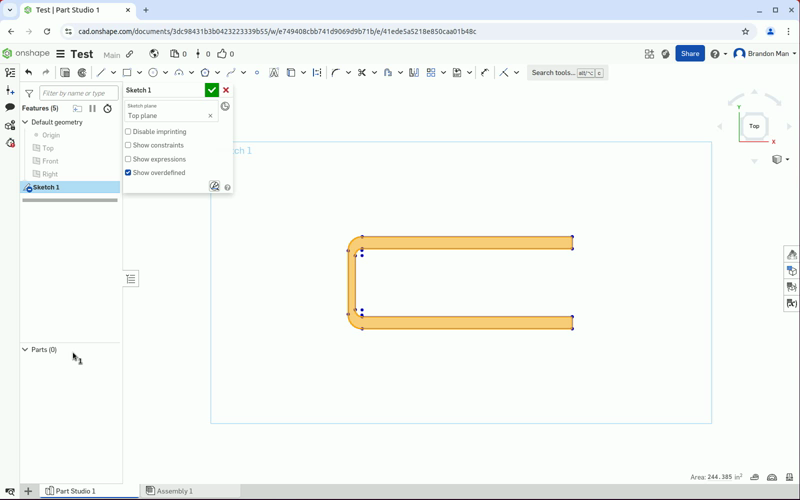
key(shift+y)
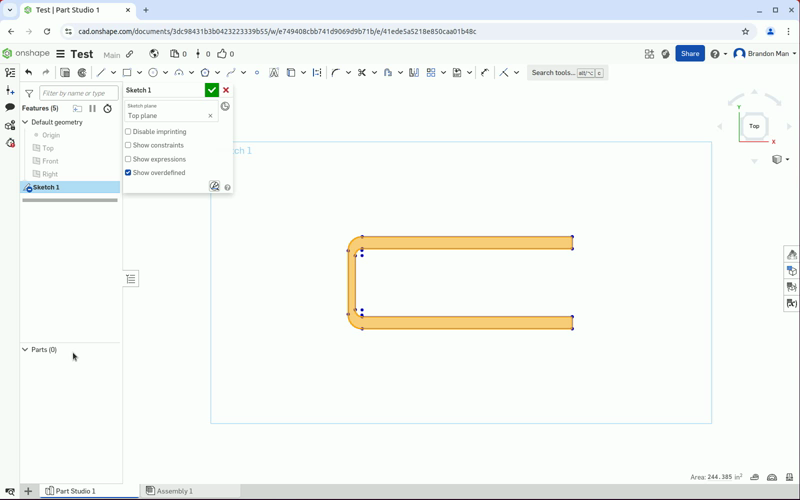
key(shift+e)
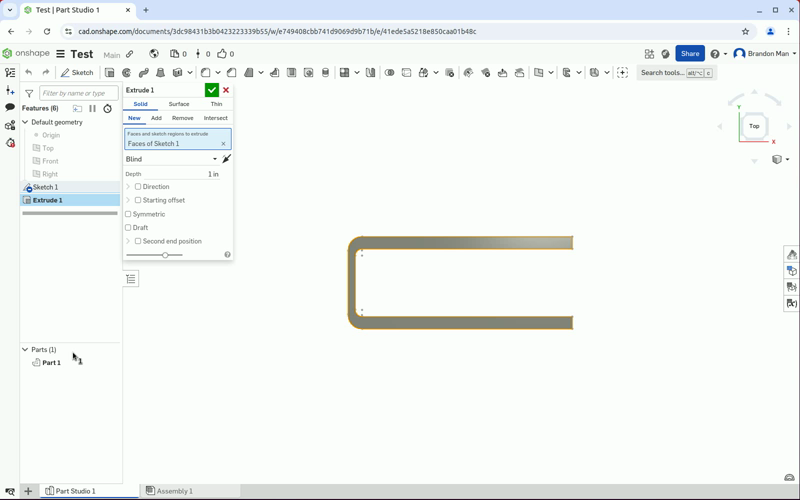
mouse_move(143, 106)
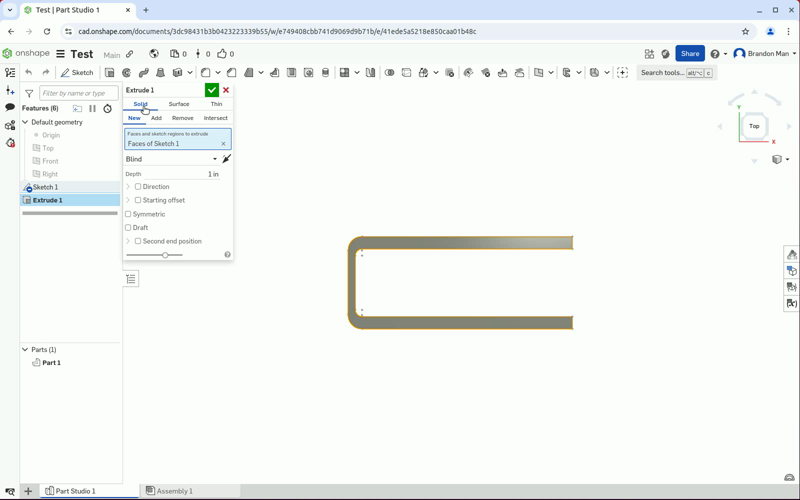
click(143, 106)
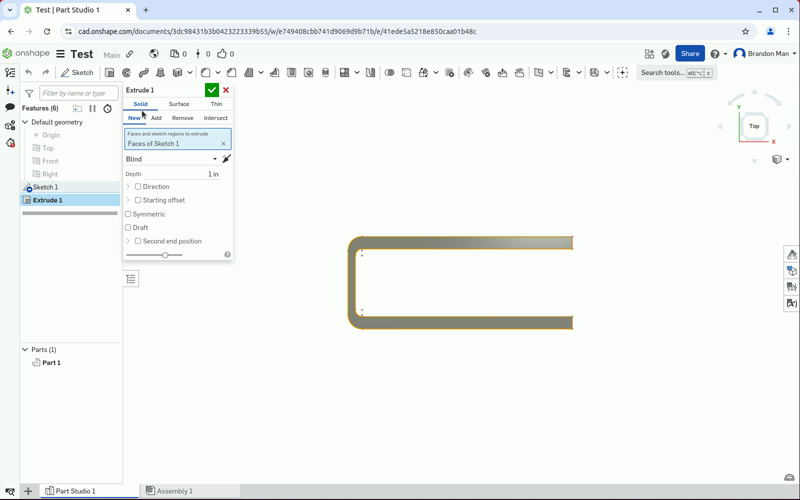
mouse_move(137, 120)
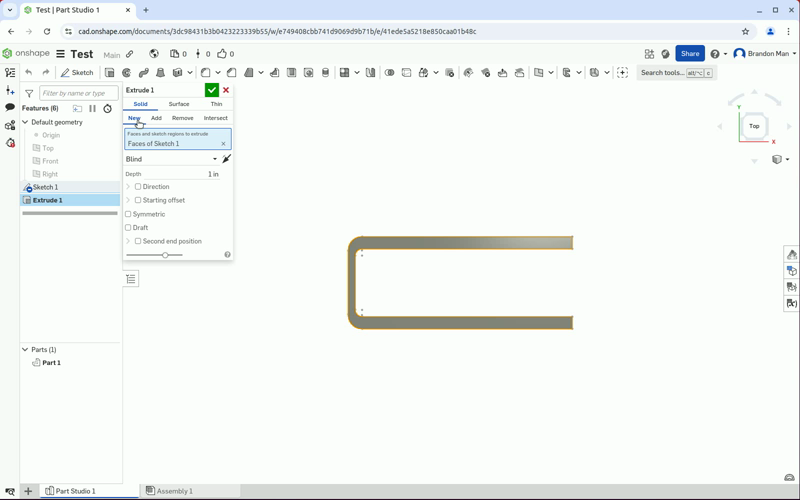
click(137, 120)
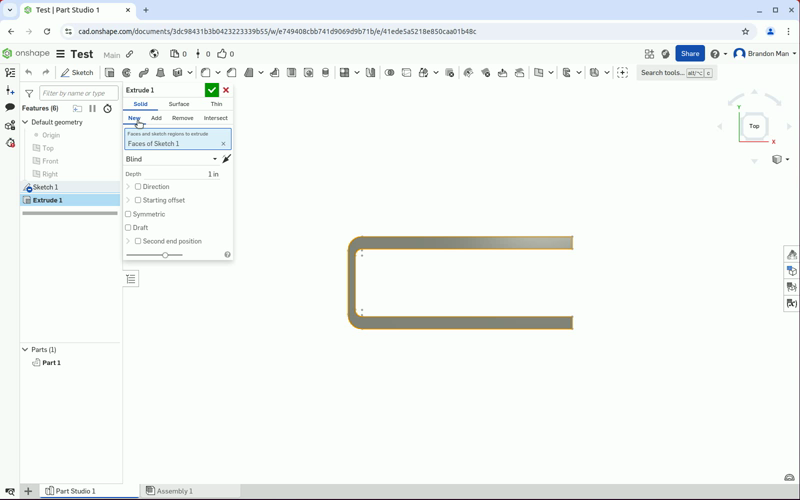
key(tab, 4)
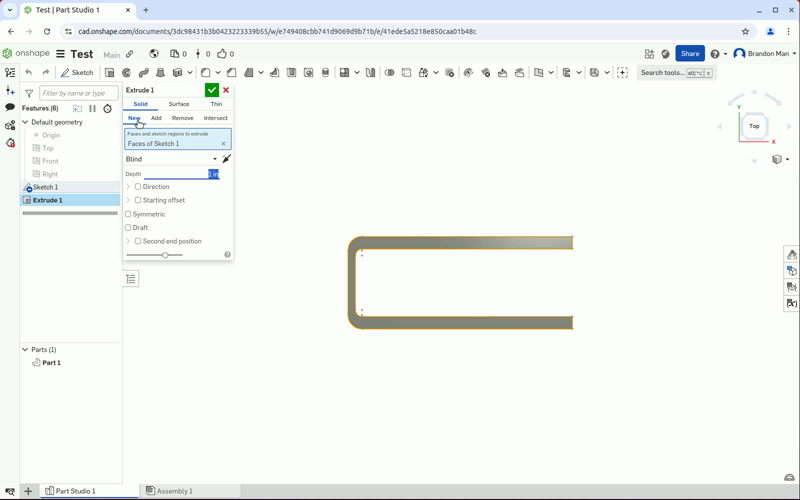
text(7.462)
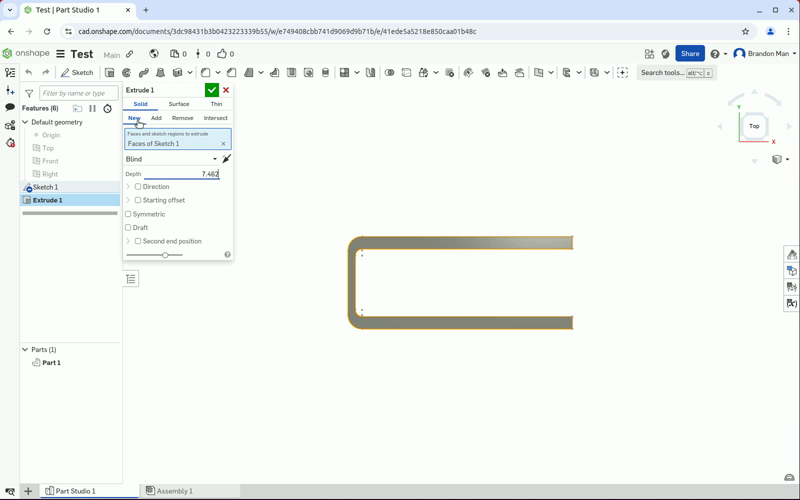
key(enter)
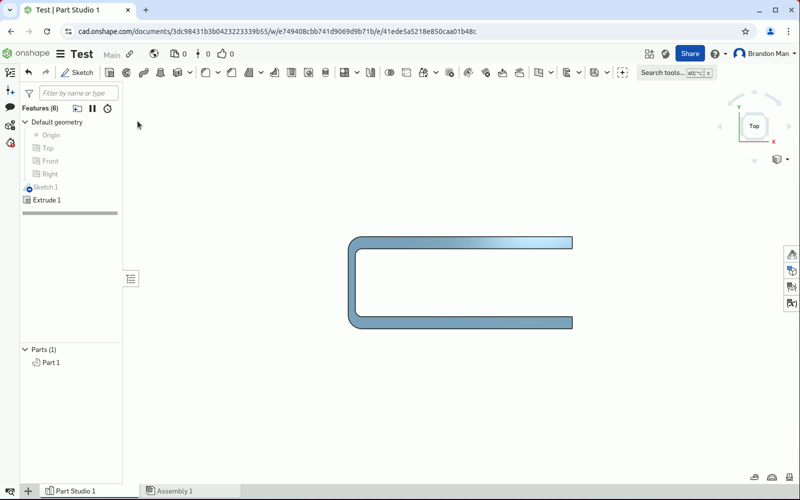
key(shift+h)
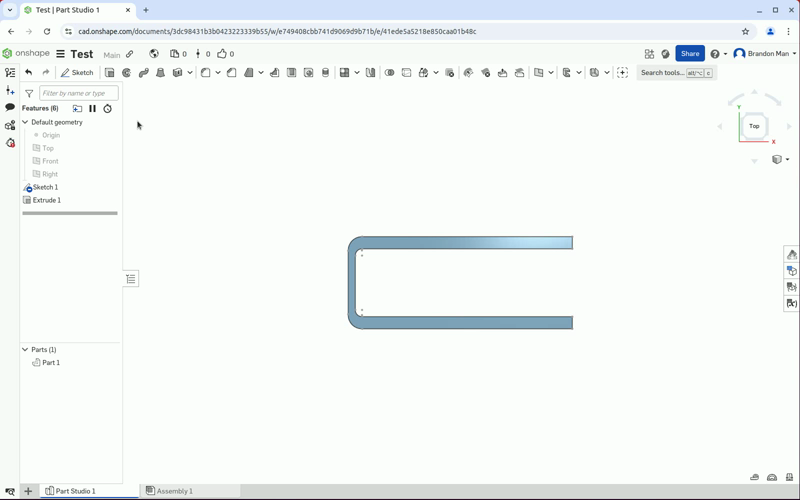
key(shift+h)
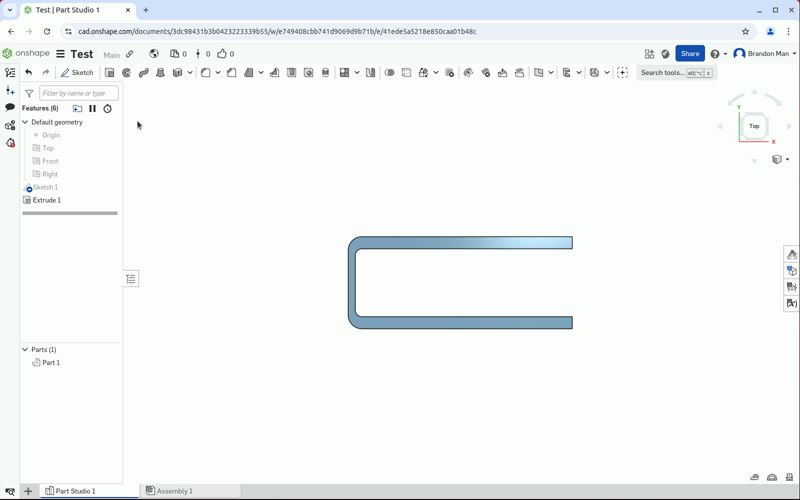
mouse_move(73, 189)
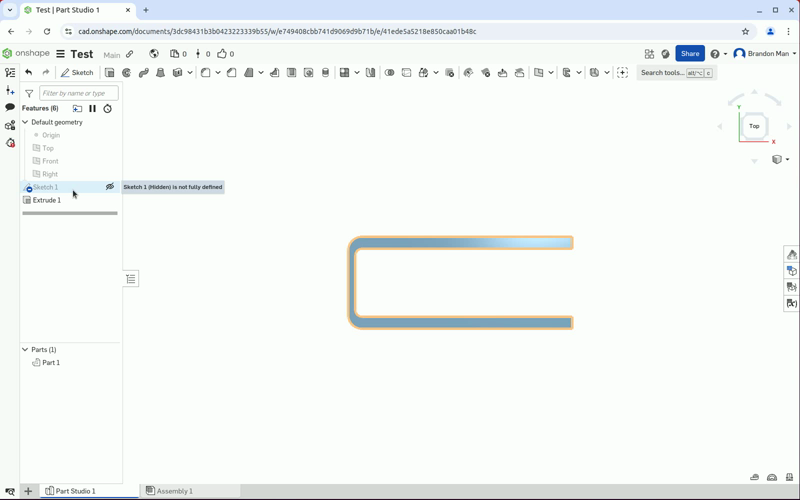
click(73, 189)
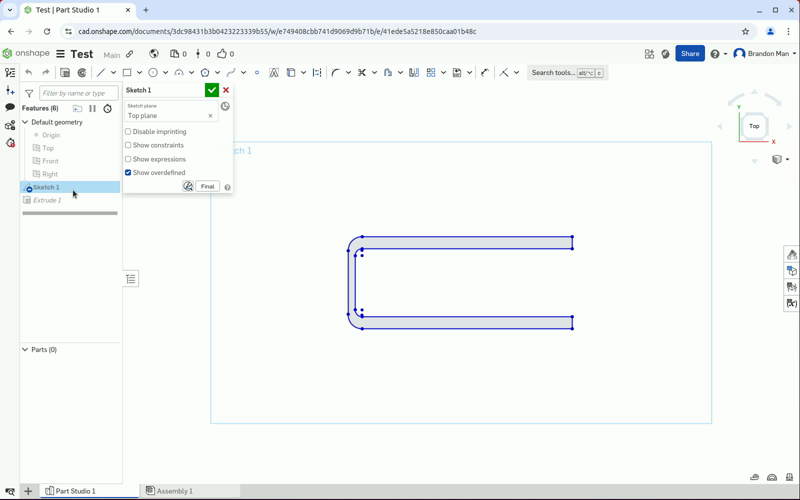
mouse_move(229, 92)
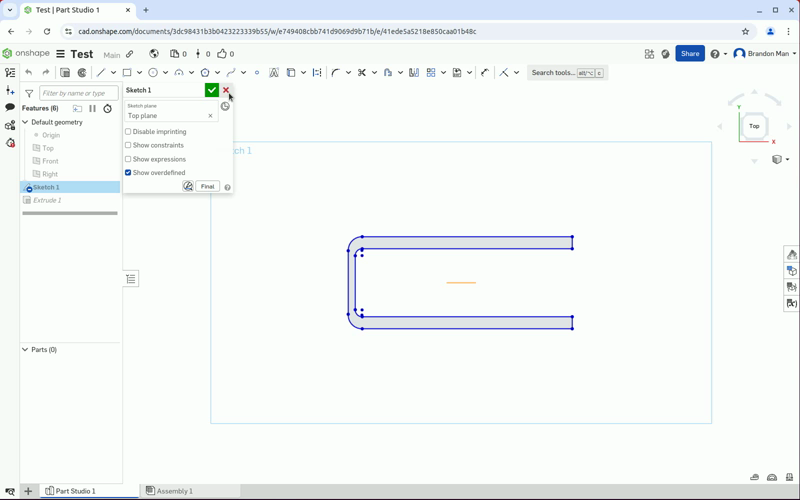
click(229, 92)
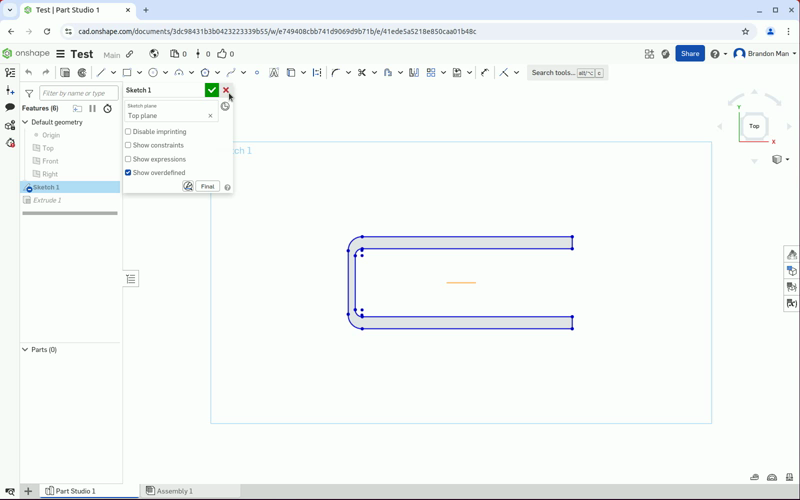
key(shift+s)
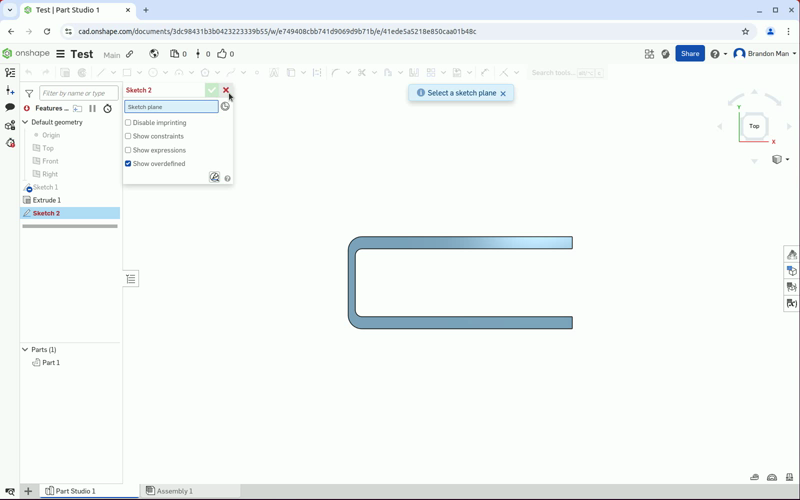
mouse_move(73, 150)
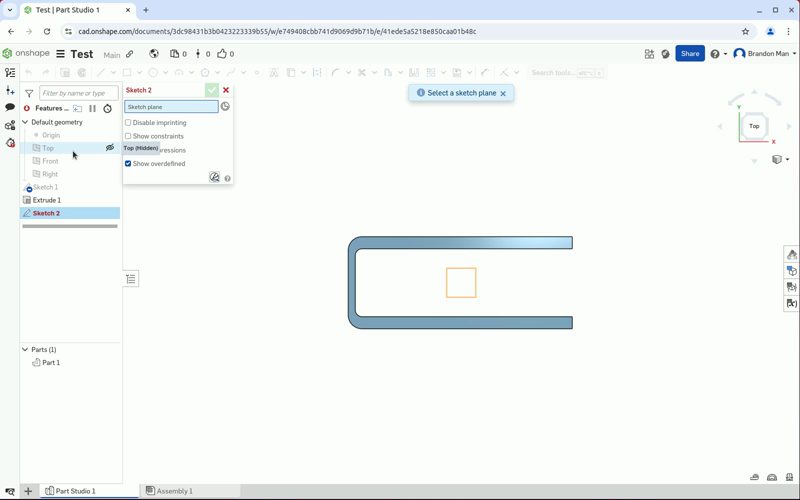
click(73, 150)
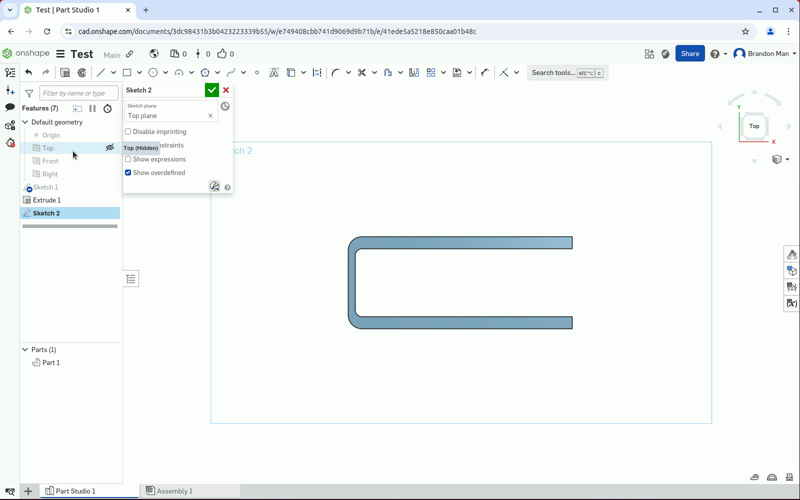
mouse_move(73, 352)
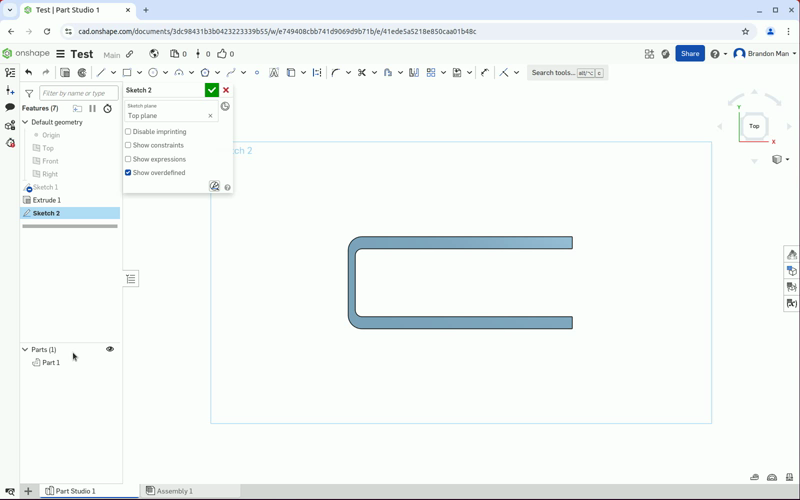
key(y)
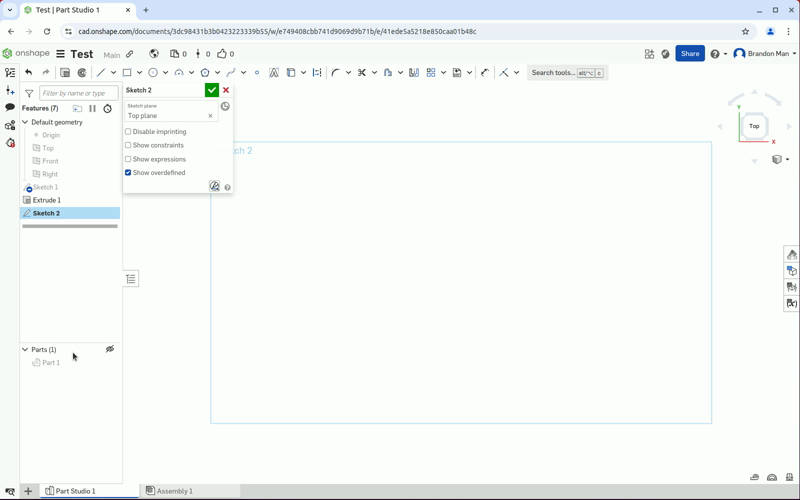
key(a)
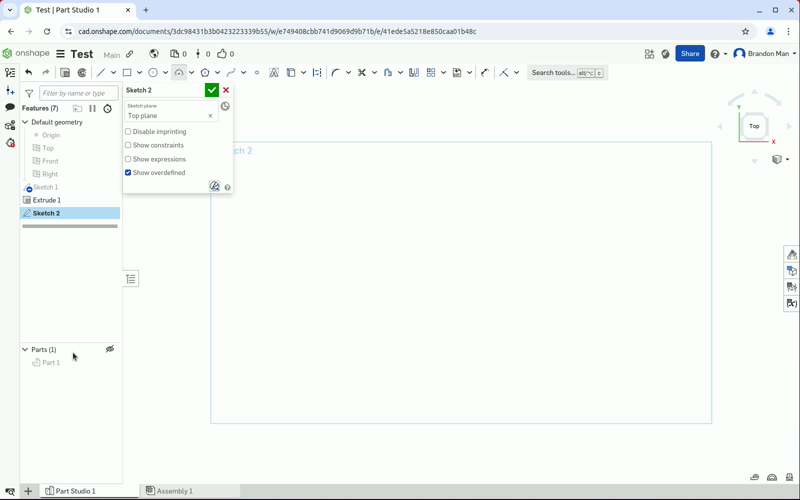
key_down(shift)
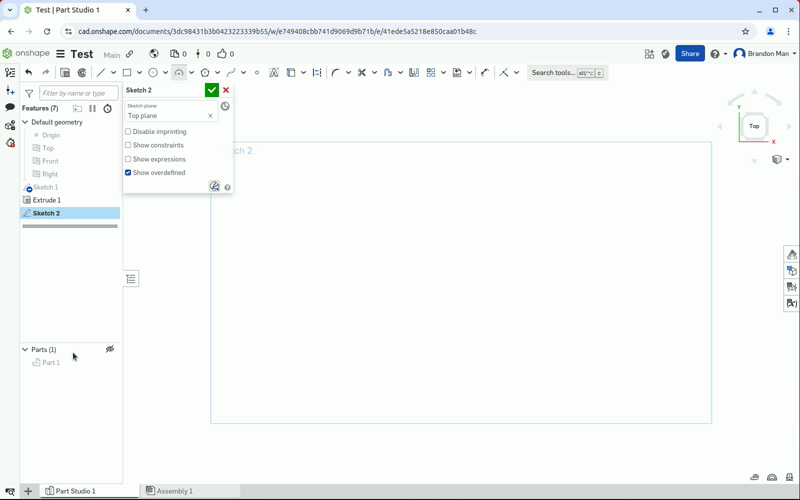
mouse_move(355, 309)
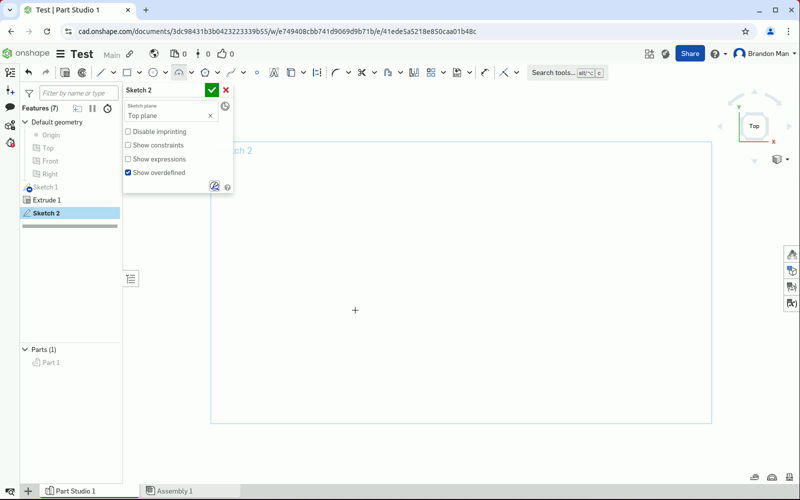
click(355, 309)
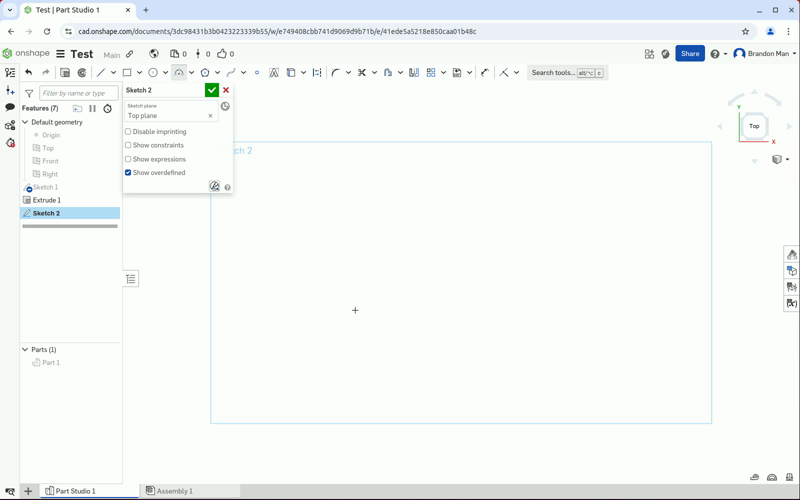
key_up(shift)
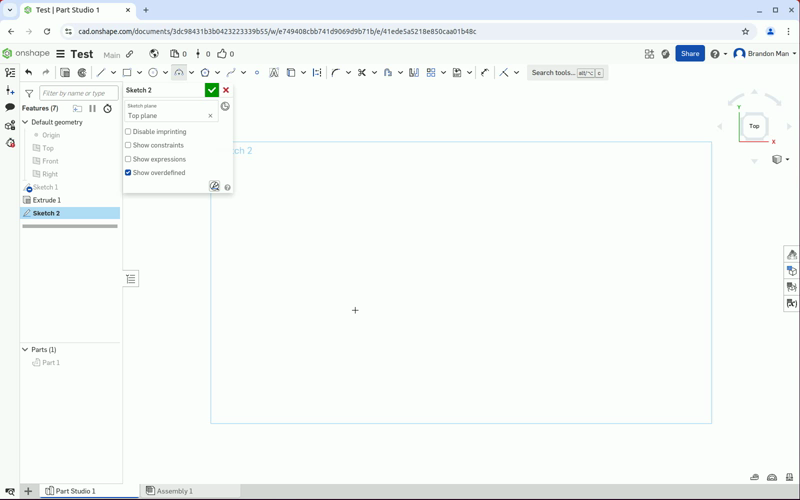
key_down(shift)
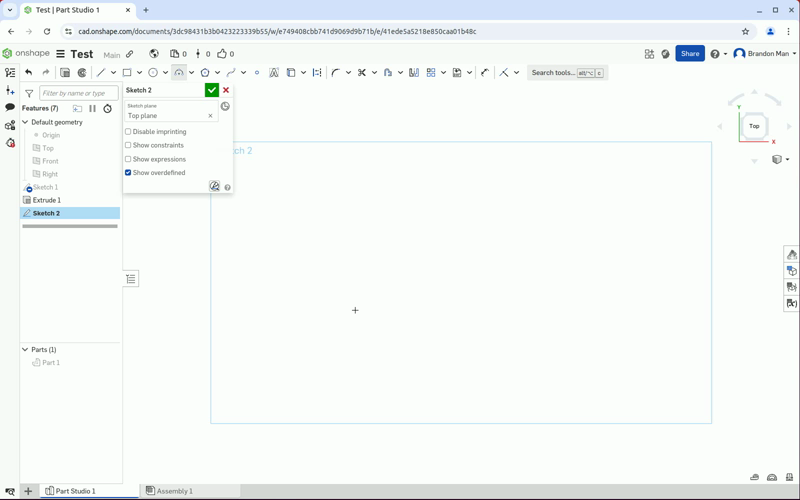
mouse_move(362, 316)
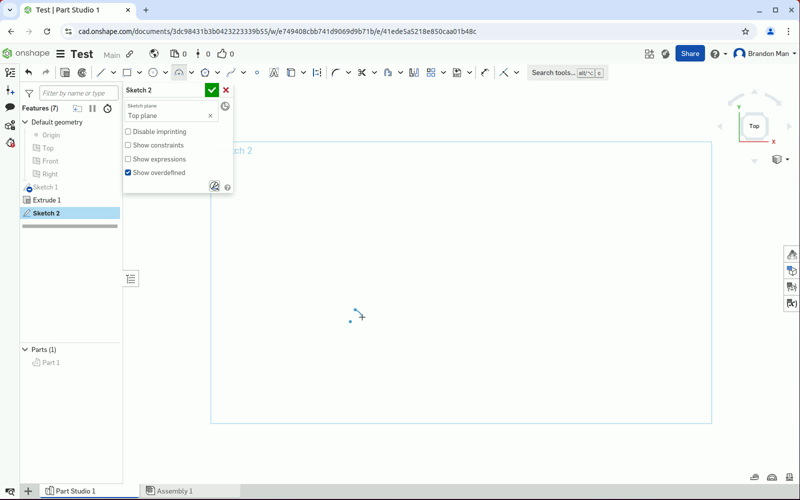
click(362, 316)
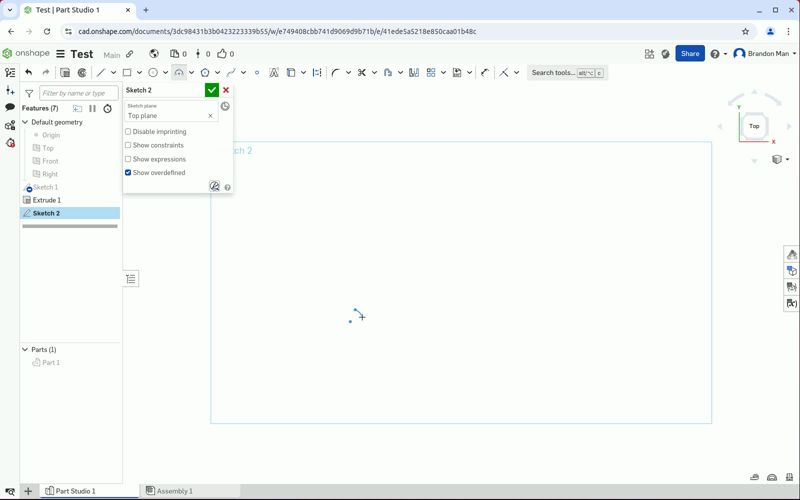
mouse_move(357, 314)
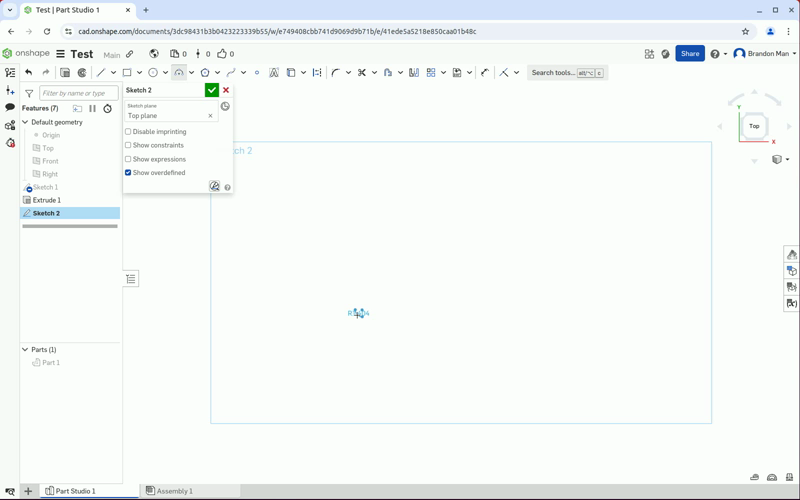
click(357, 314)
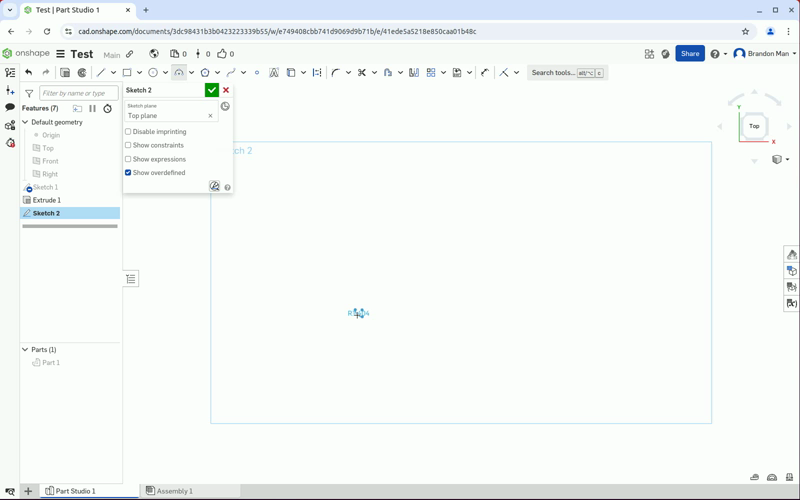
key_up(shift)
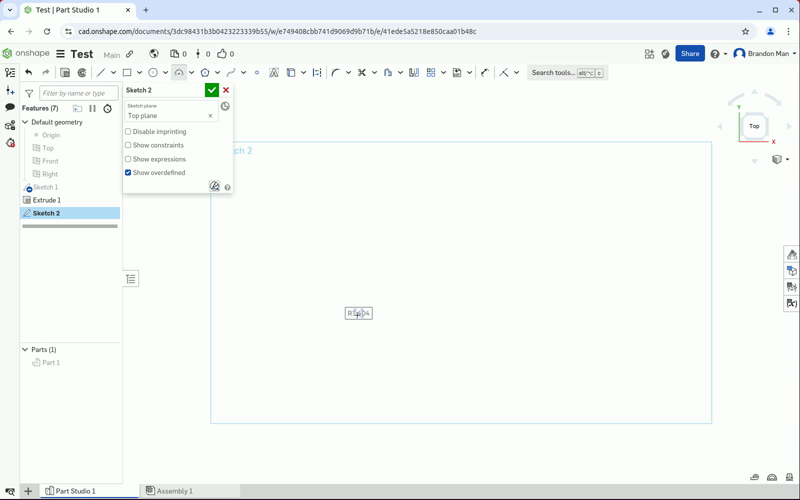
key(esc)
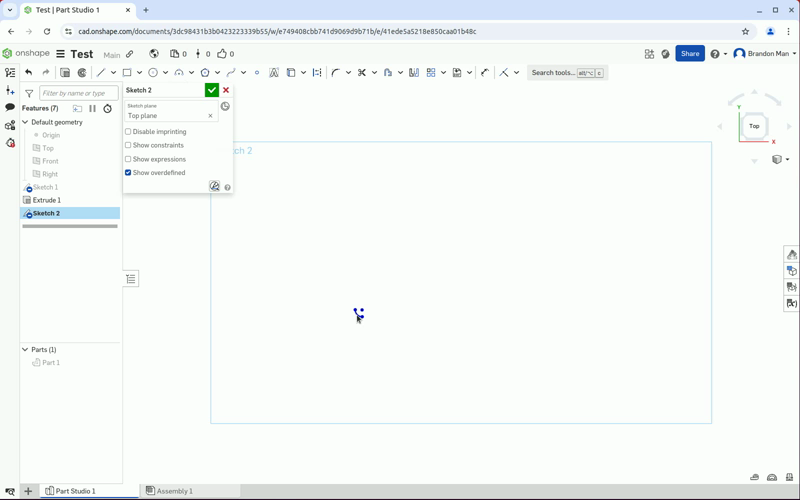
key(l)
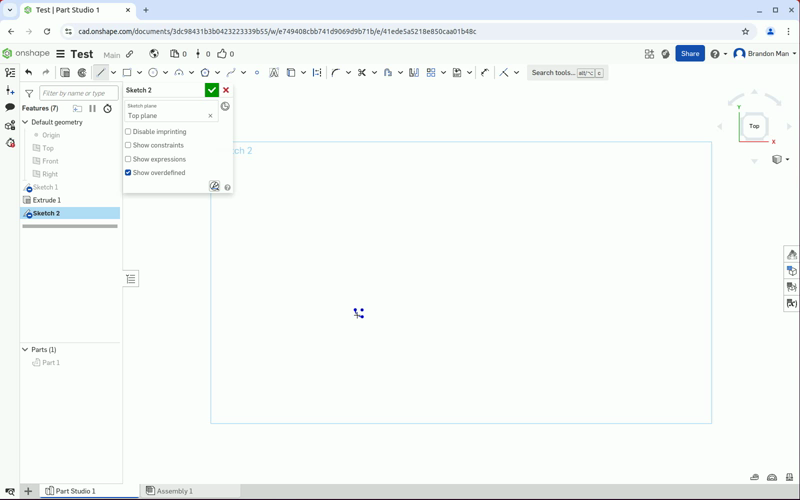
mouse_move(362, 316)
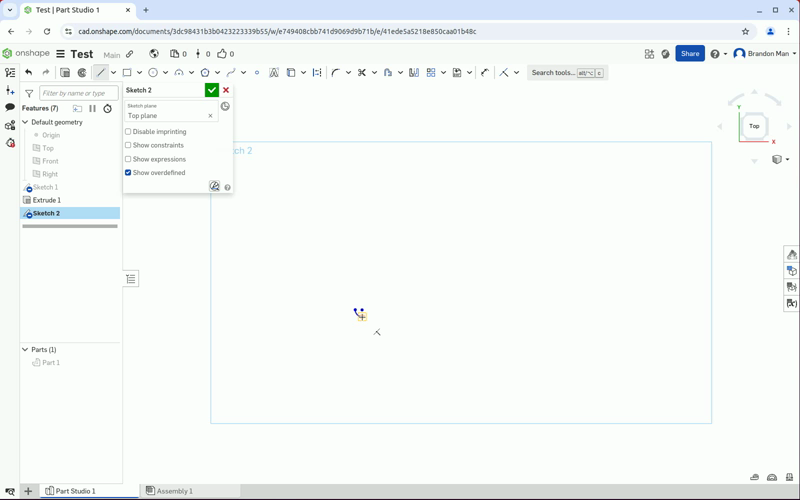
click(362, 316)
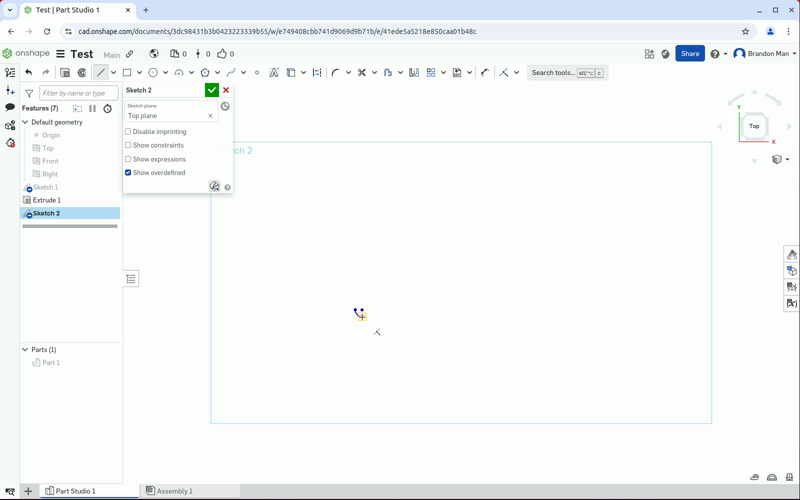
key_down(shift)
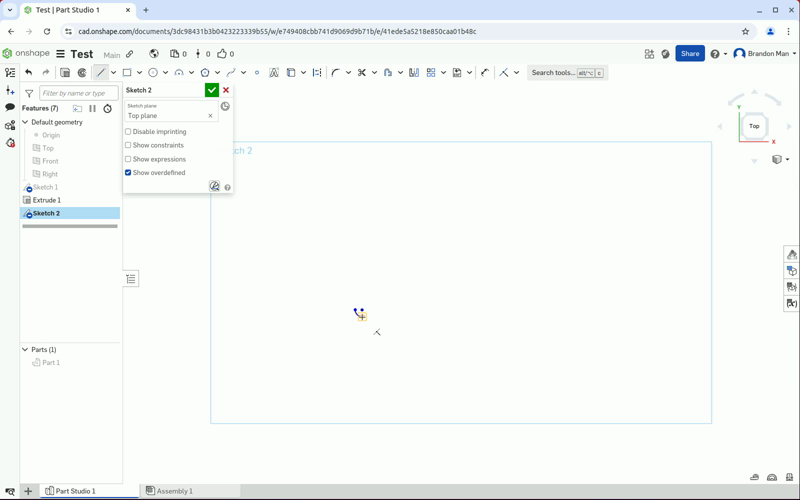
mouse_move(572, 316)
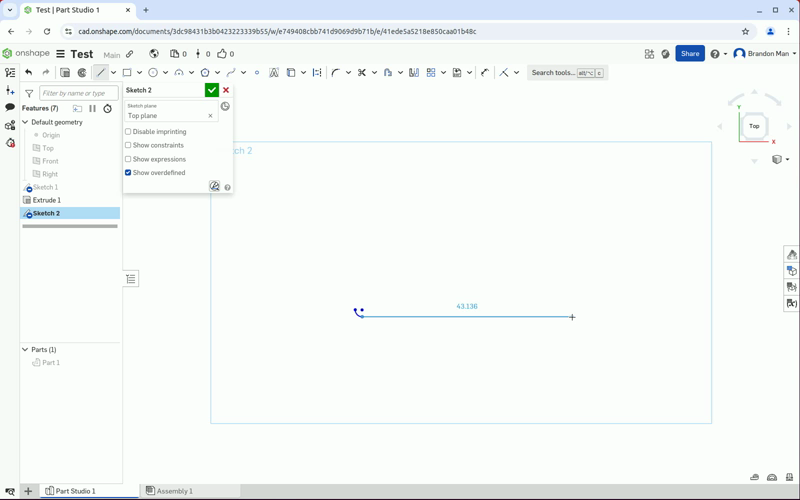
click(572, 316)
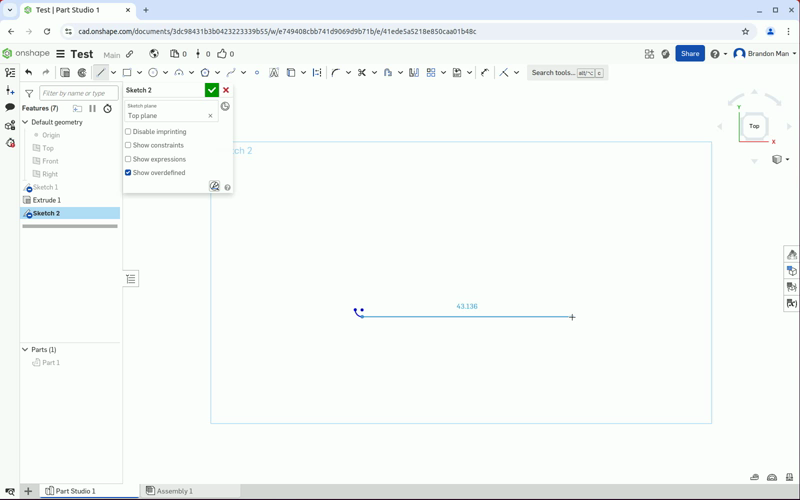
key_up(shift)
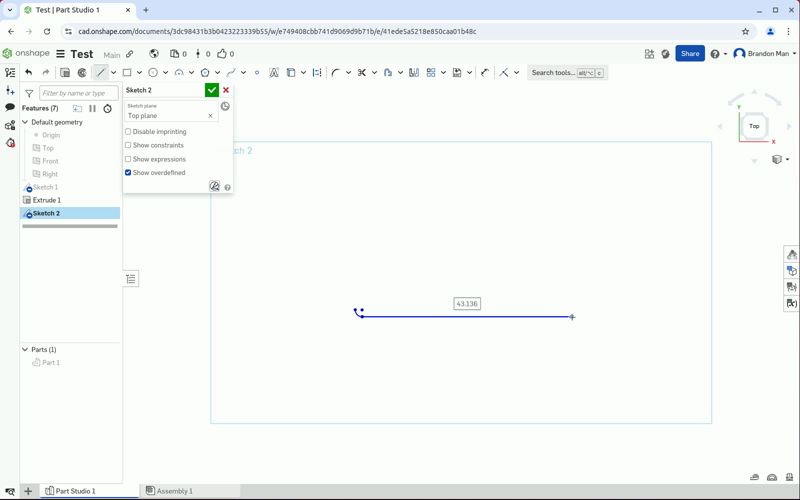
key_down(shift)
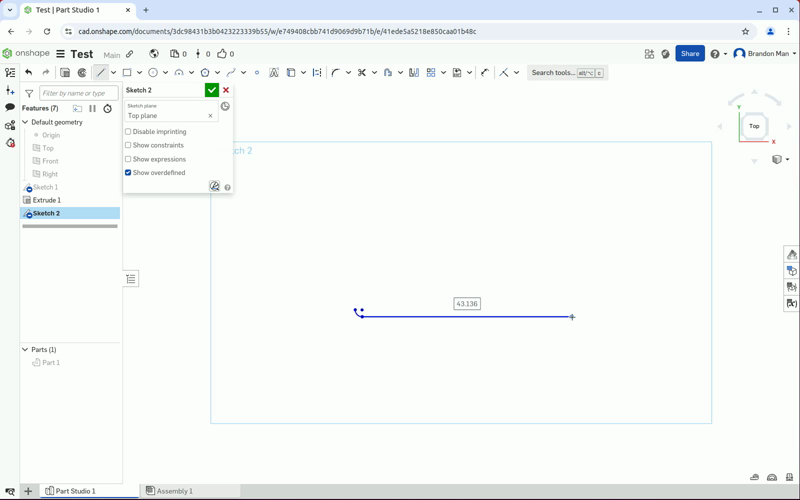
mouse_move(572, 248)
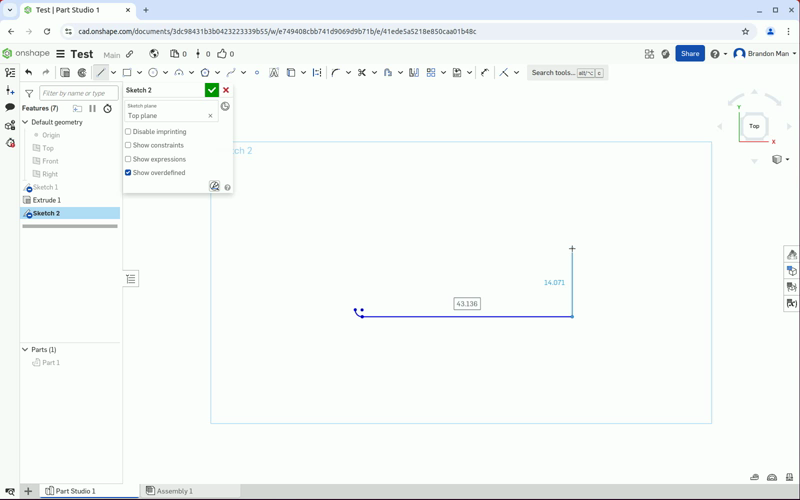
click(572, 248)
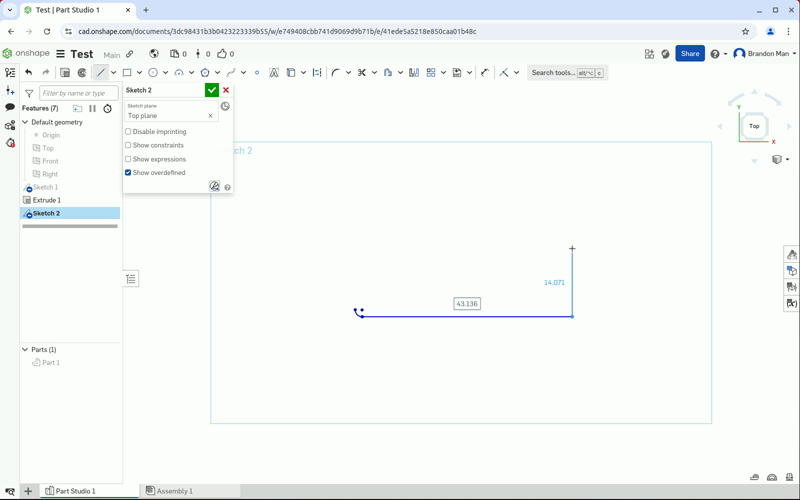
key_up(shift)
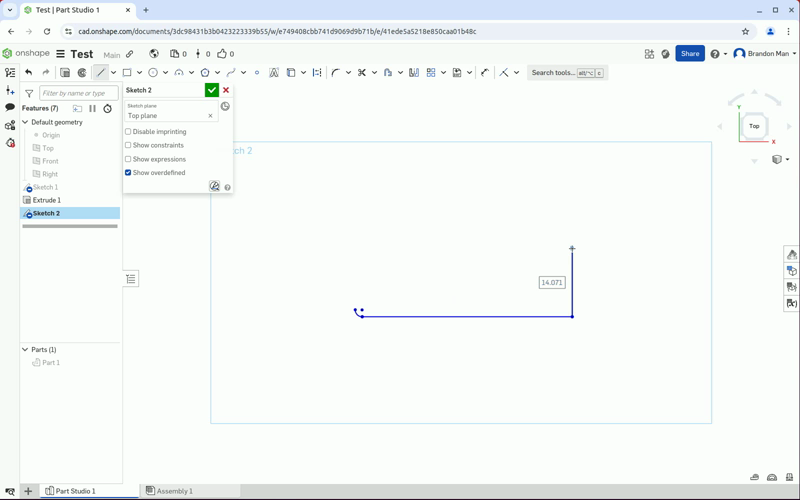
key_down(shift)
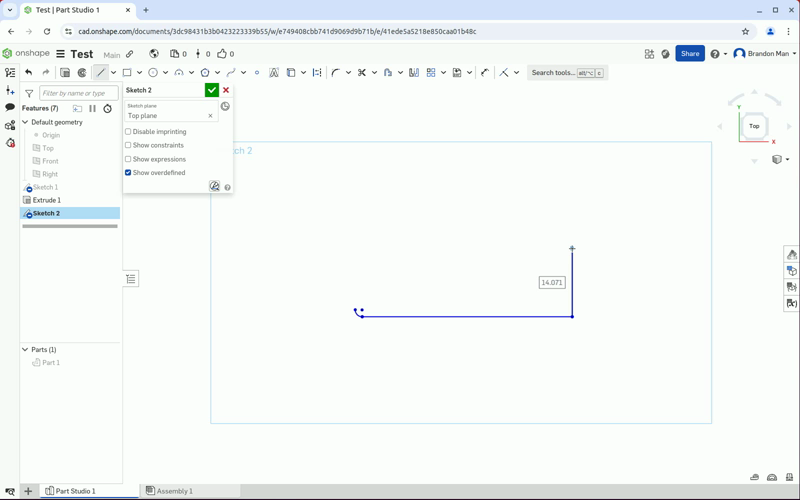
mouse_move(362, 248)
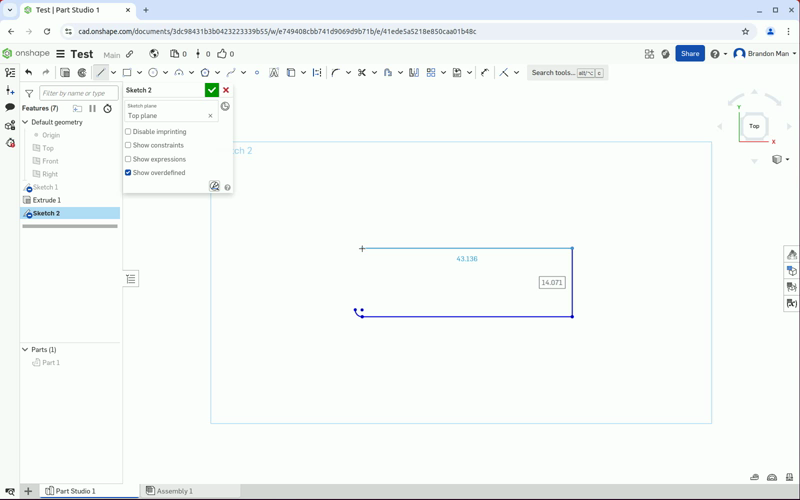
click(362, 248)
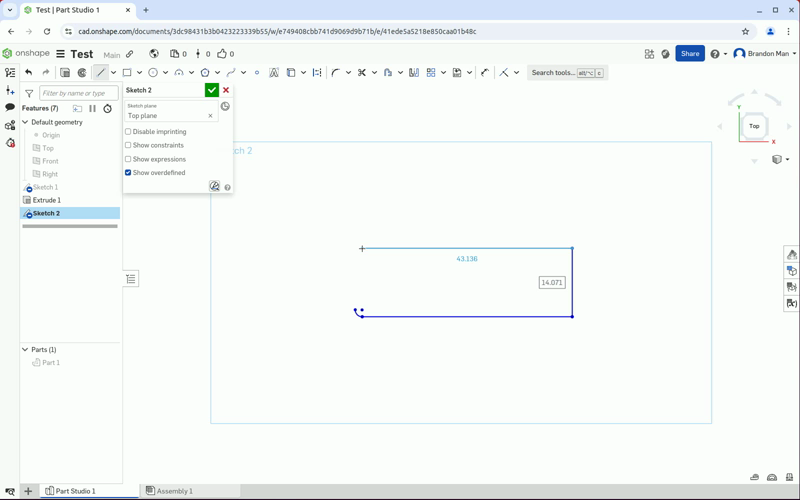
key_up(shift)
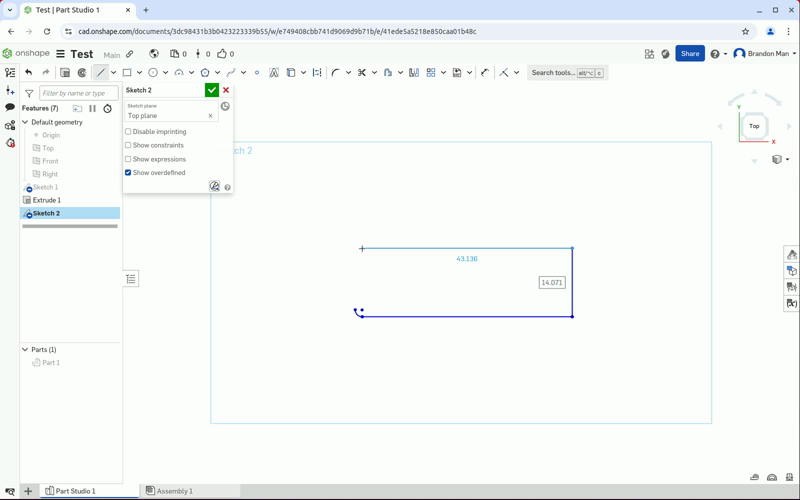
key(esc)
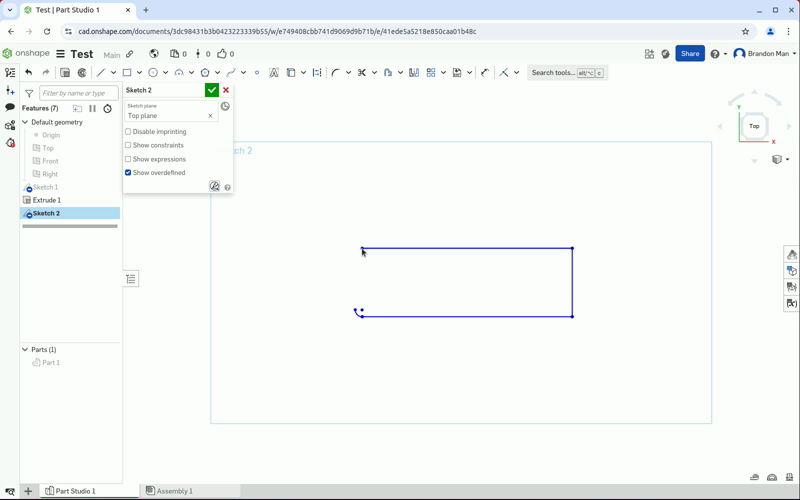
key(a)
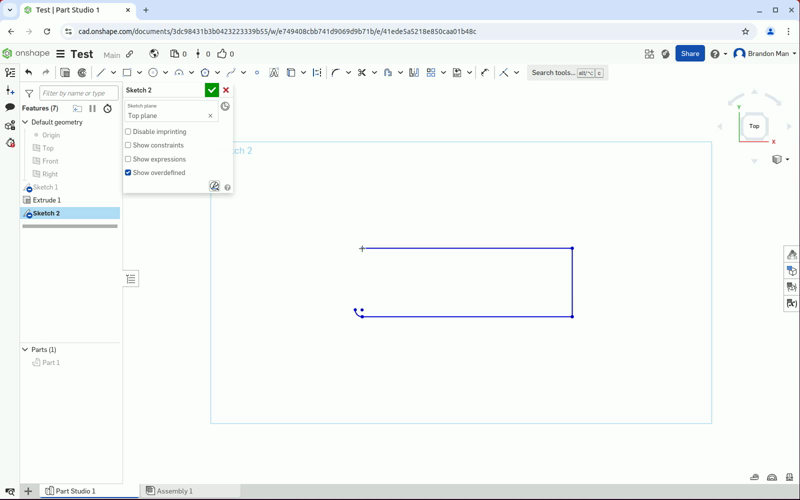
mouse_move(362, 248)
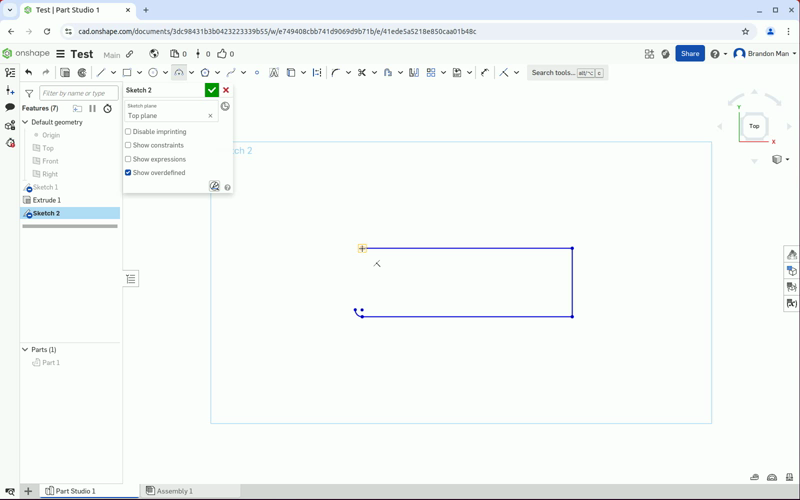
click(362, 248)
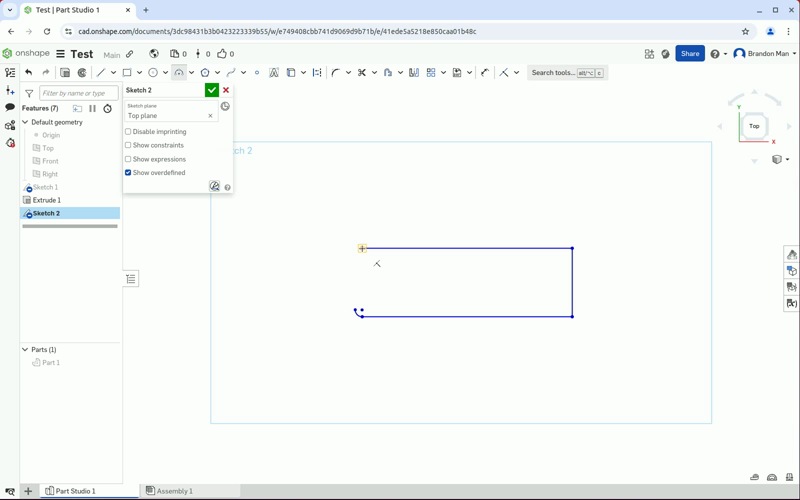
key_down(shift)
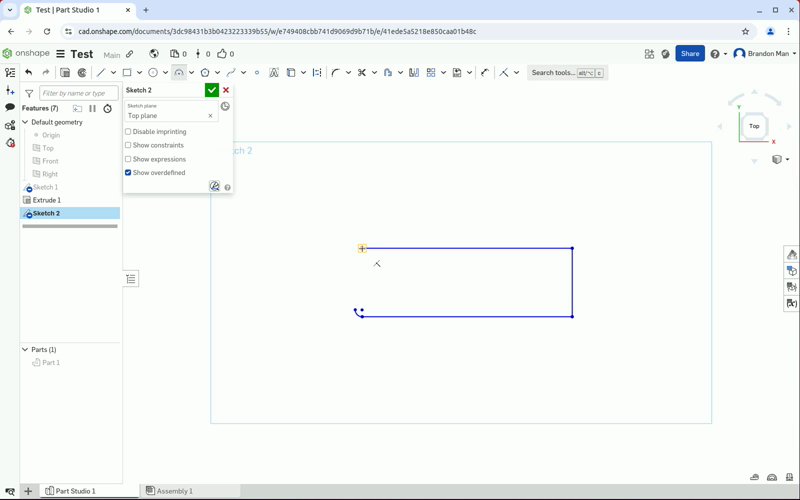
mouse_move(355, 255)
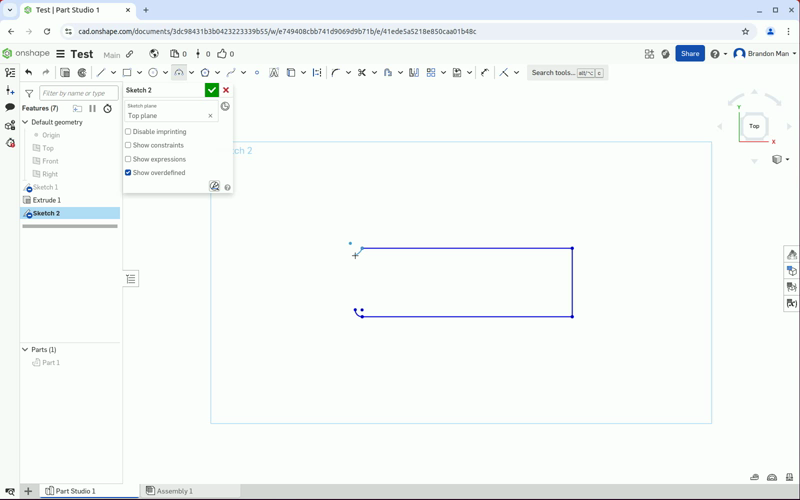
click(355, 255)
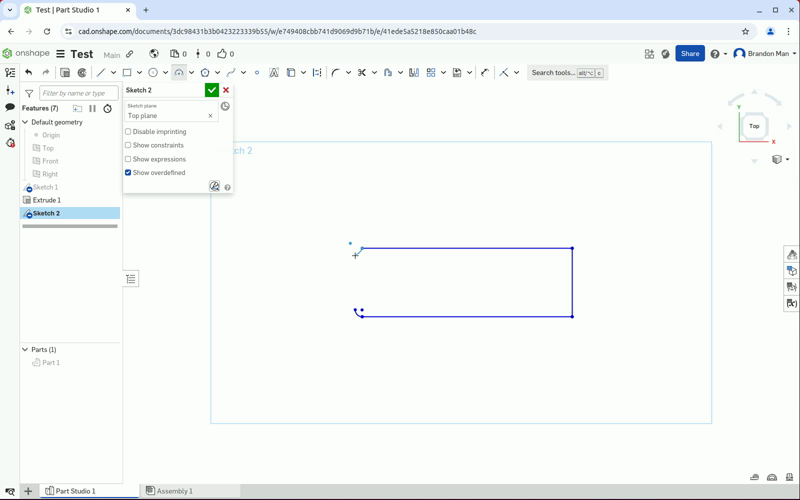
mouse_move(357, 250)
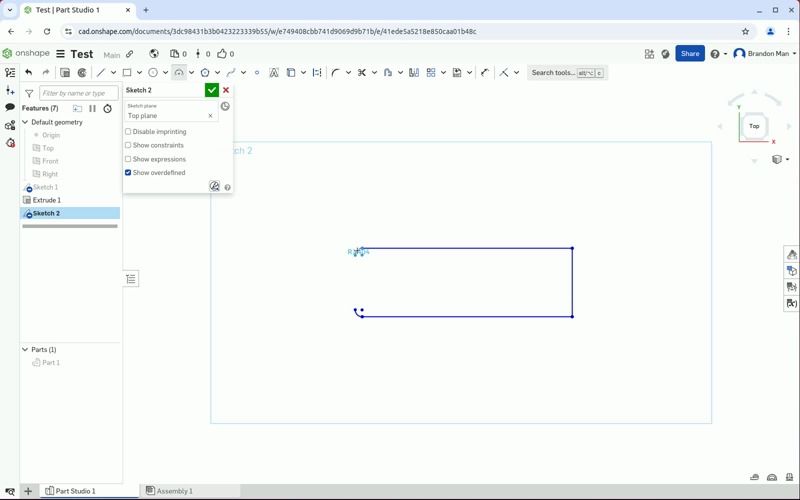
click(357, 250)
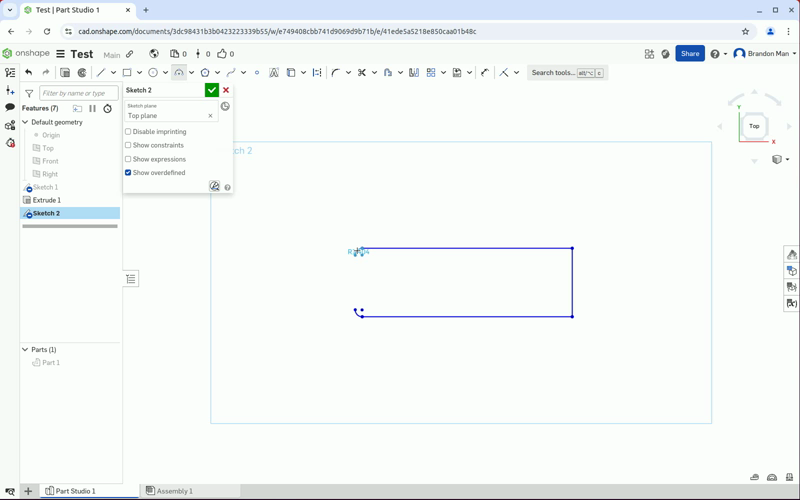
key_up(shift)
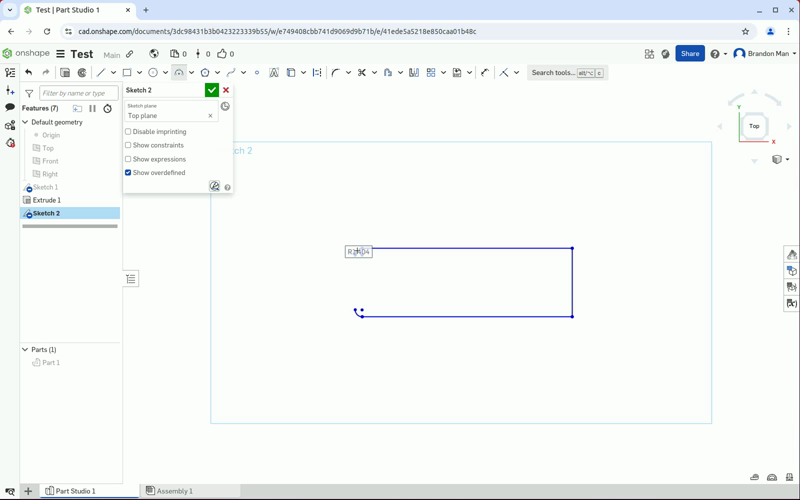
key(esc)
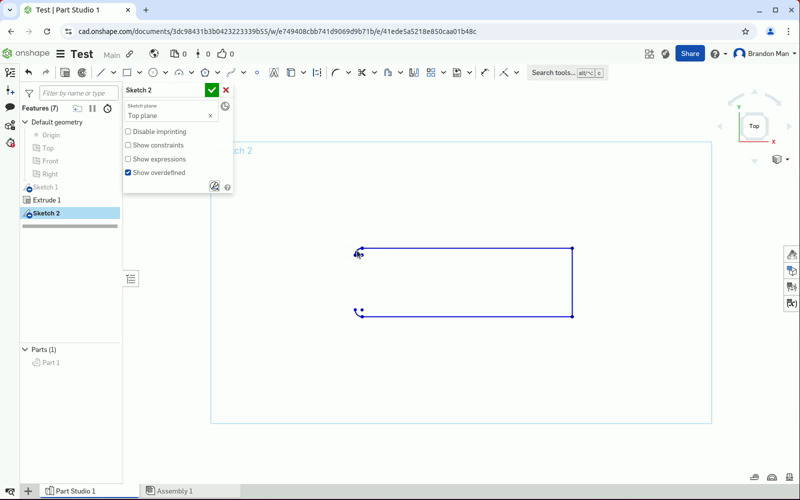
key(l)
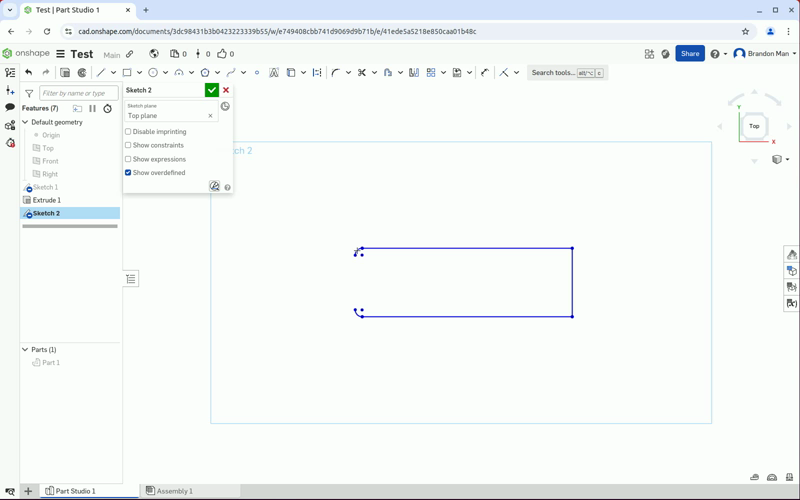
mouse_move(355, 255)
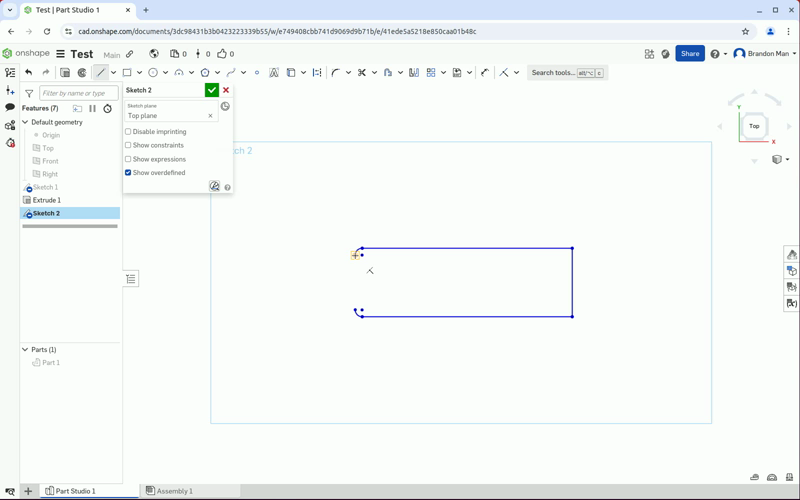
click(355, 255)
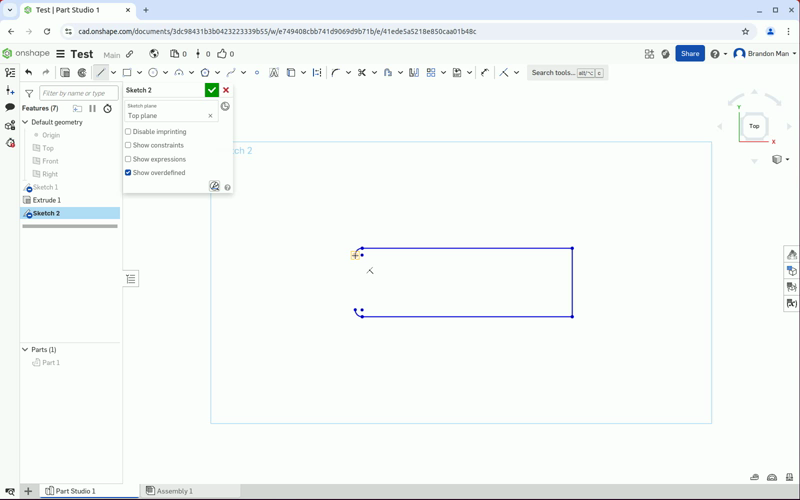
mouse_move(385, 255)
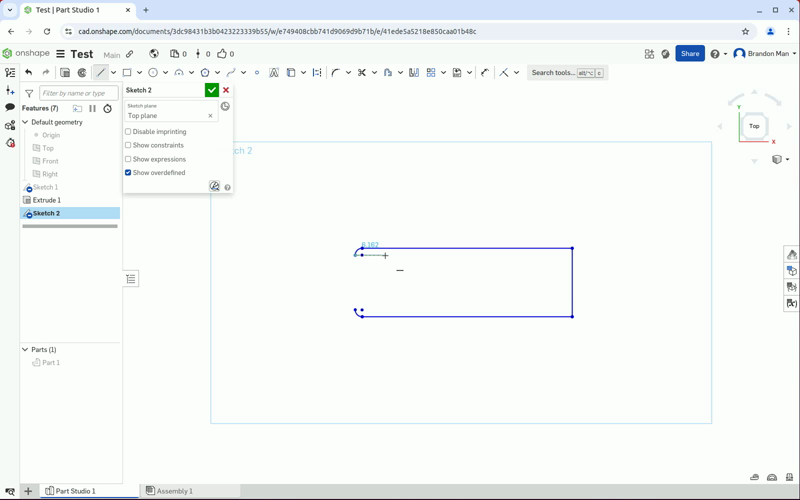
key_down(shift)
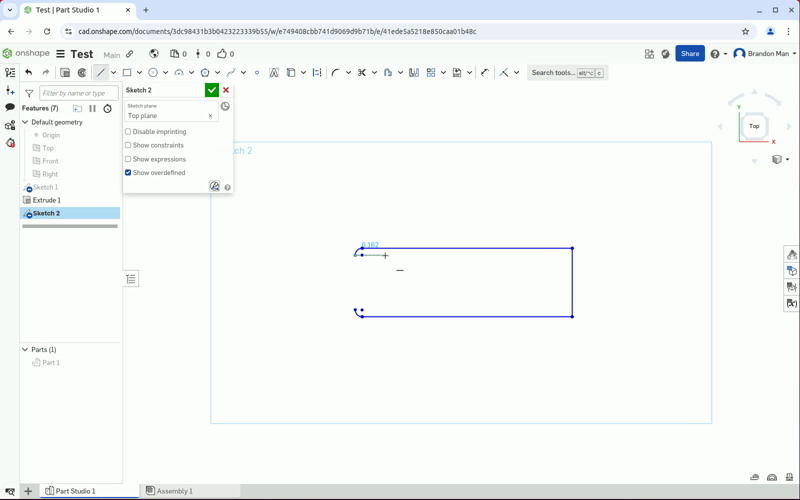
mouse_move(355, 309)
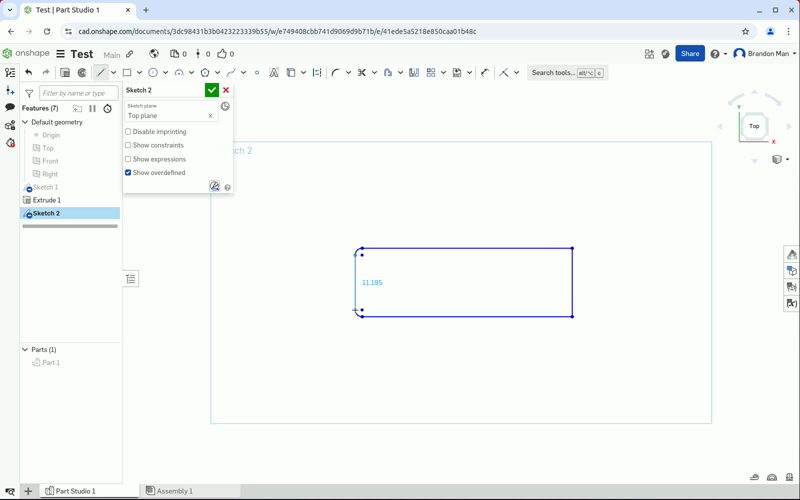
key_up(shift)
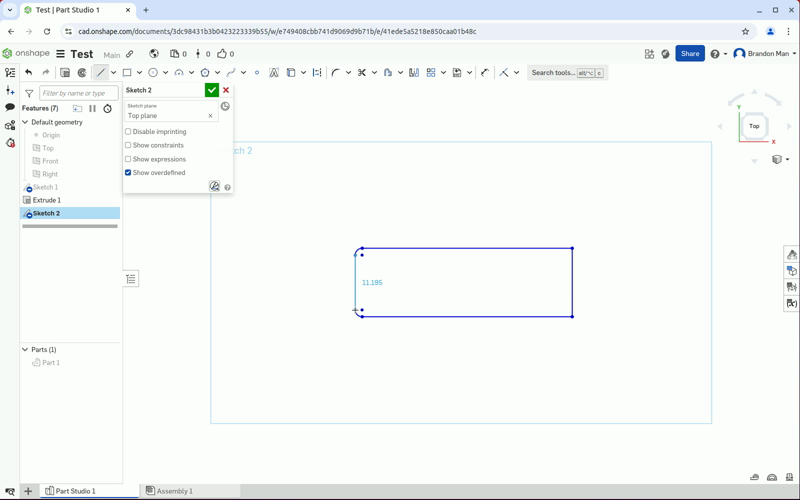
click(355, 309)
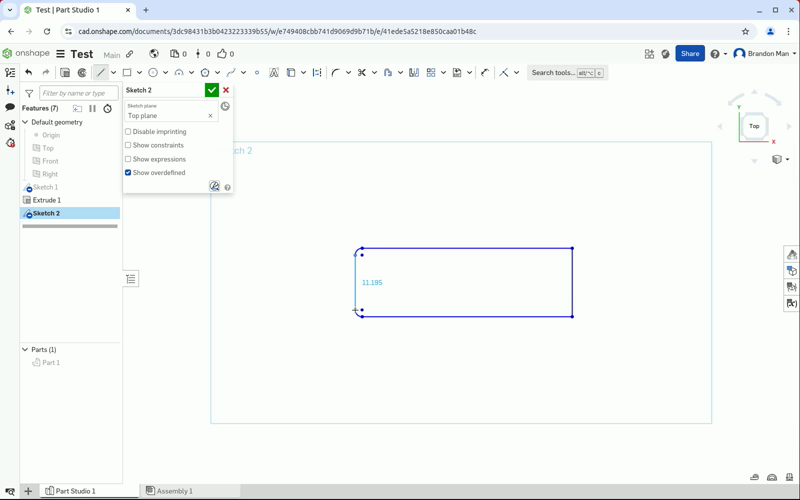
key(esc)
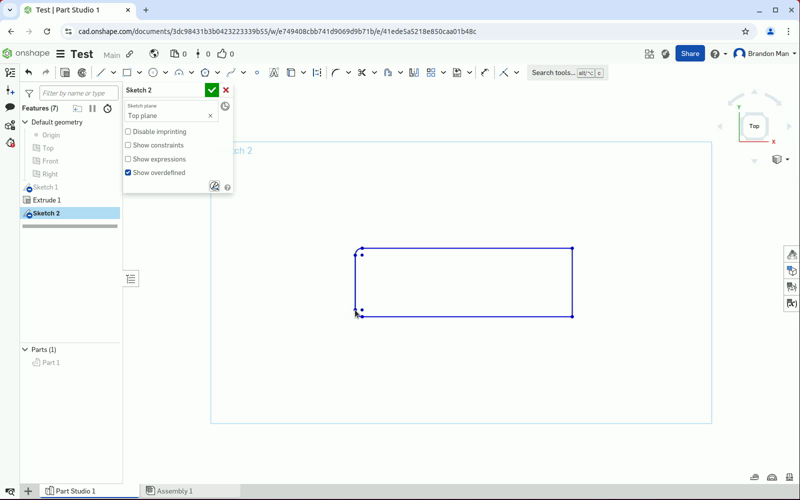
mouse_move(533, 280)
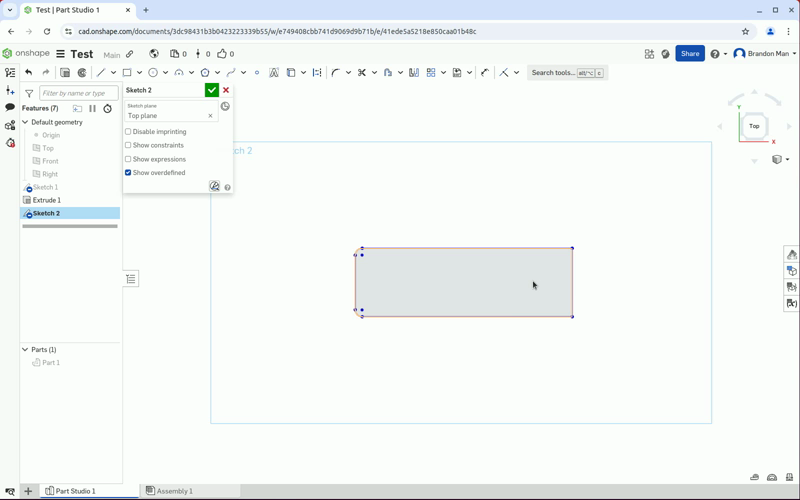
click(533, 280)
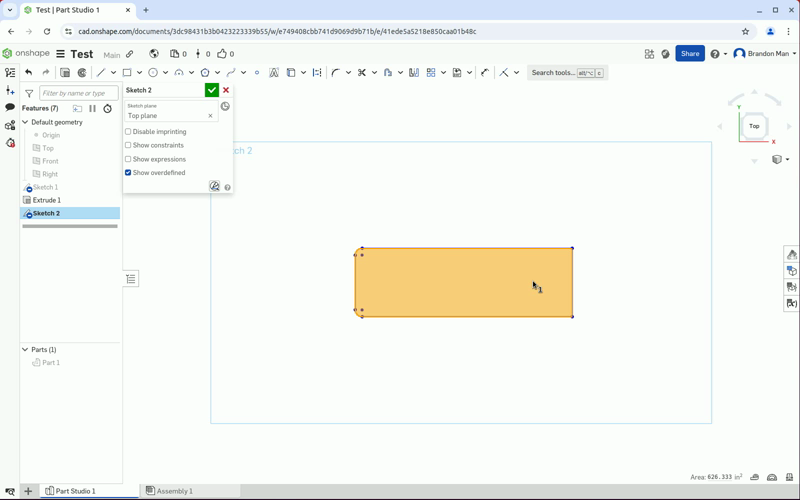
mouse_move(73, 352)
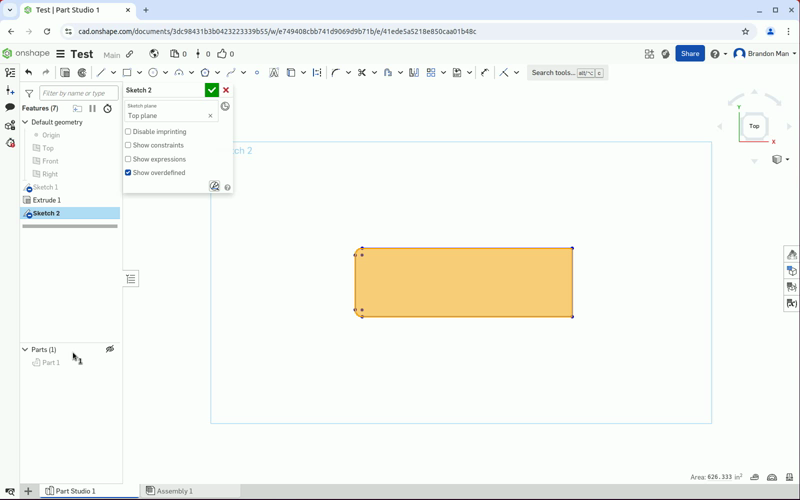
key(shift+y)
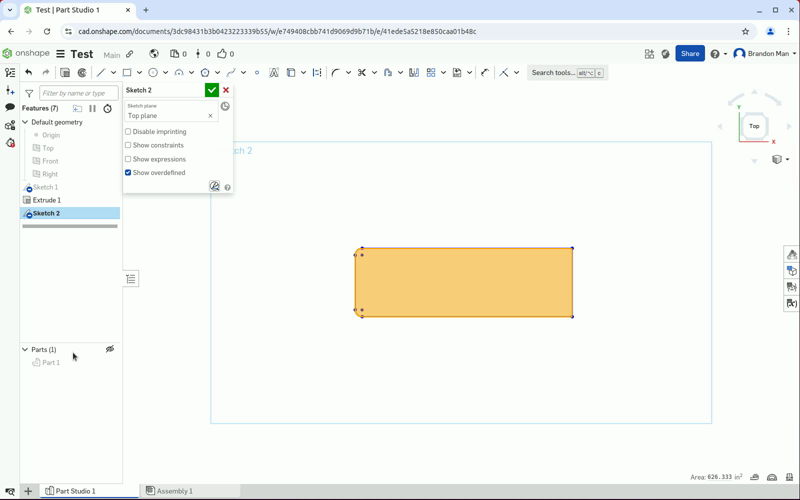
key(shift+e)
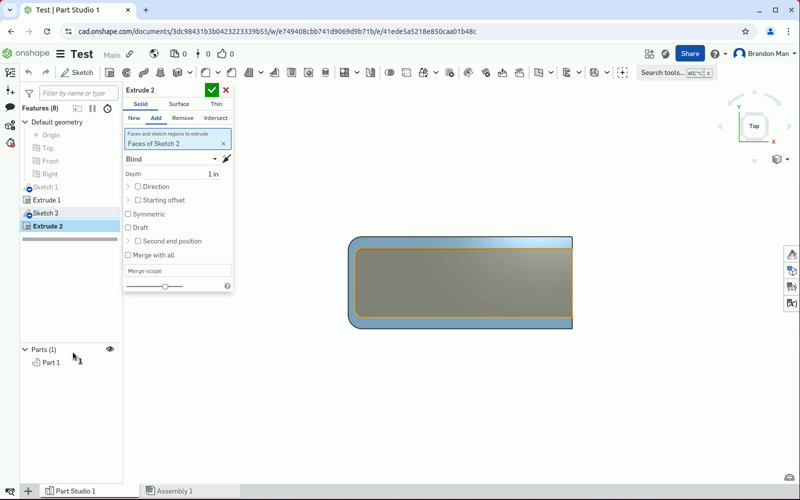
mouse_move(143, 106)
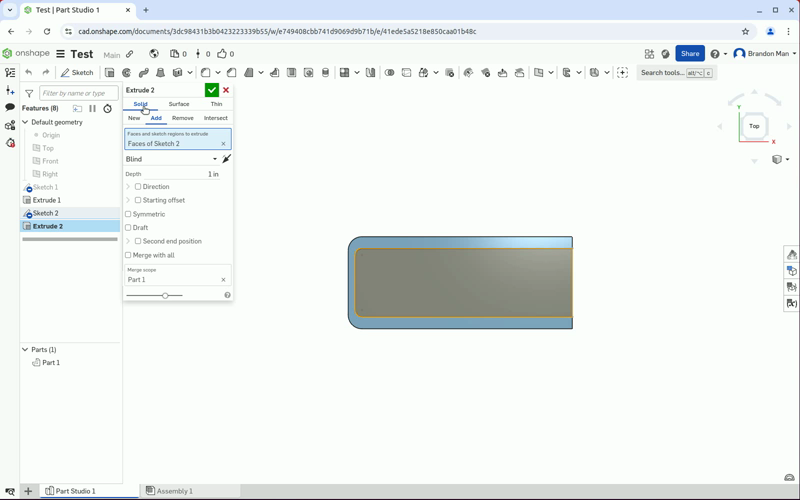
click(143, 106)
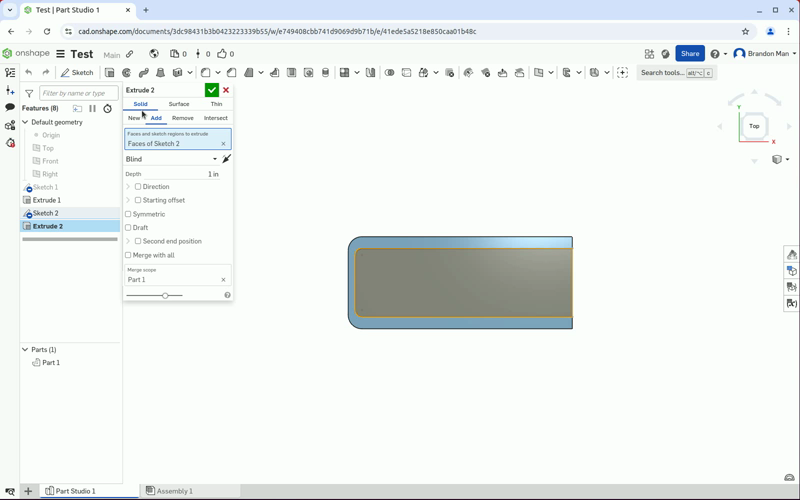
mouse_move(137, 120)
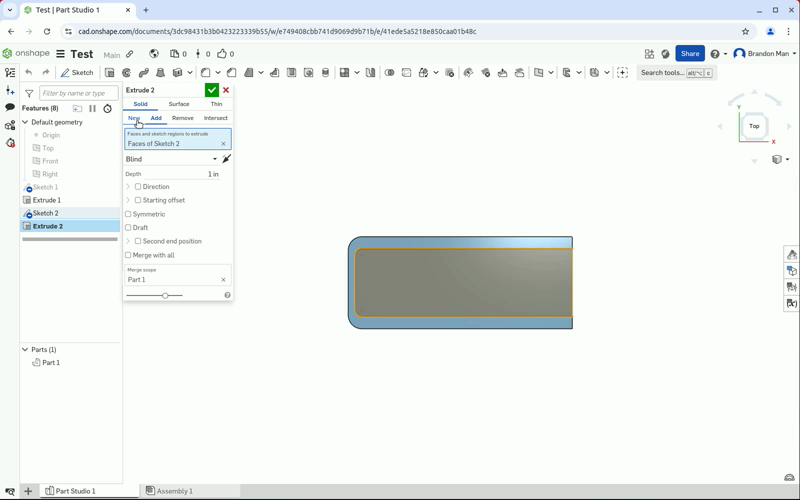
click(137, 120)
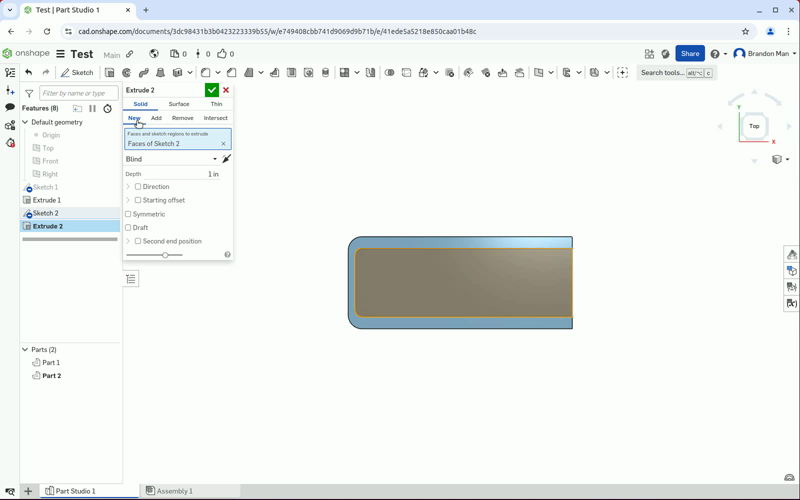
key(tab, 4)
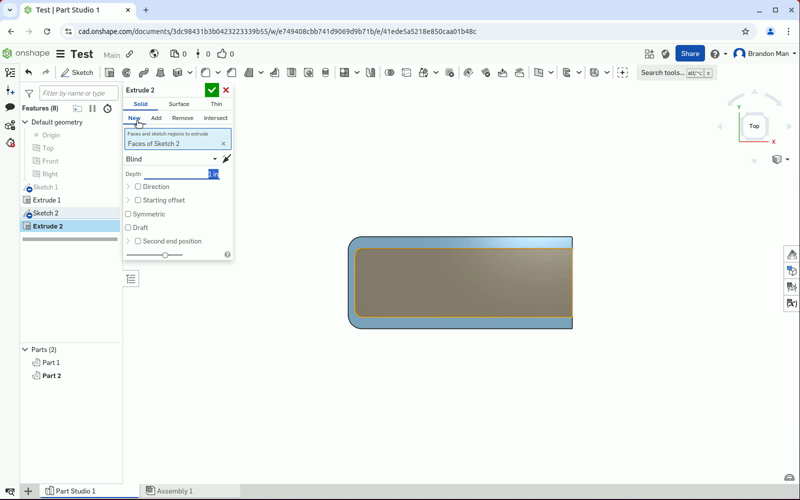
text(1.926)
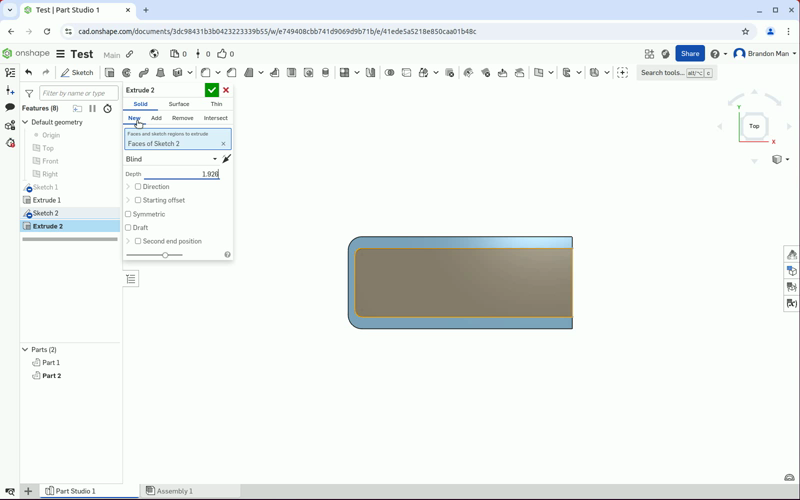
key(enter)
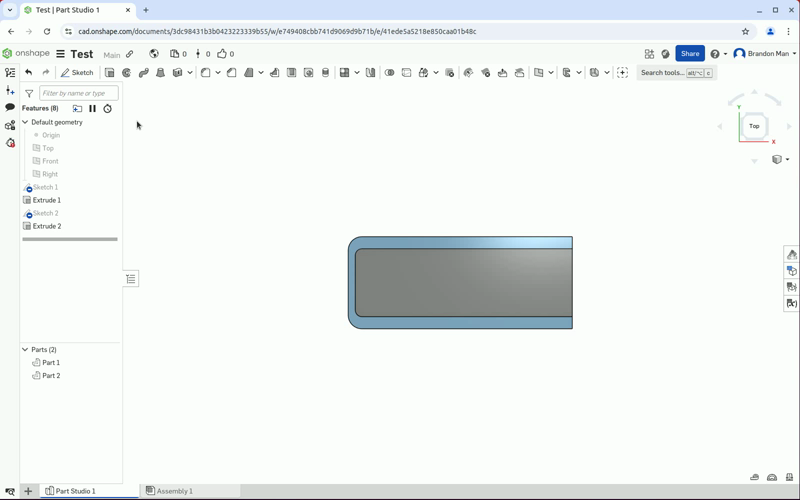
key(shift+h)
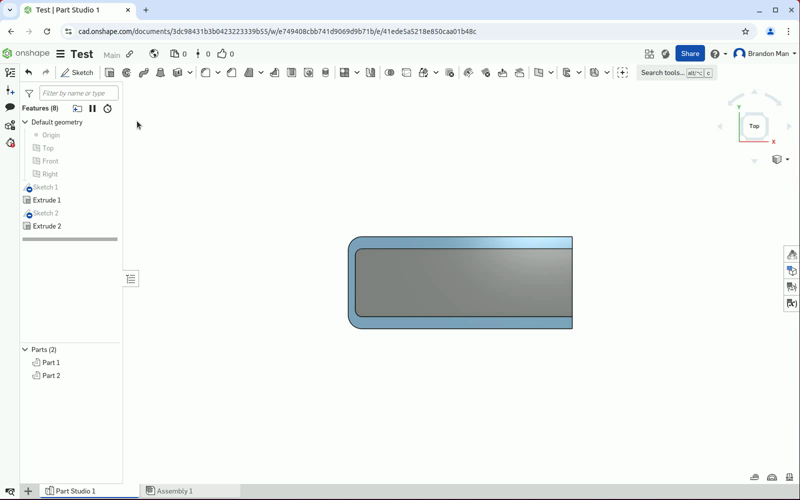
key(shift+h)
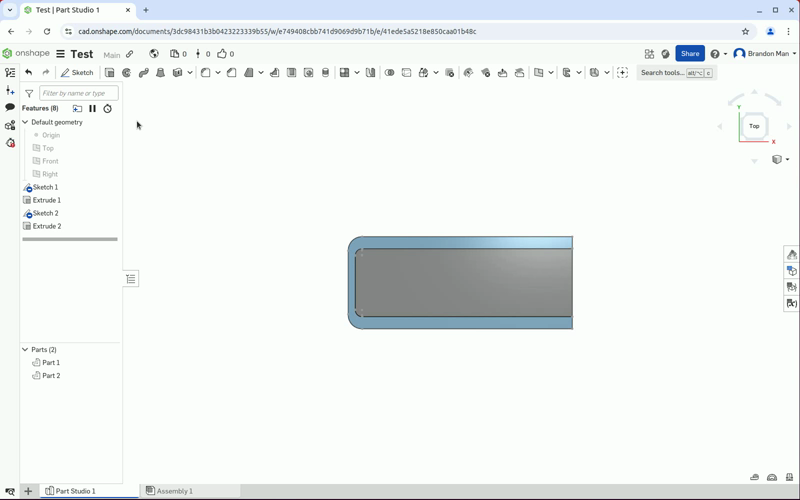
key(shift+7)
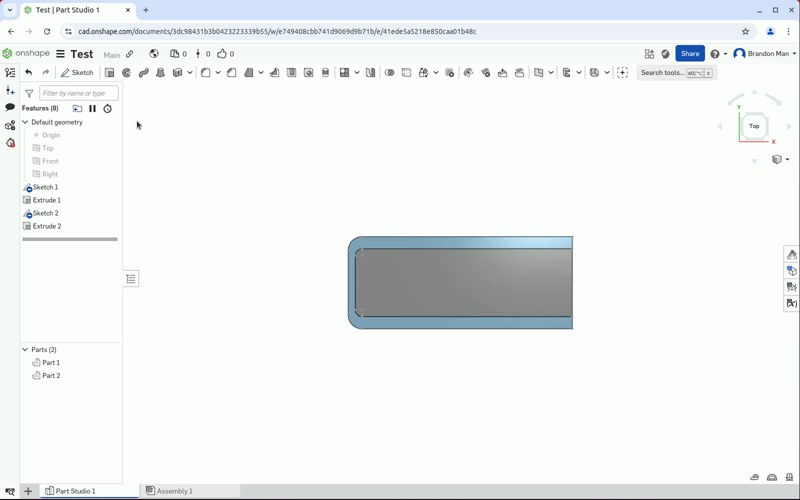
key(up, 3)
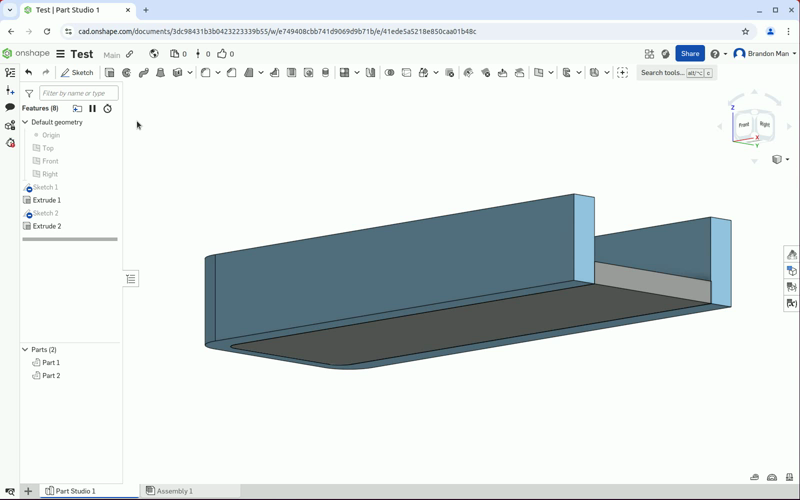
key(left, 3)
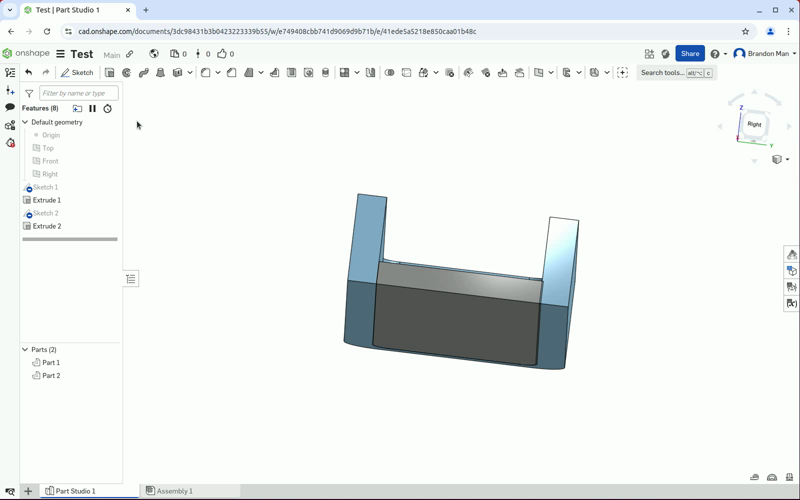
key(right, 3)
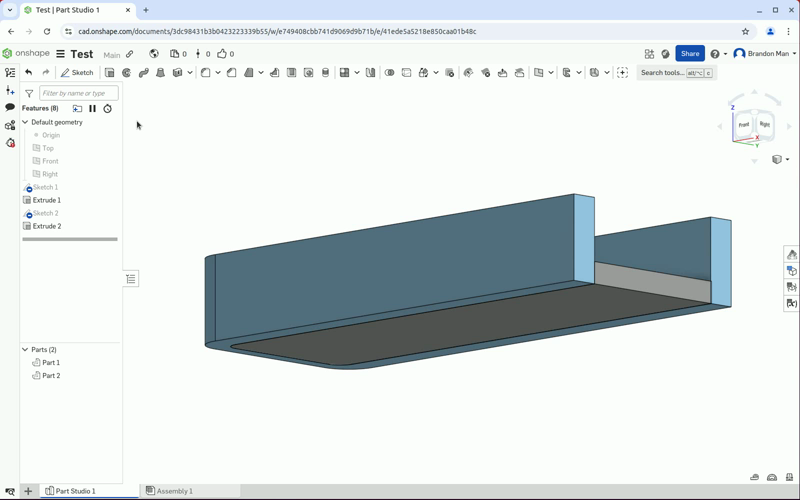
key(down, 3)
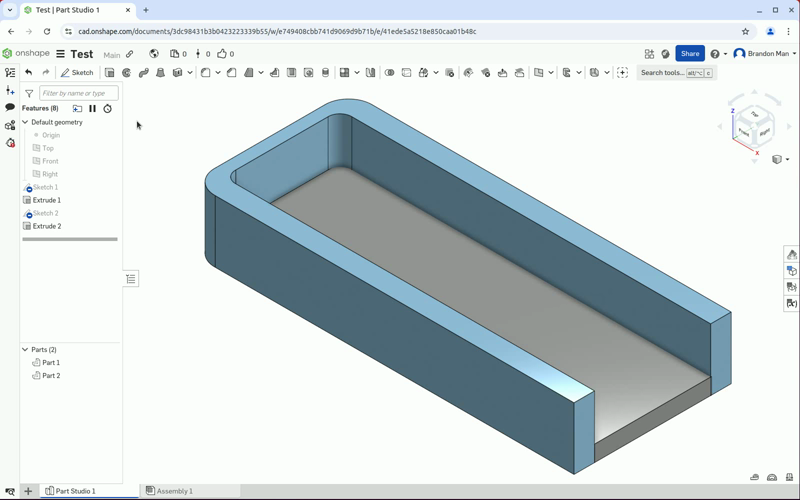
mouse_move(73, 189)
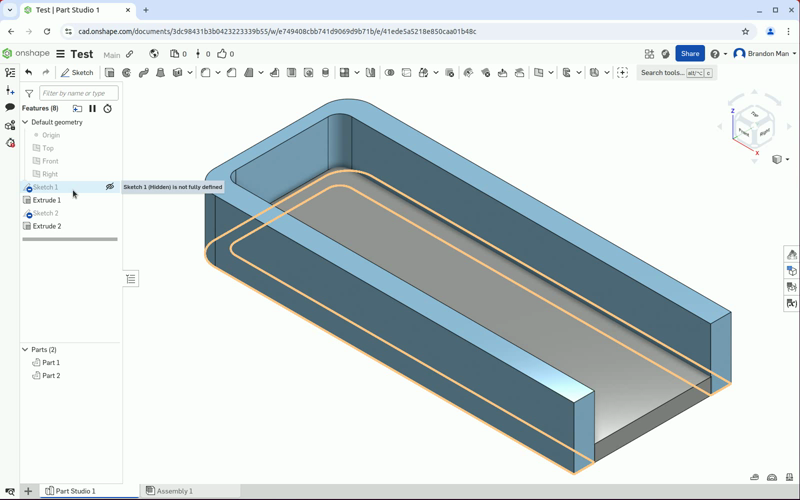
click(73, 189)